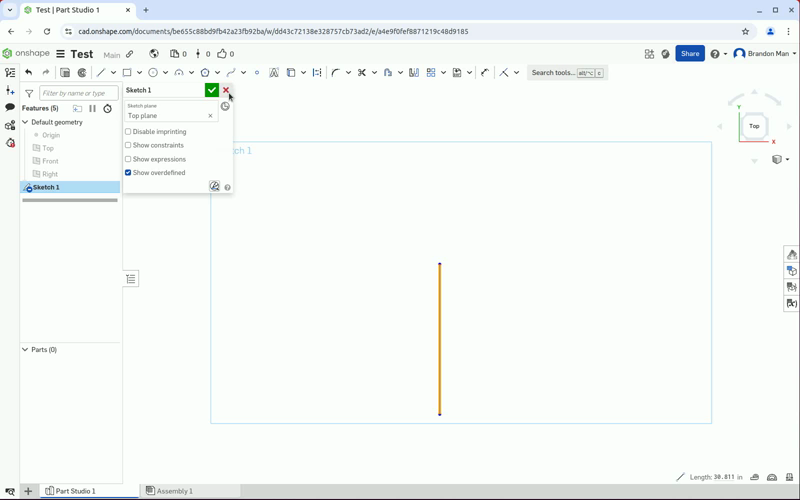
key(shift+h)
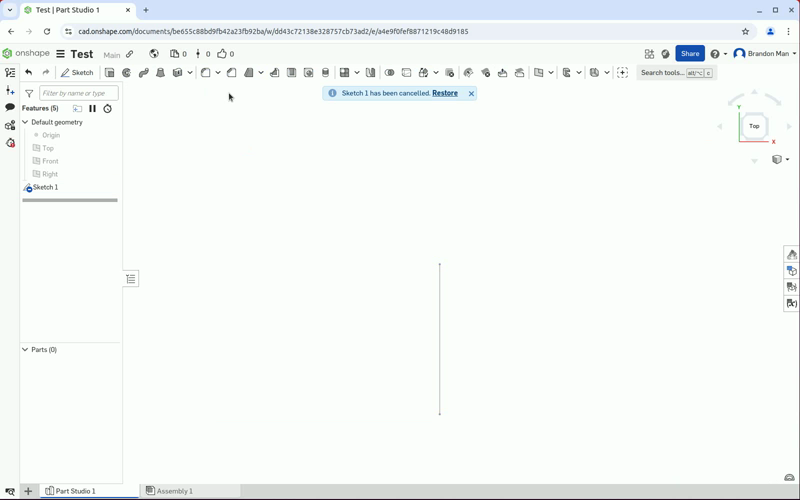
key(shift+s)
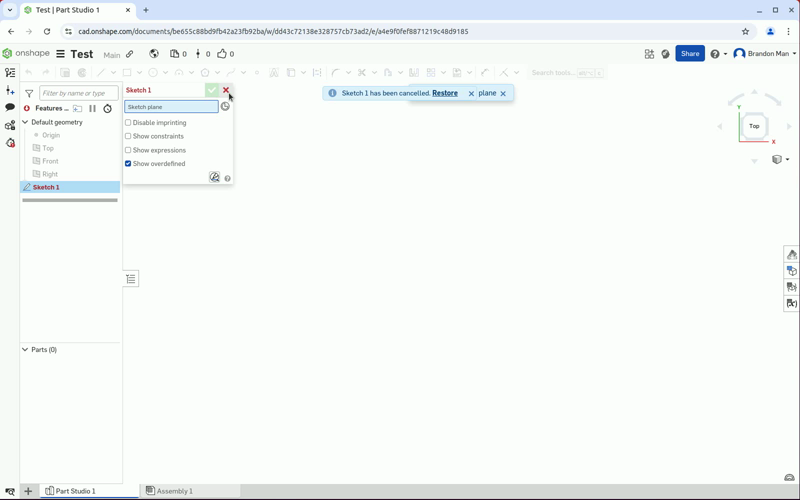
mouse_move(73, 150)
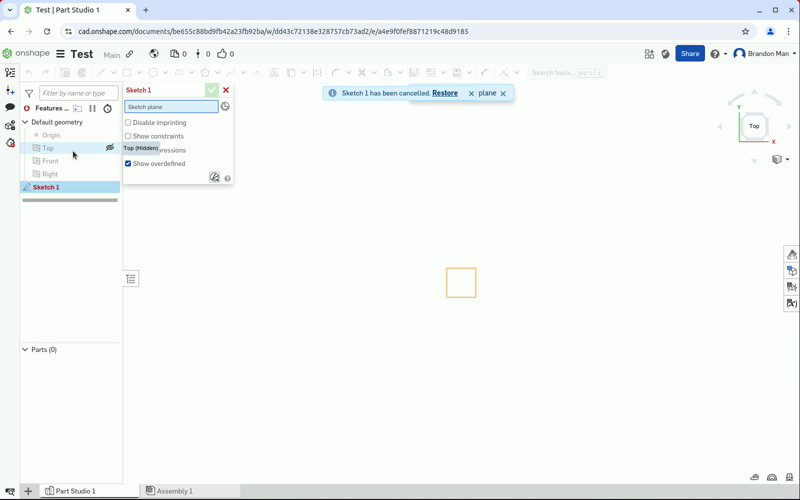
click(73, 150)
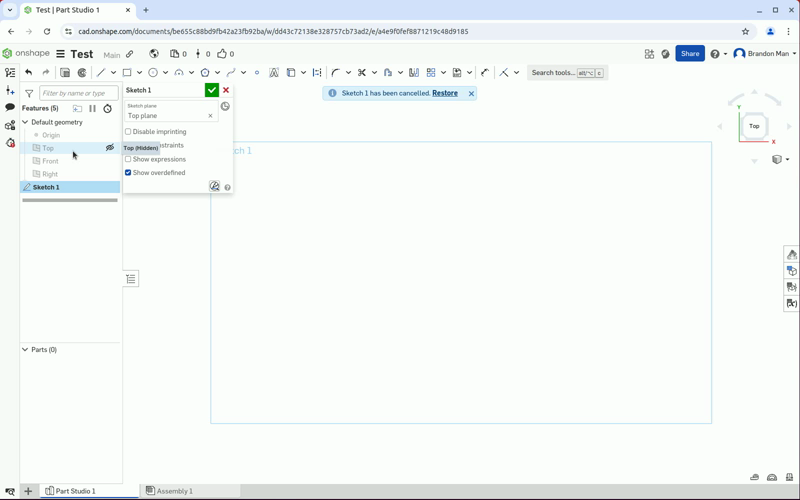
mouse_move(73, 352)
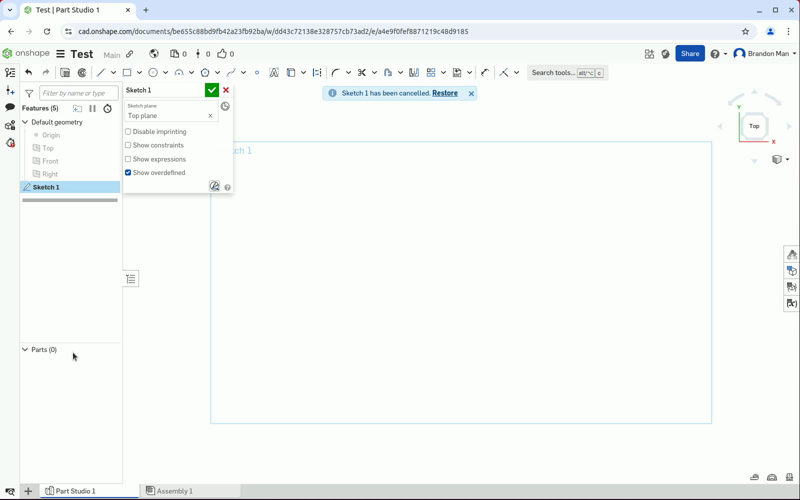
key(y)
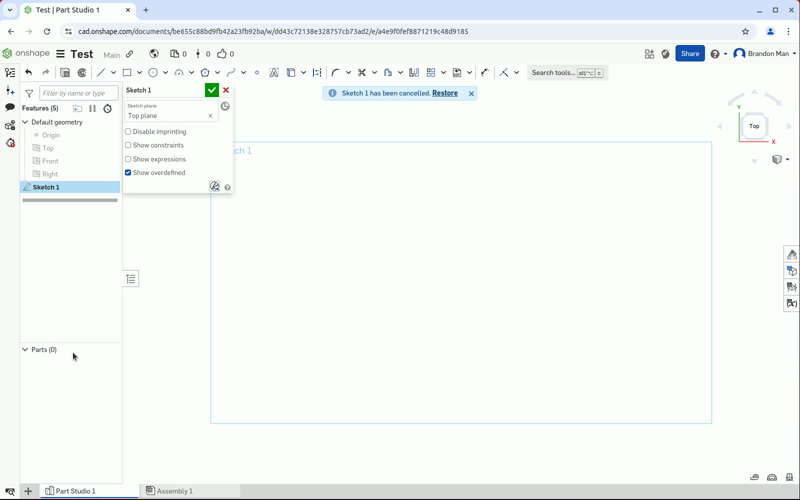
key(l)
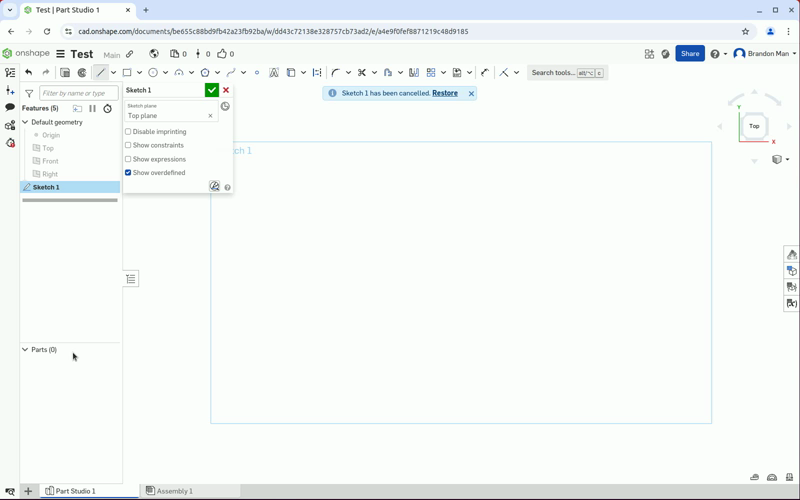
key_down(shift)
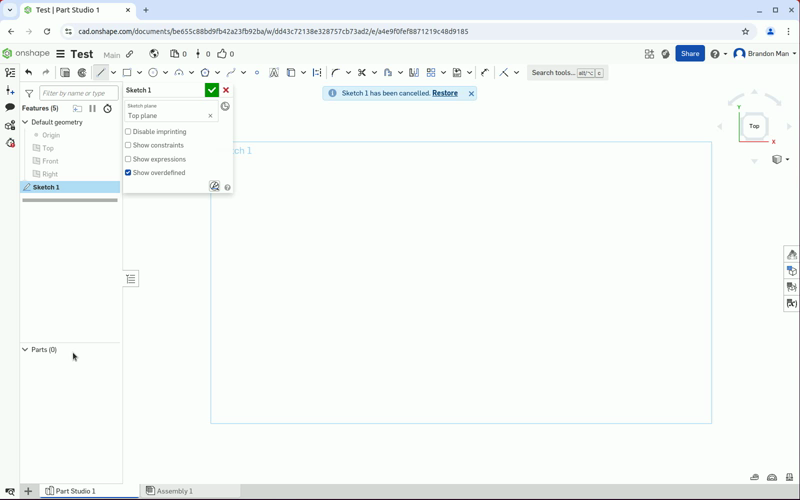
mouse_move(348, 282)
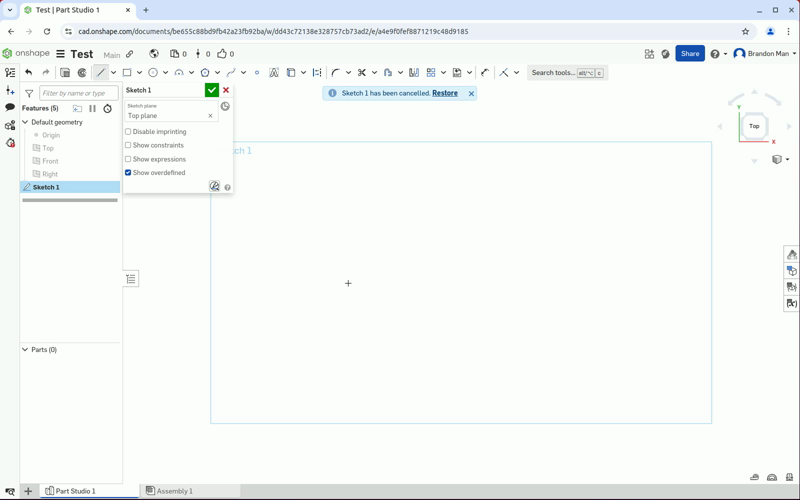
click(348, 282)
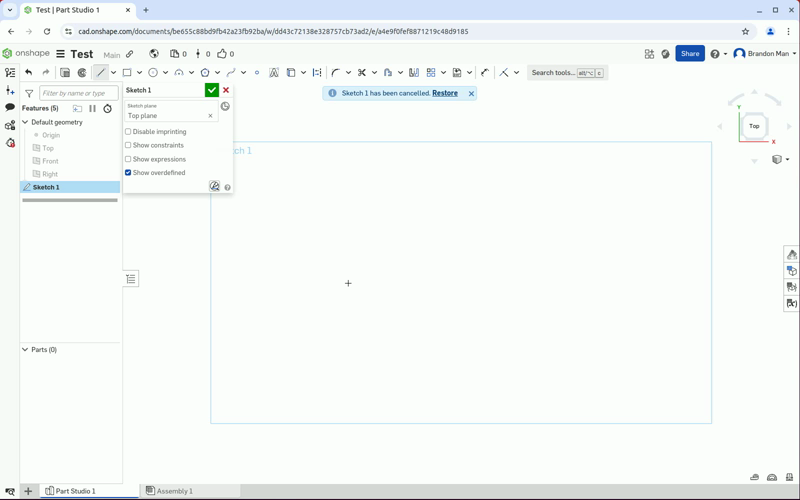
key_up(shift)
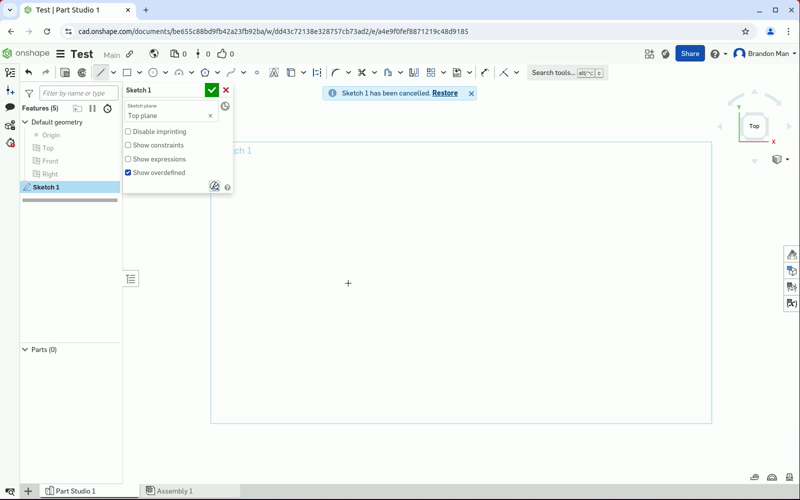
key_down(shift)
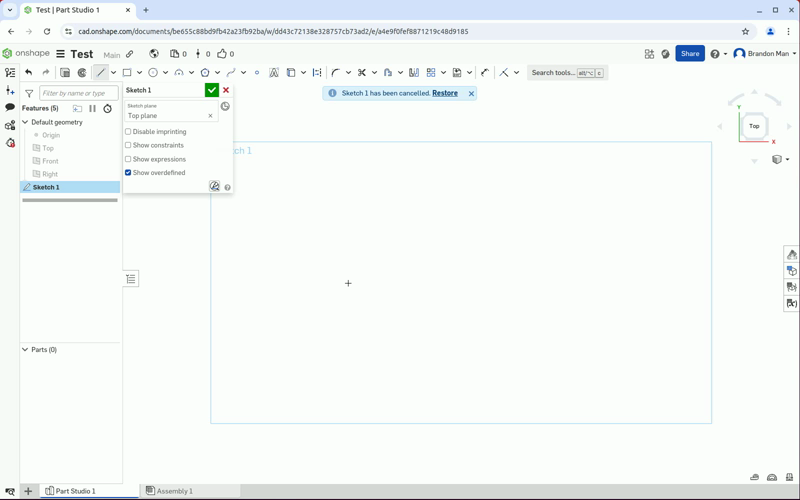
mouse_move(378, 282)
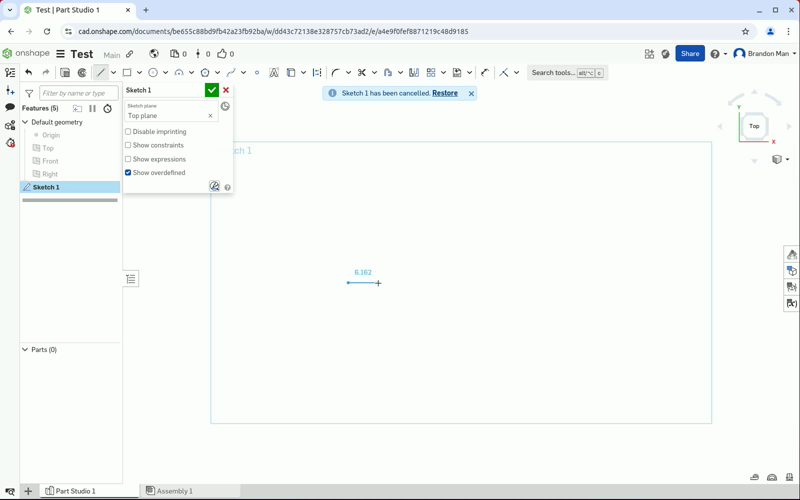
mouse_move(377, 282)
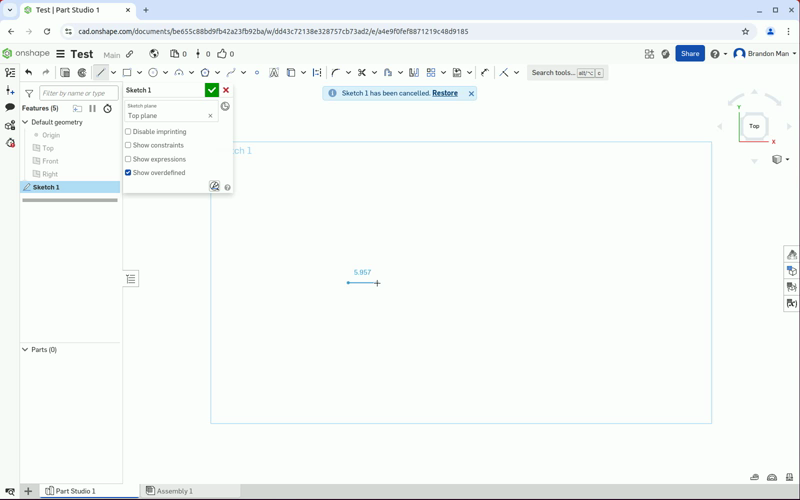
click(377, 282)
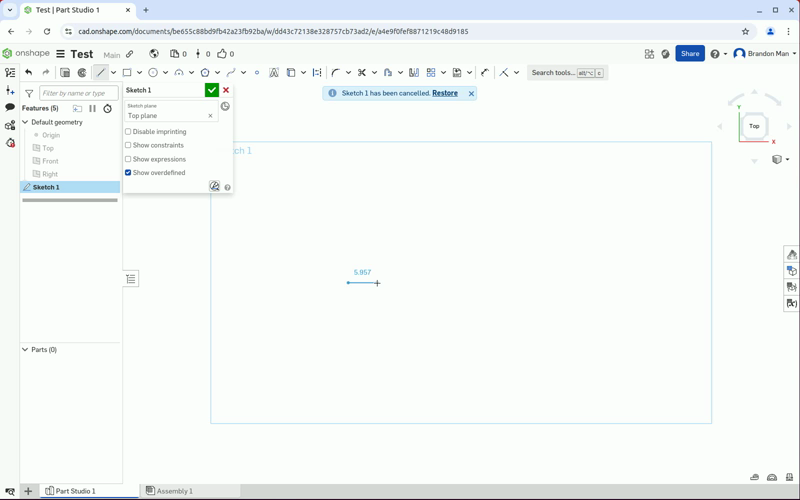
key_up(shift)
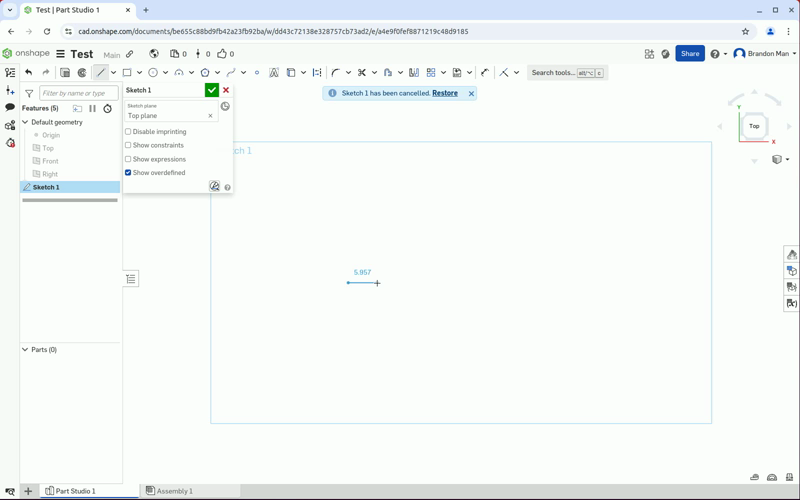
key_down(shift)
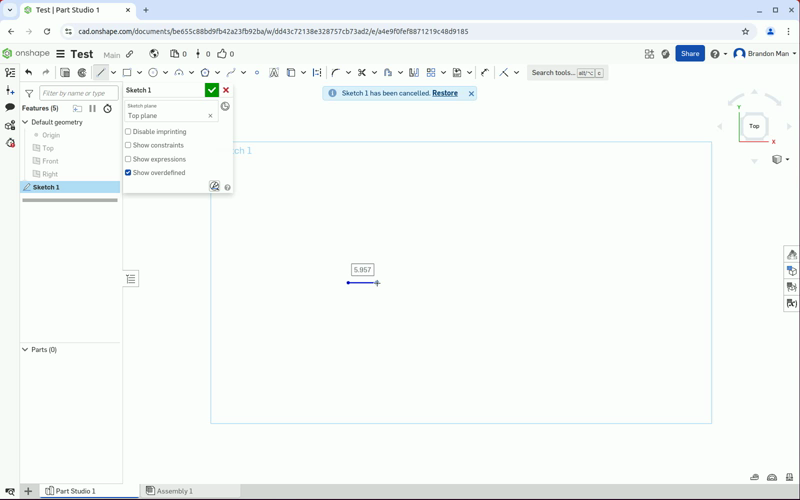
mouse_move(407, 282)
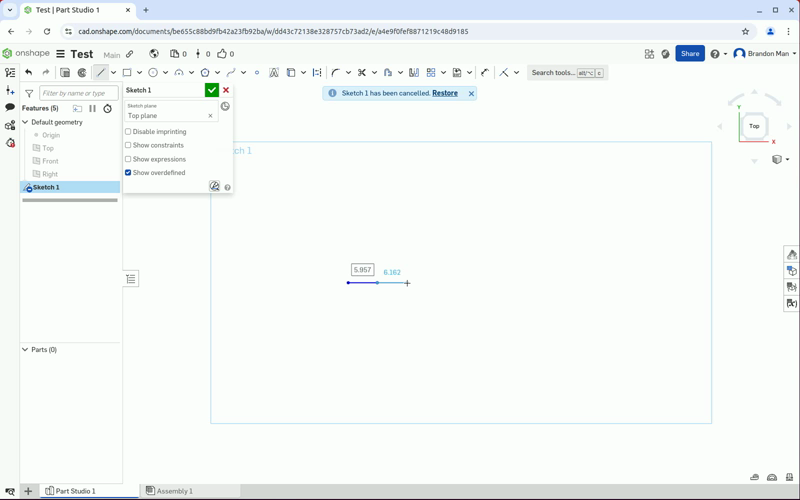
mouse_move(401, 261)
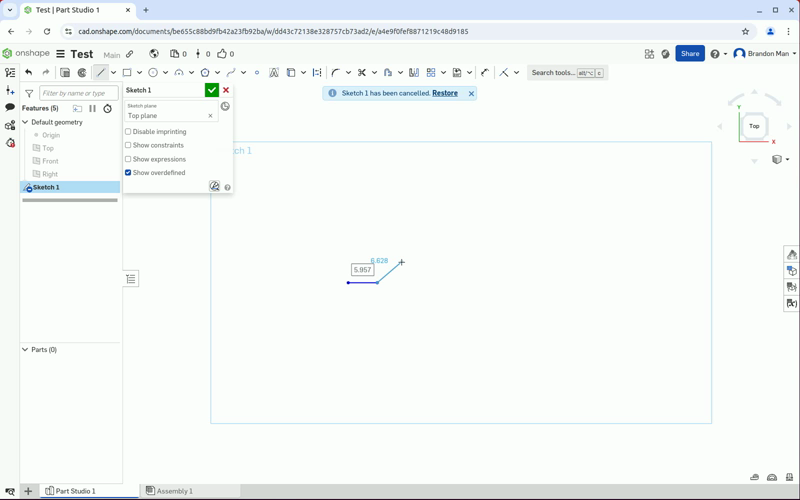
click(401, 261)
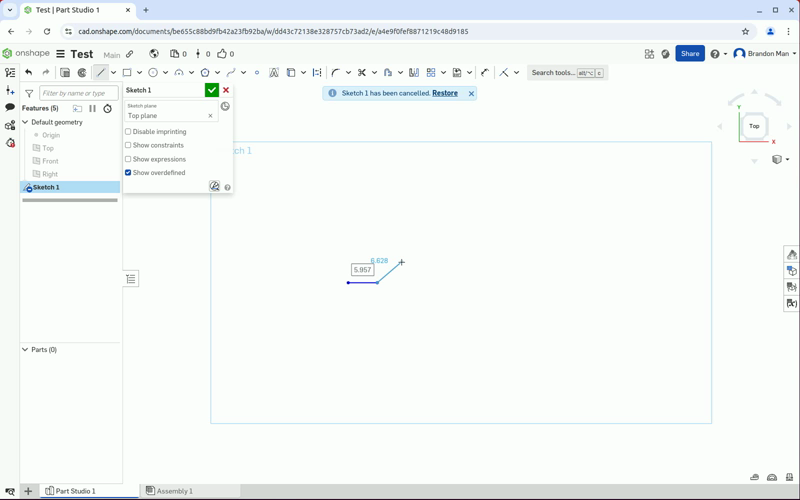
key_up(shift)
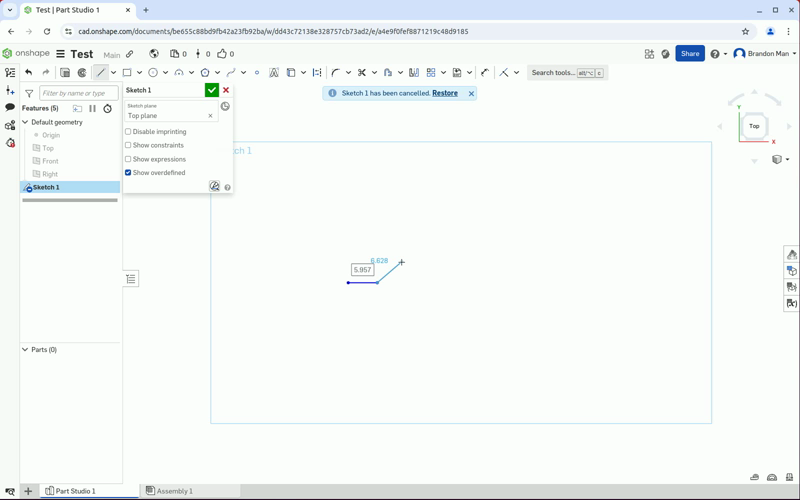
key_down(shift)
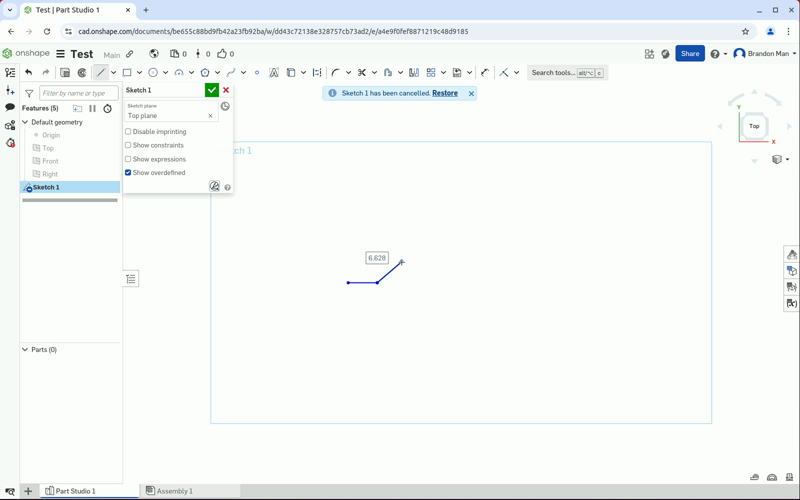
mouse_move(431, 261)
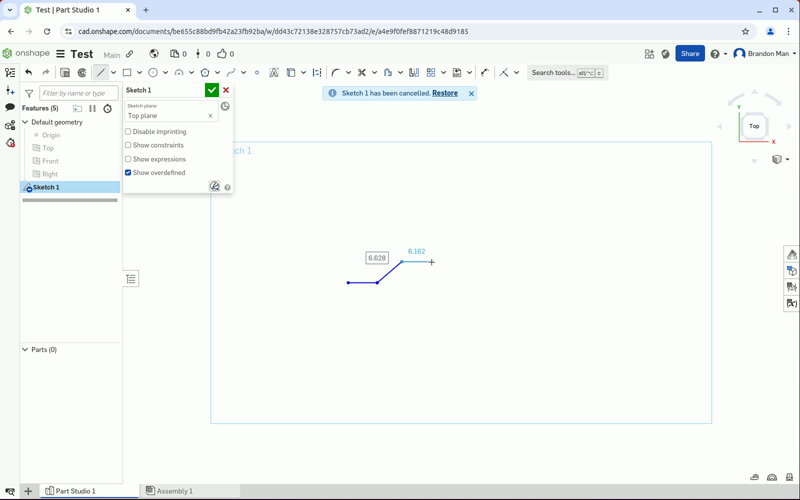
mouse_move(376, 233)
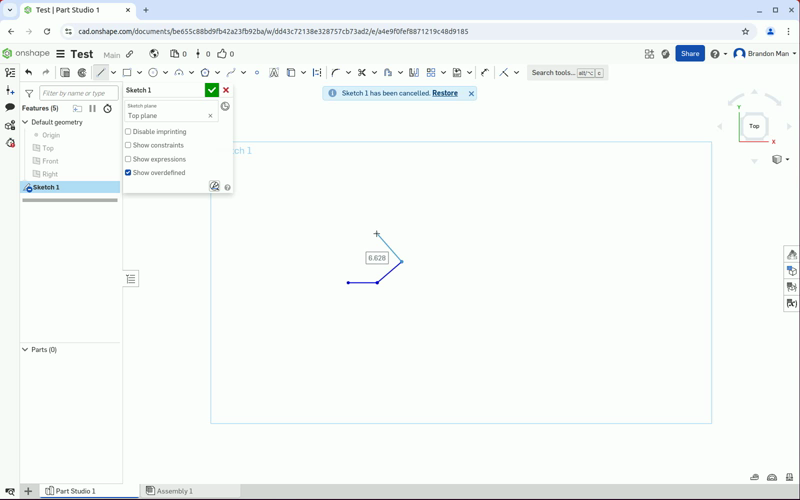
click(376, 233)
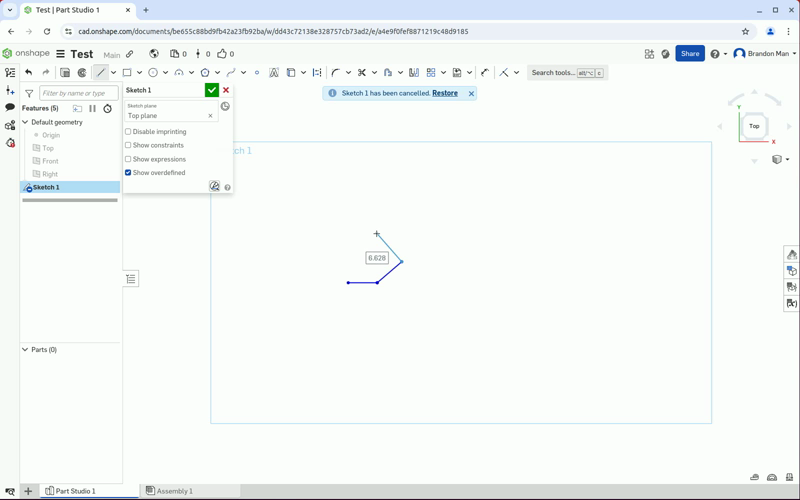
key_up(shift)
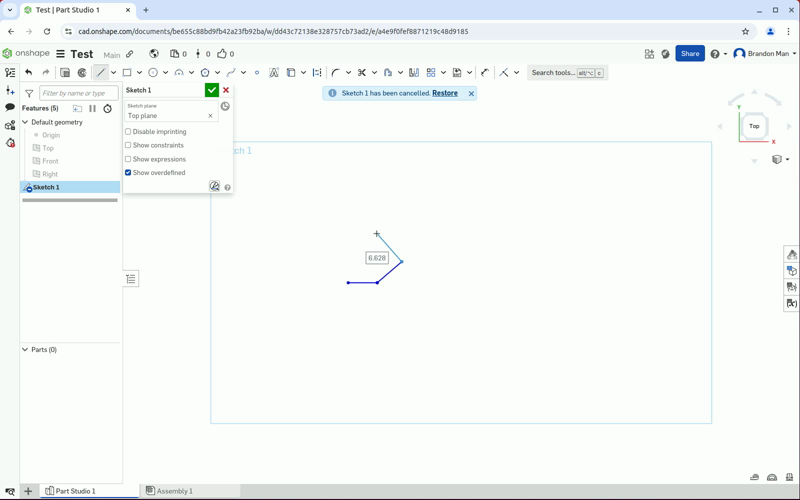
mouse_move(406, 233)
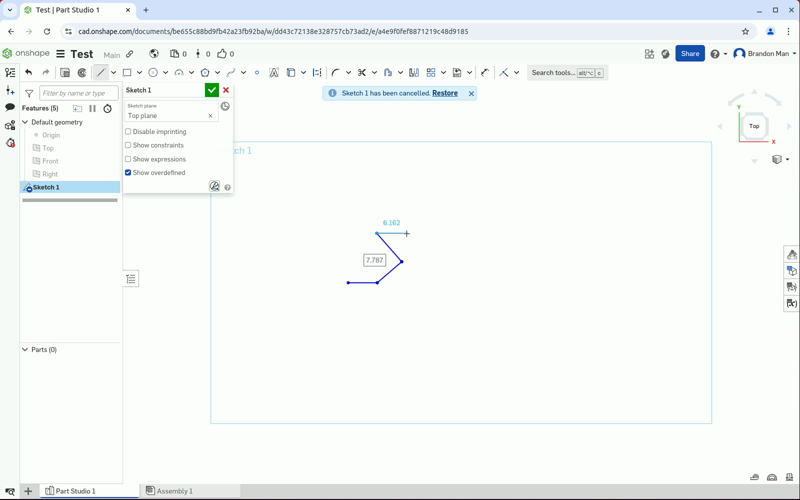
key_down(shift)
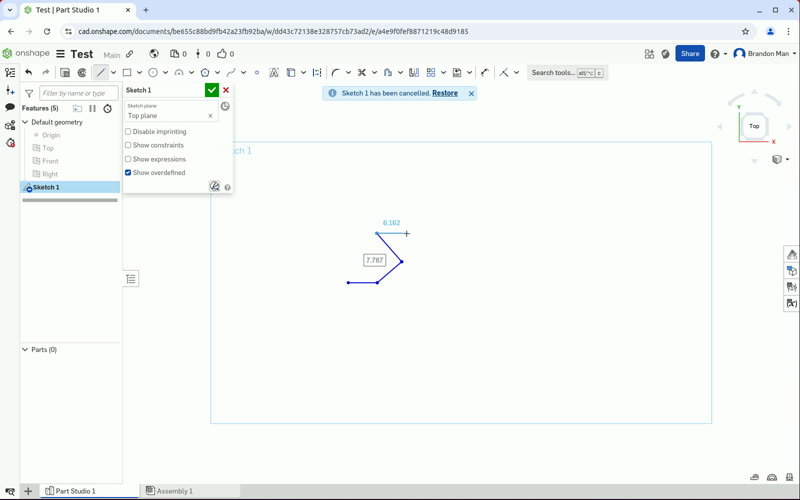
mouse_move(348, 282)
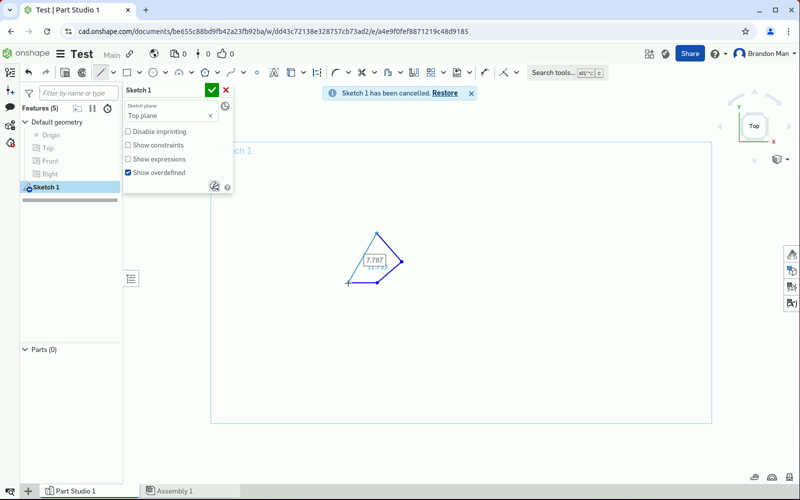
key_up(shift)
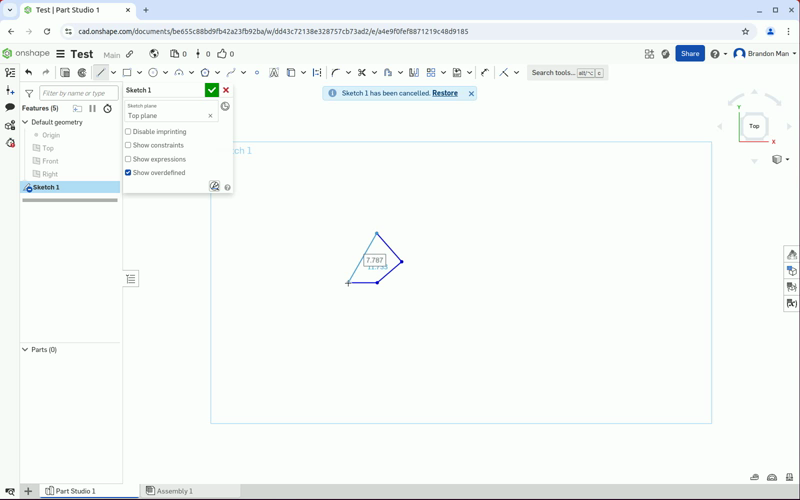
click(348, 282)
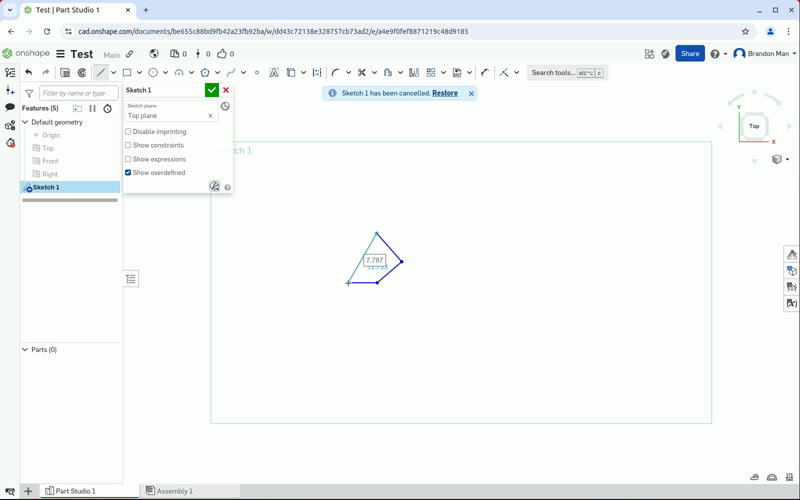
key(esc)
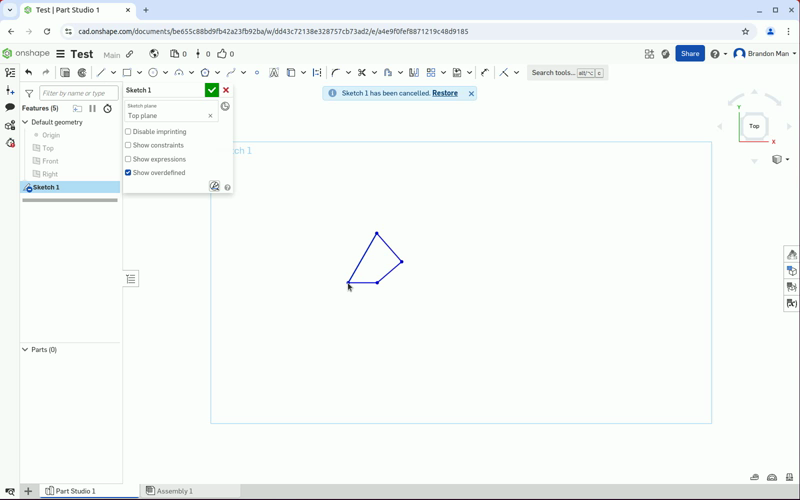
mouse_move(368, 264)
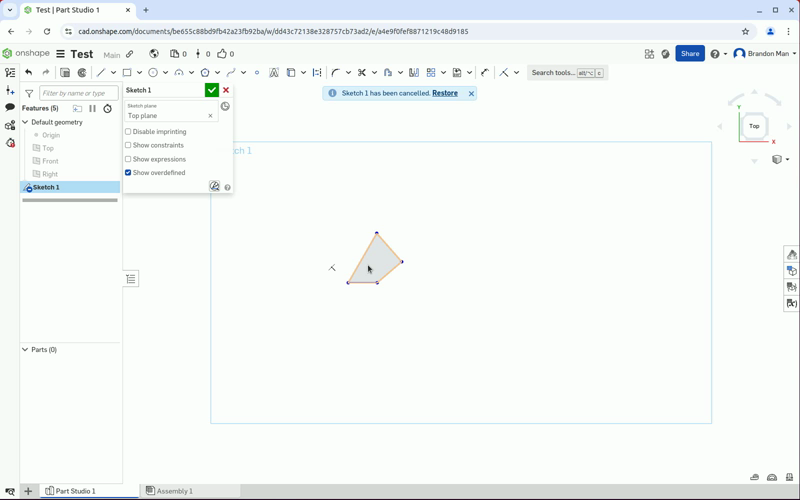
scroll(6)
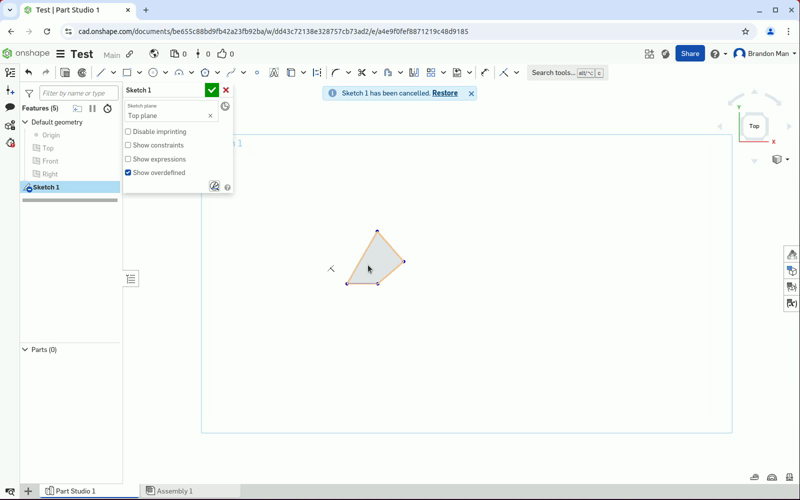
scroll(6)
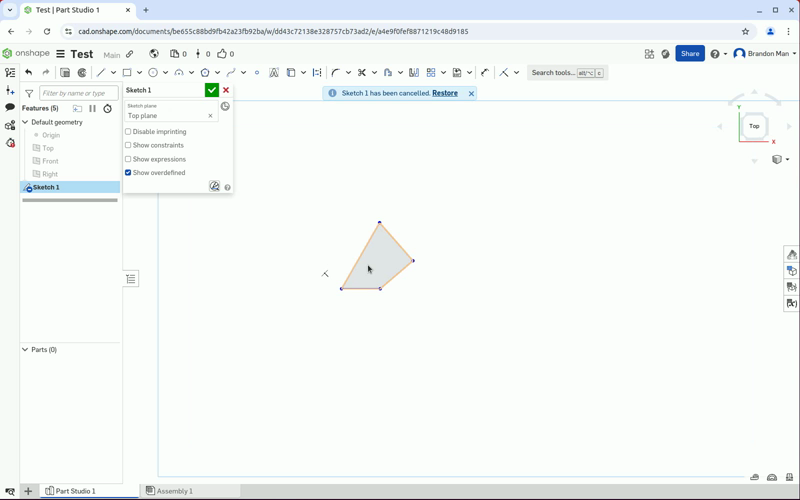
scroll(6)
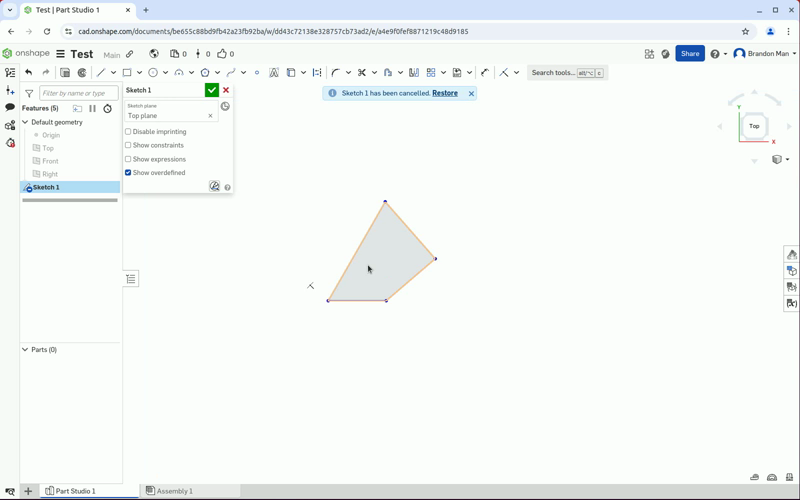
scroll(6)
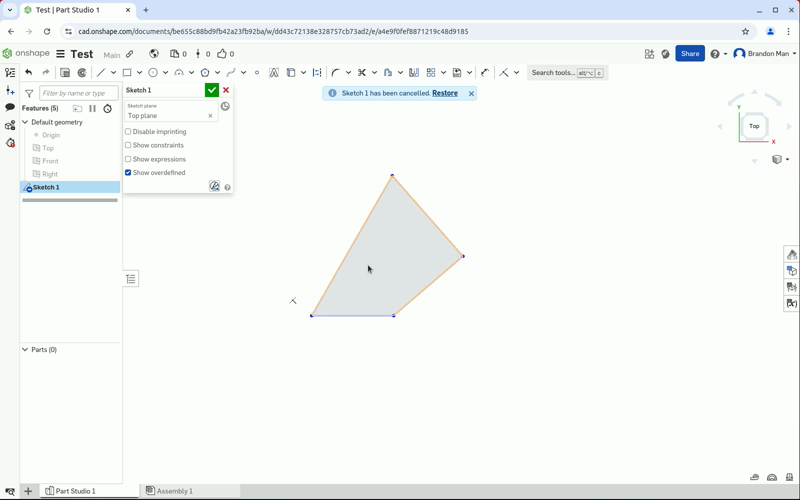
scroll(6)
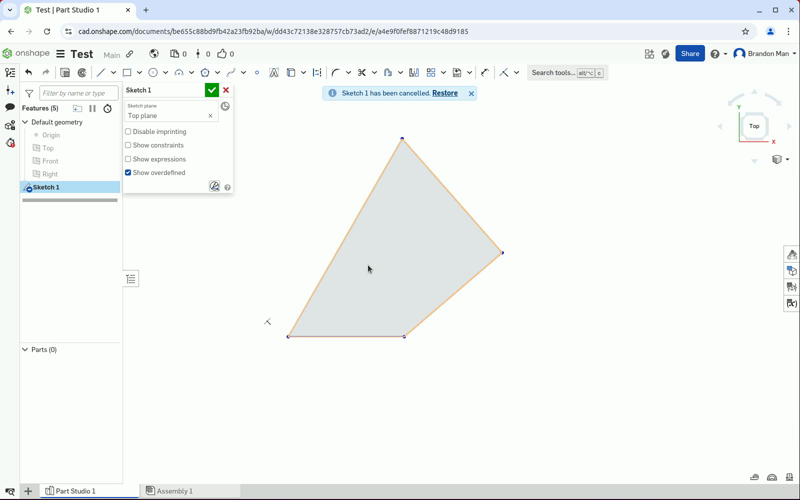
scroll(6)
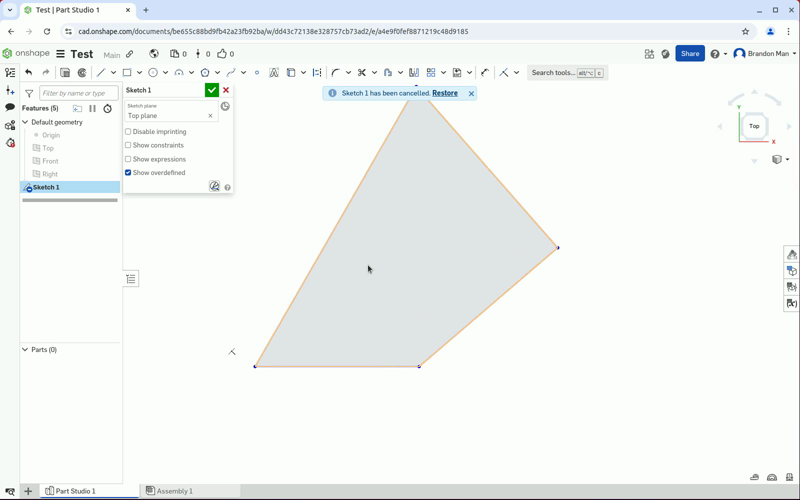
scroll(6)
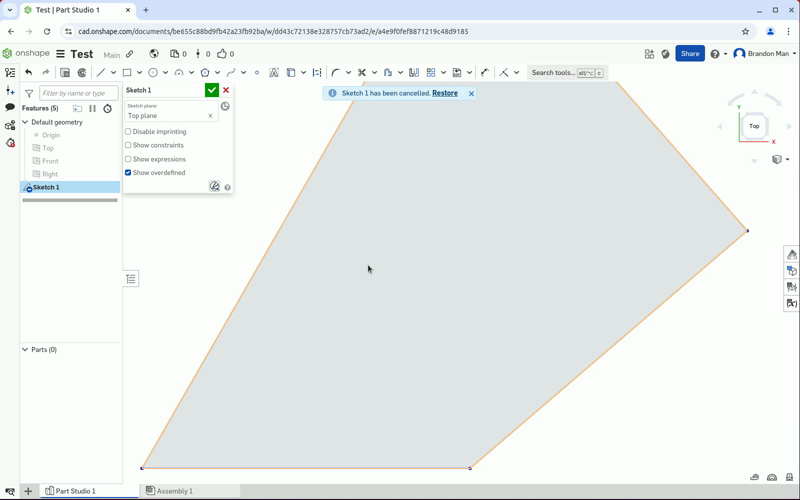
click(368, 264)
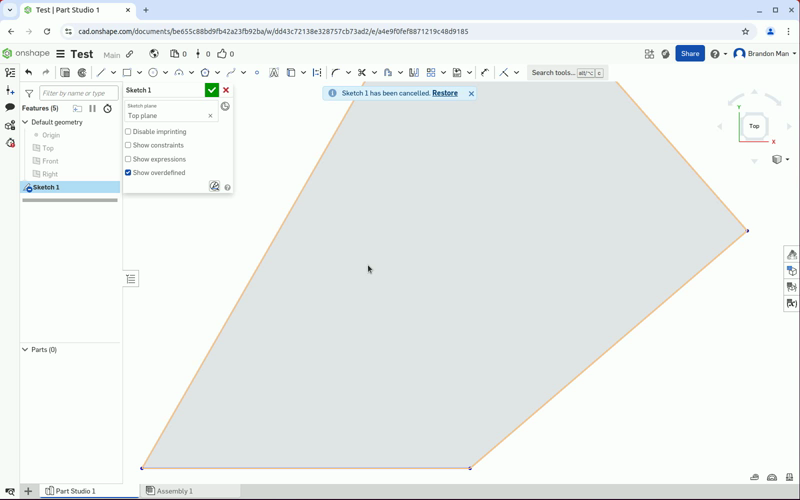
scroll(-6)
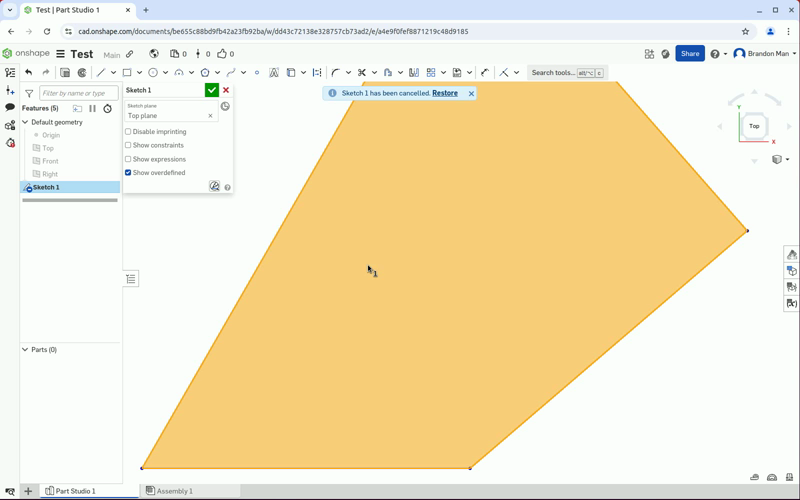
scroll(-6)
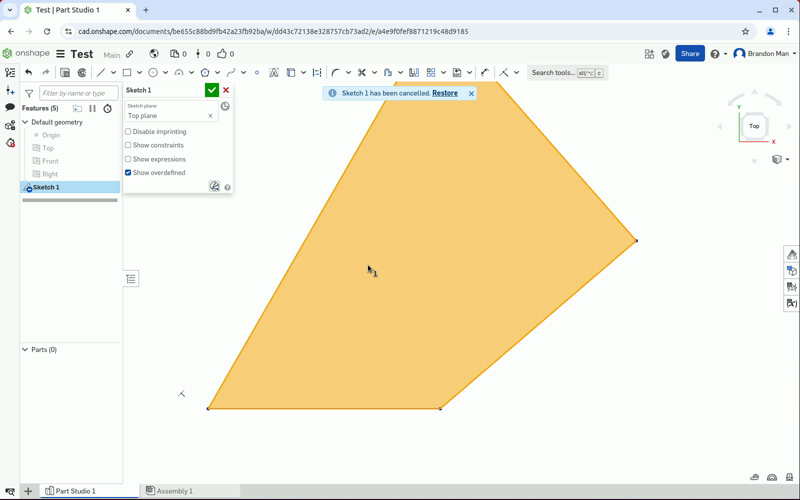
scroll(-6)
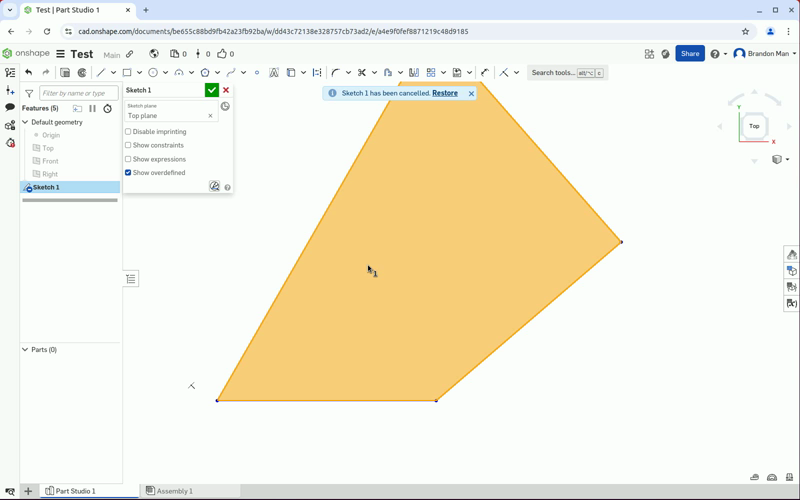
scroll(-6)
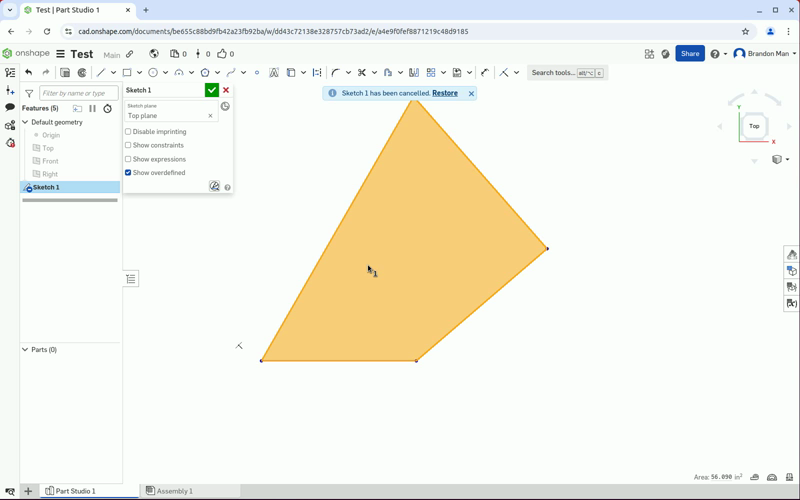
scroll(-6)
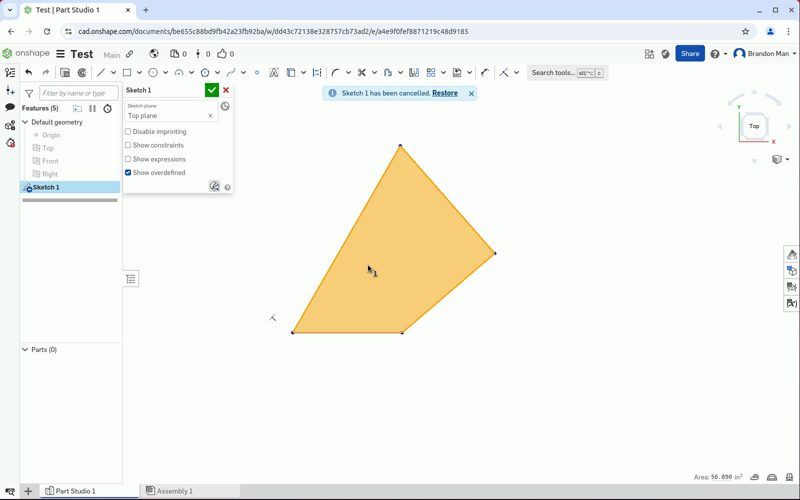
scroll(-6)
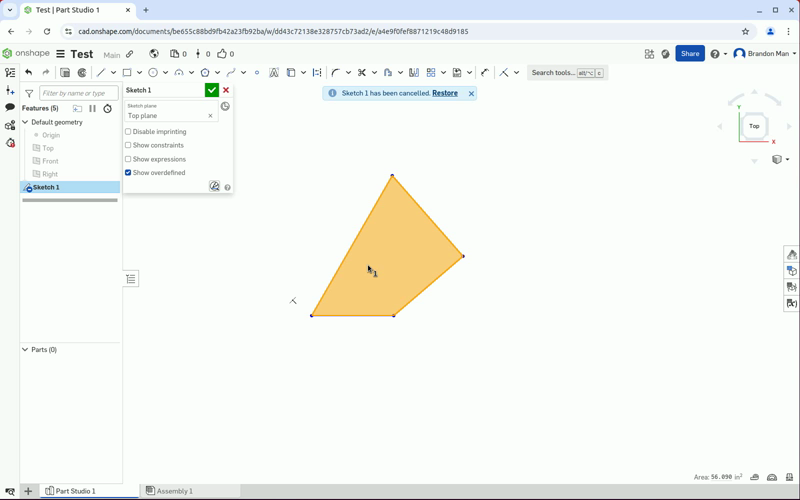
scroll(-6)
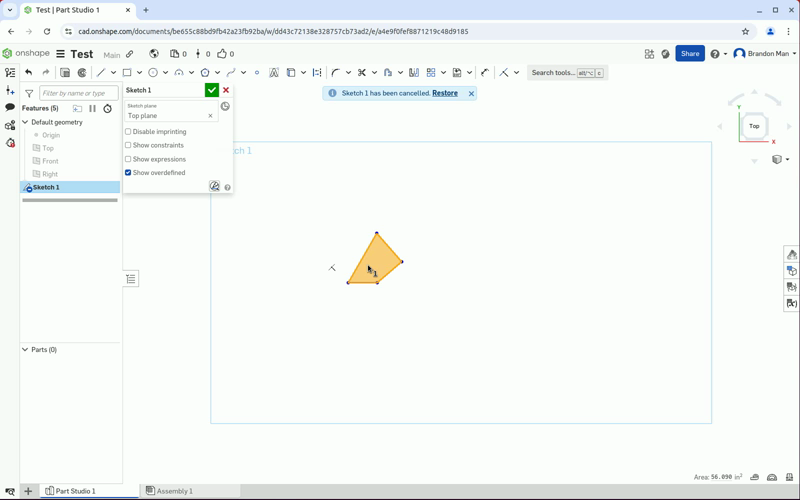
mouse_move(73, 352)
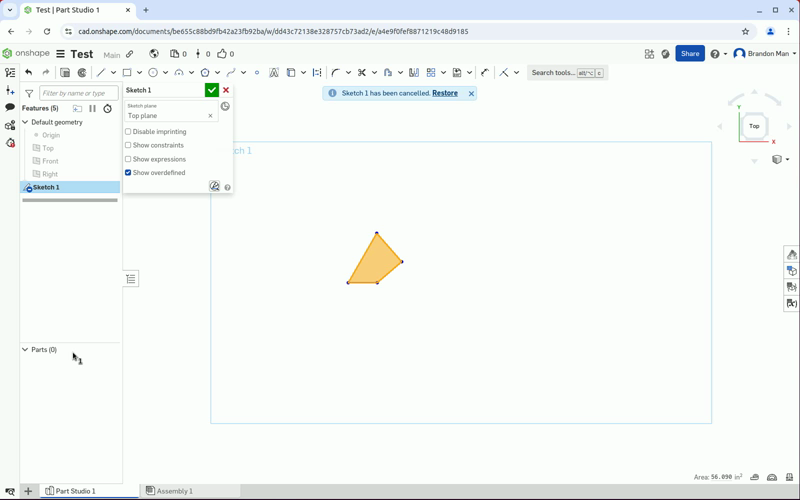
key(shift+y)
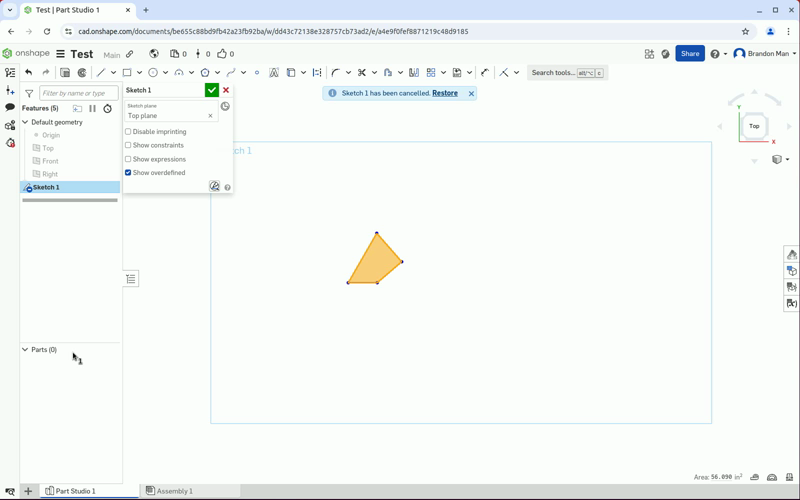
key(shift+e)
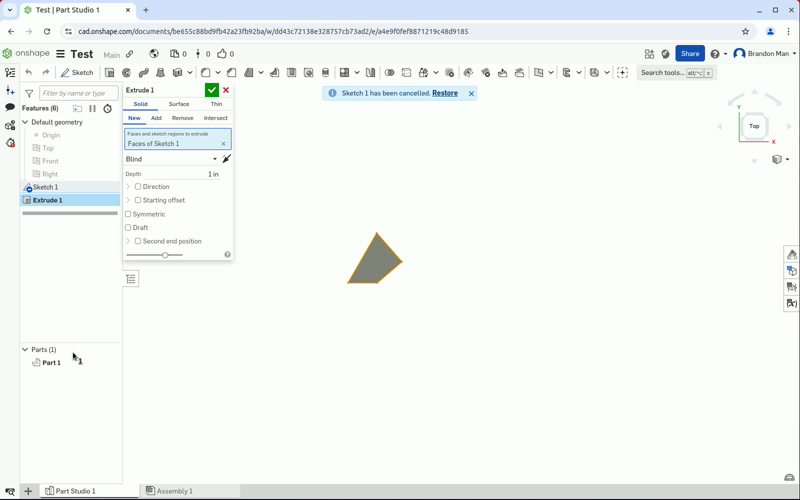
mouse_move(143, 106)
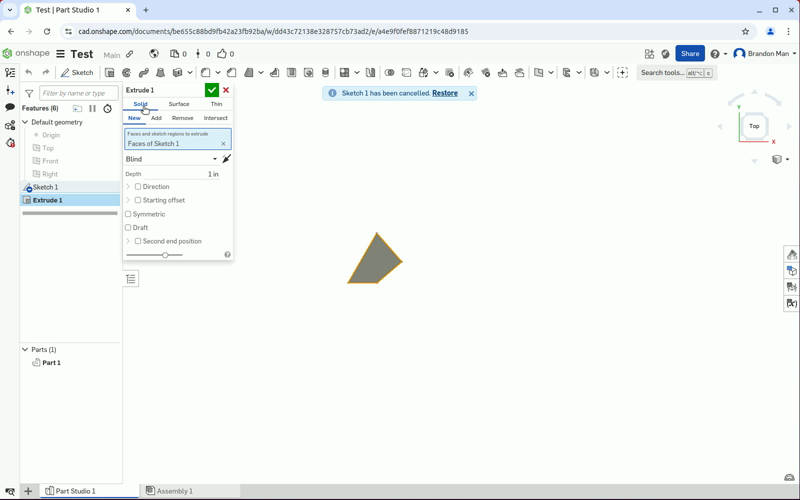
click(143, 106)
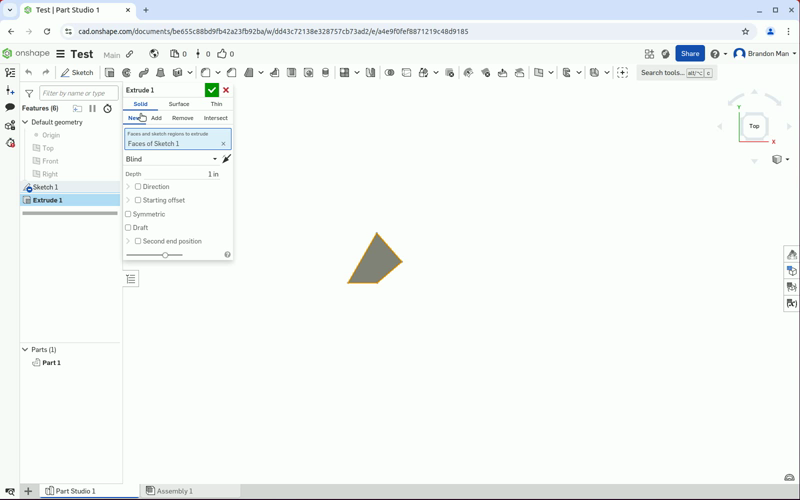
mouse_move(137, 120)
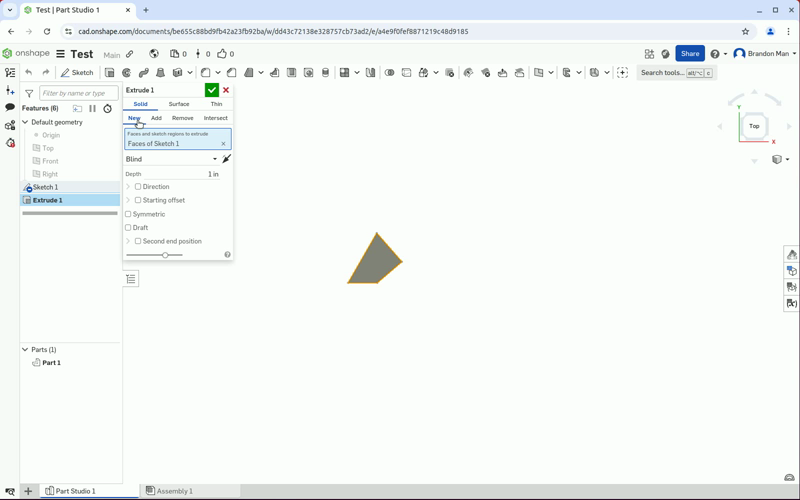
click(137, 120)
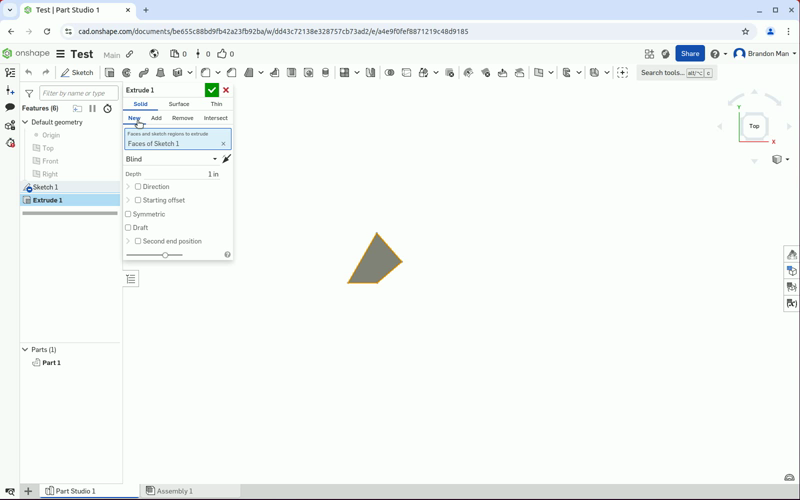
key(tab, 4)
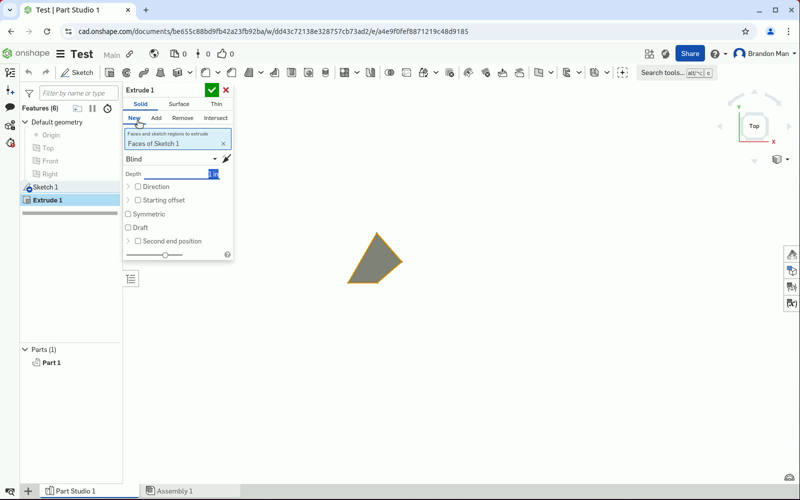
text(2.889)
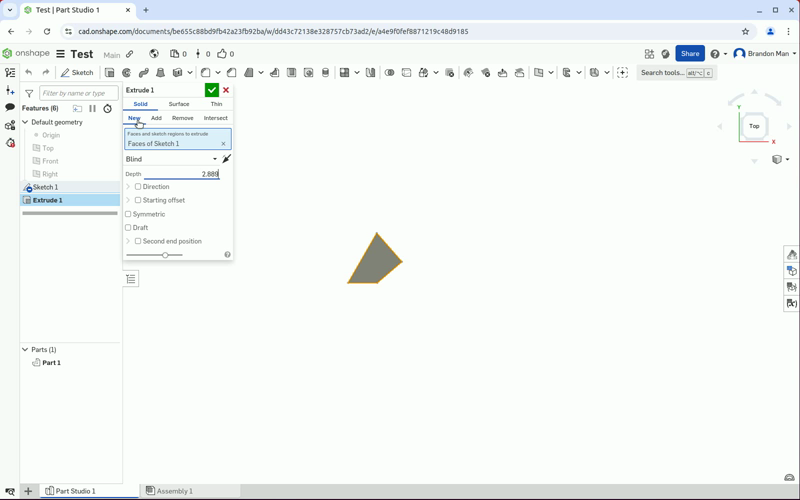
key(enter)
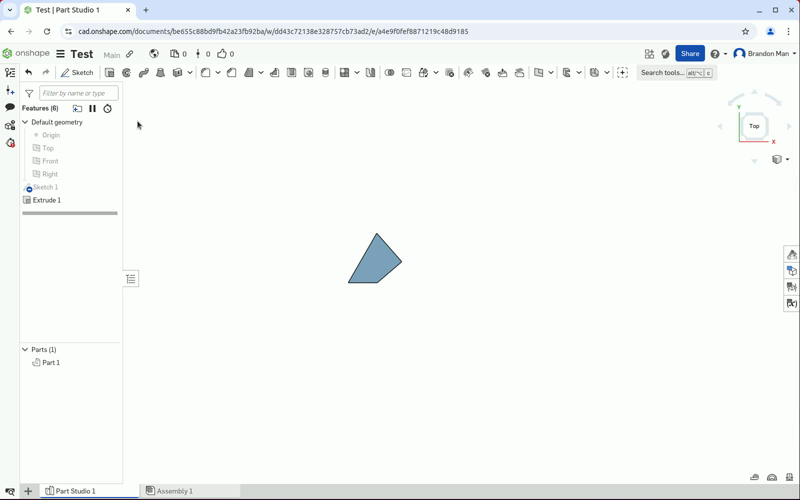
key(shift+h)
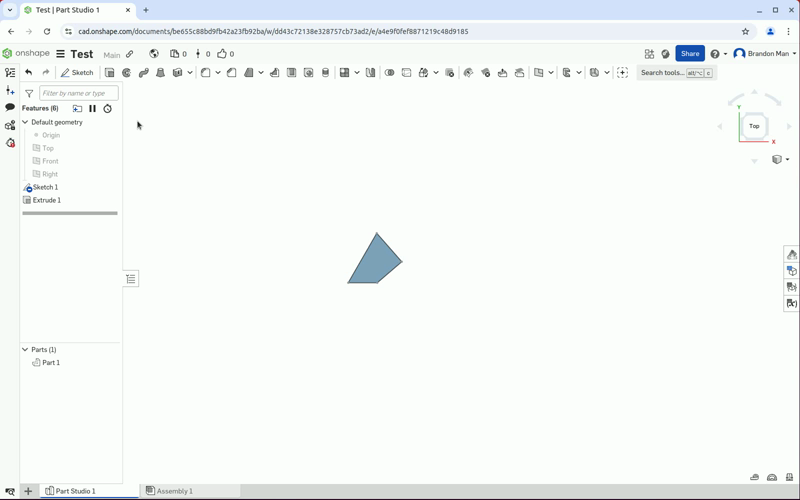
key(shift+h)
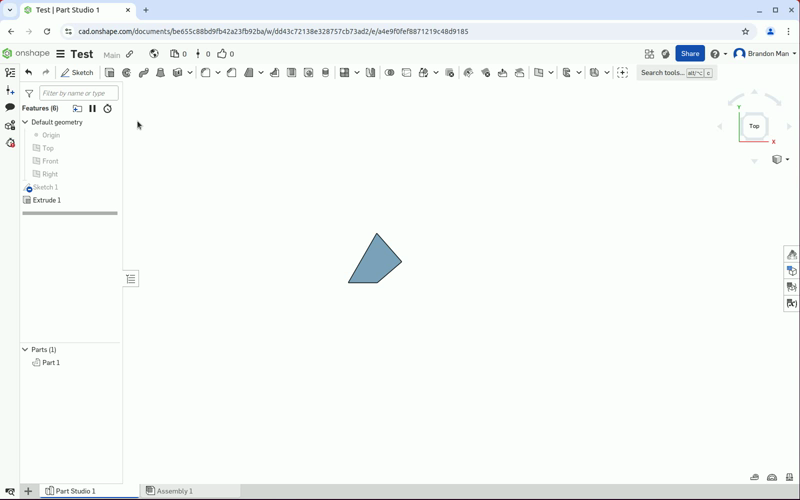
mouse_move(73, 189)
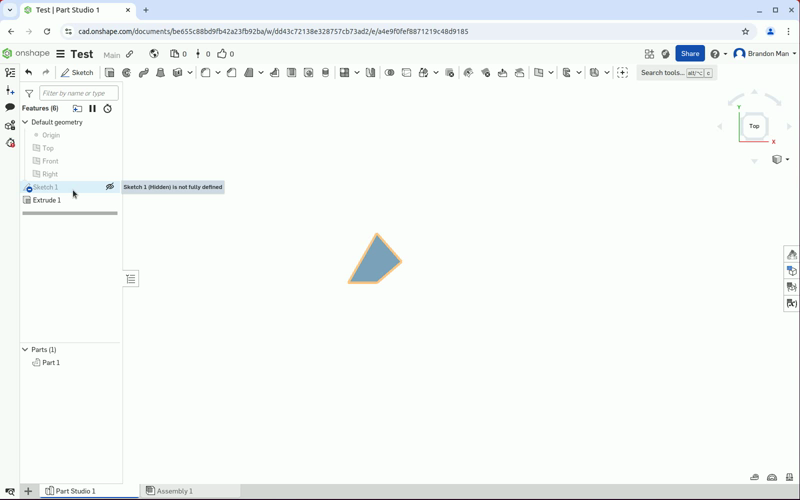
click(73, 189)
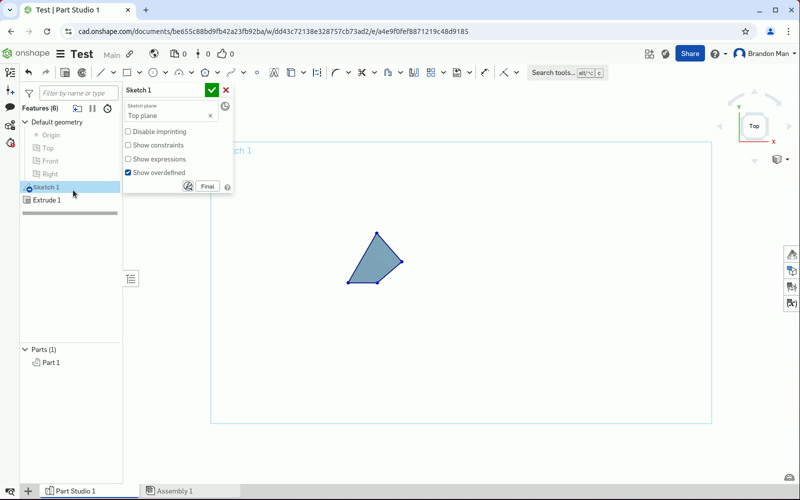
mouse_move(229, 92)
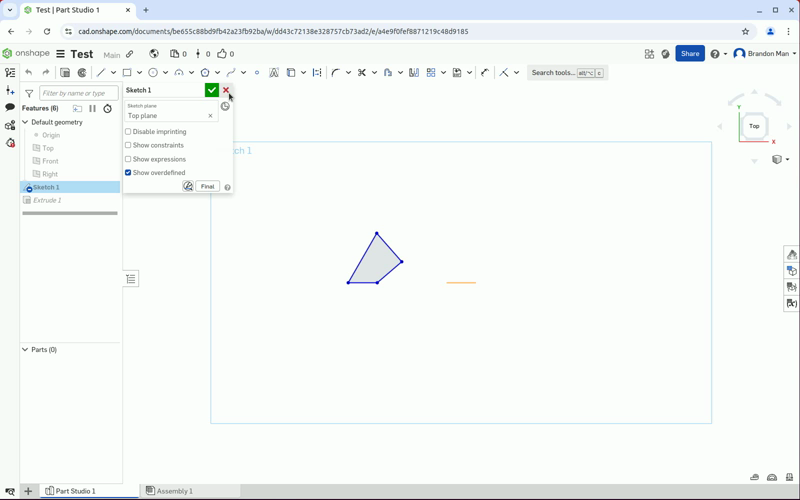
click(229, 92)
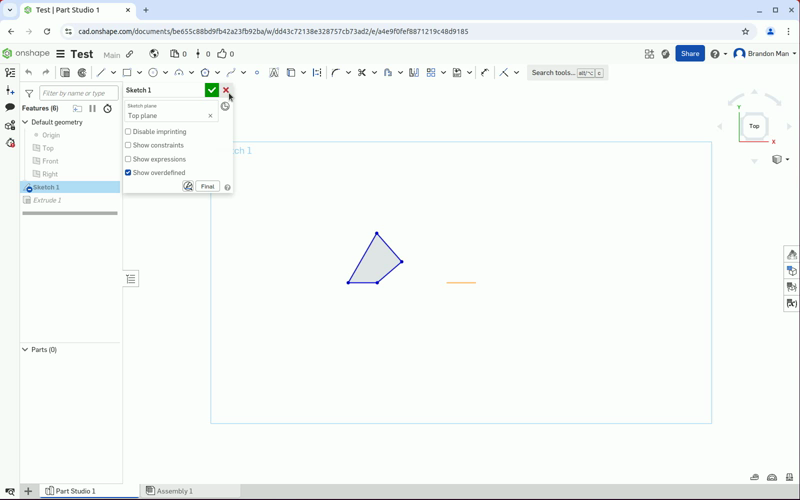
key(shift+s)
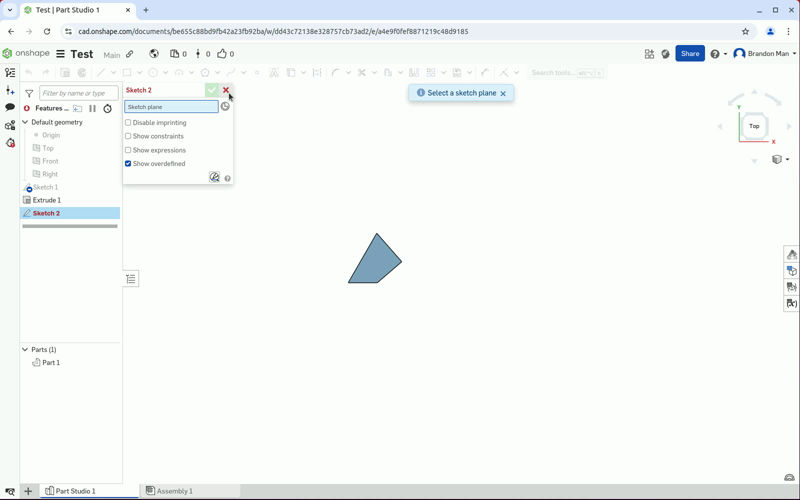
mouse_move(73, 150)
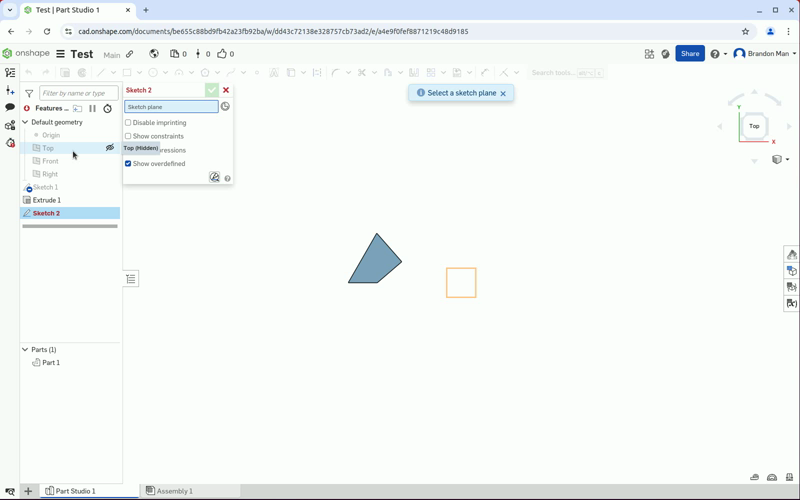
click(73, 150)
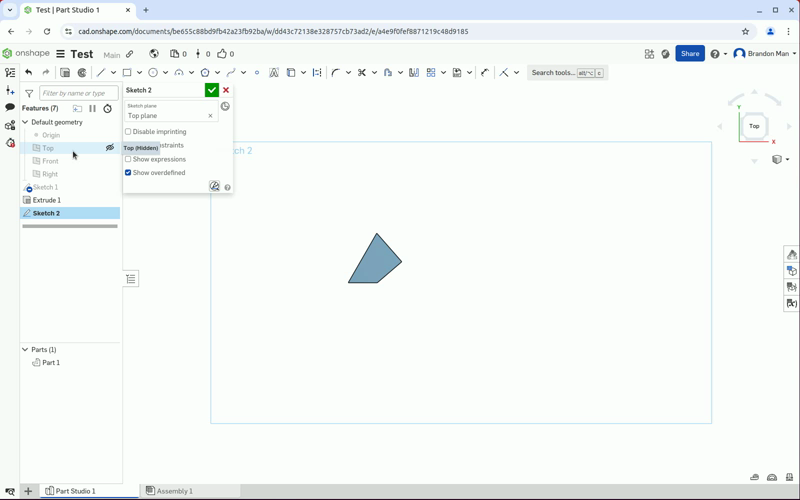
mouse_move(73, 352)
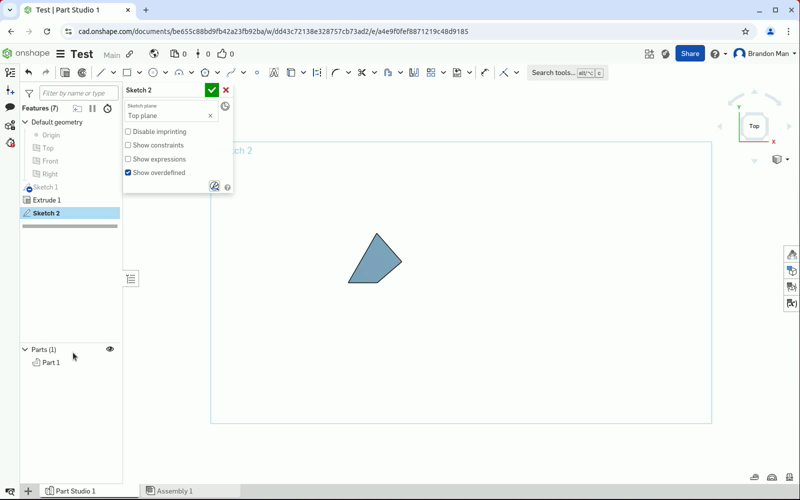
key(y)
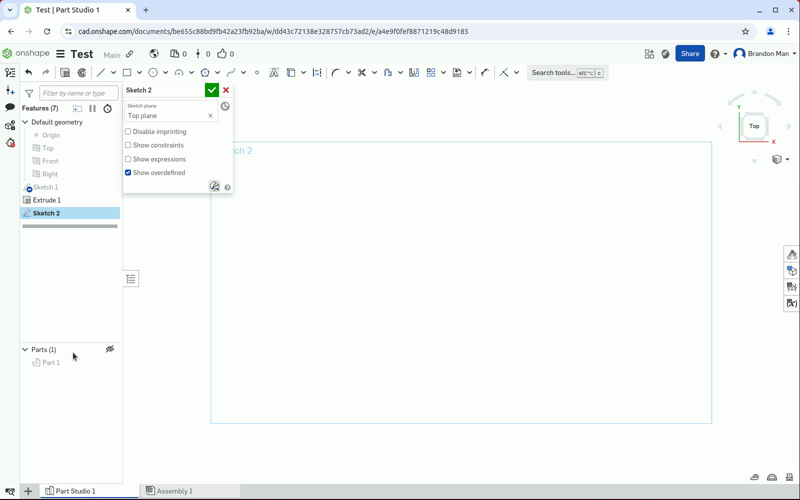
key(l)
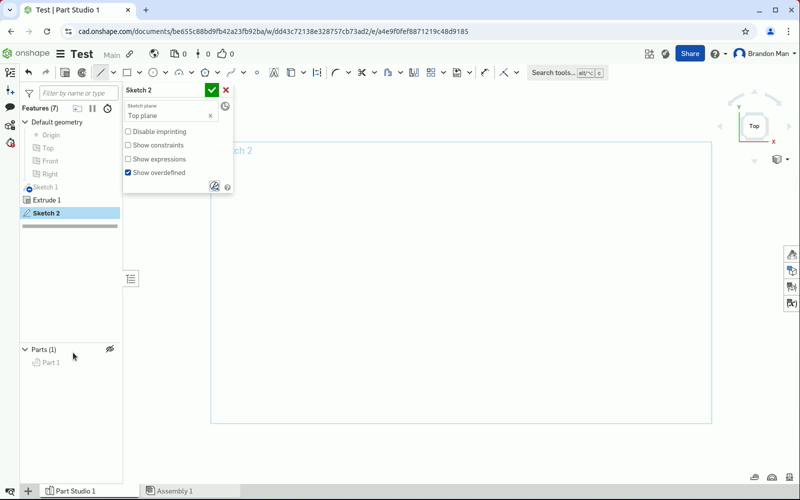
key_down(shift)
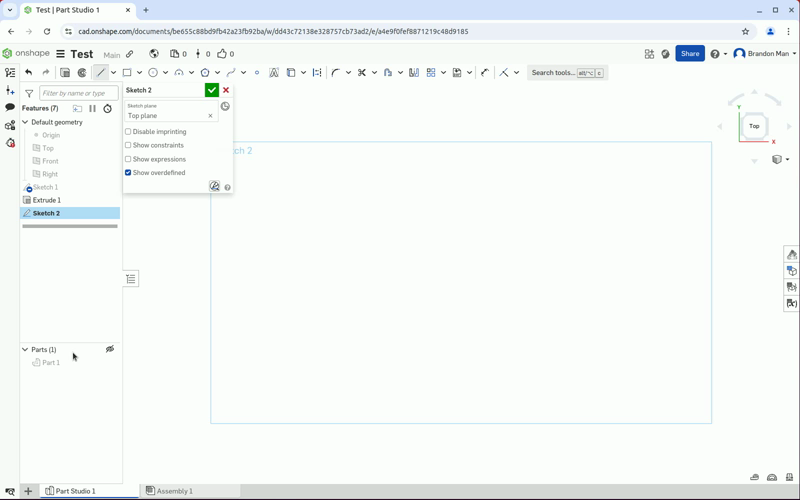
mouse_move(409, 254)
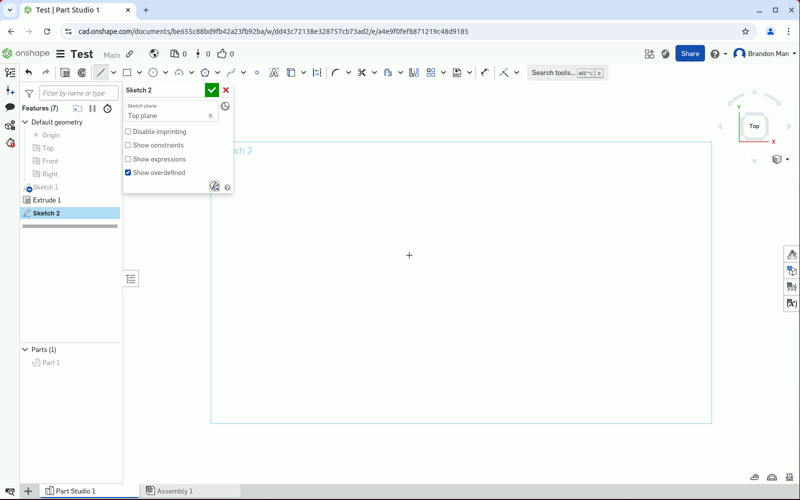
click(409, 254)
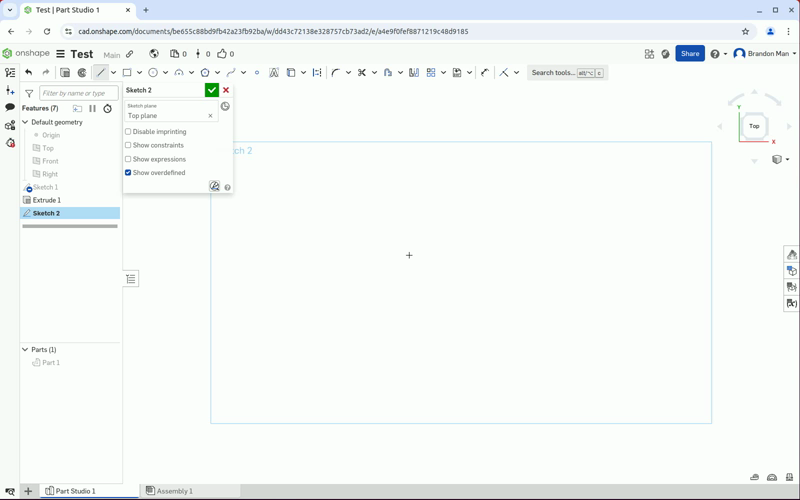
key_up(shift)
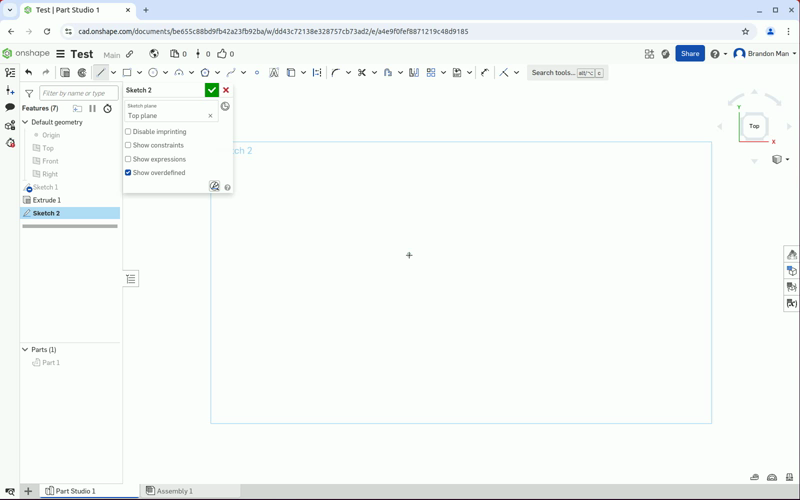
key_down(shift)
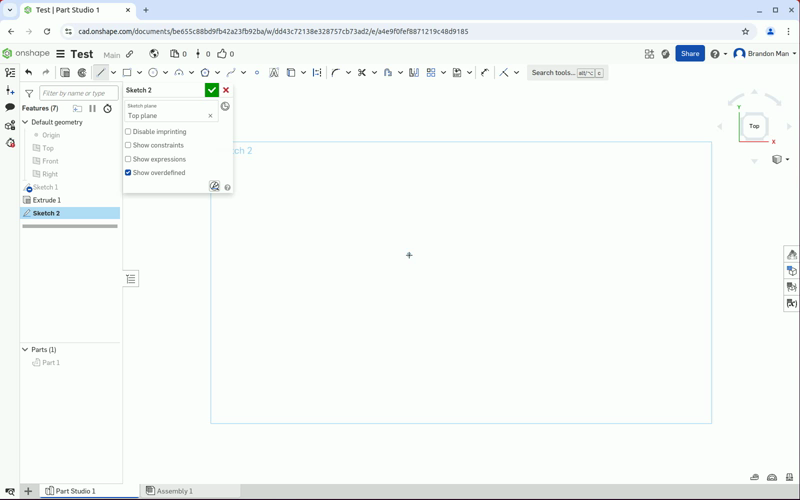
mouse_move(439, 254)
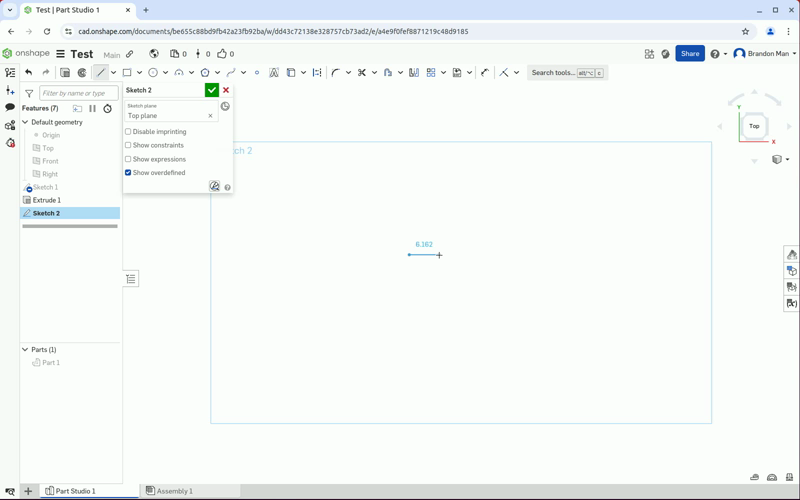
mouse_move(433, 282)
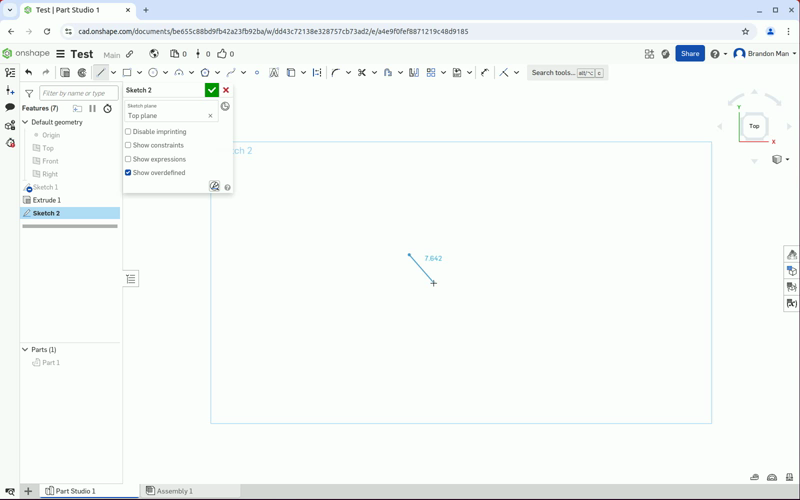
click(433, 282)
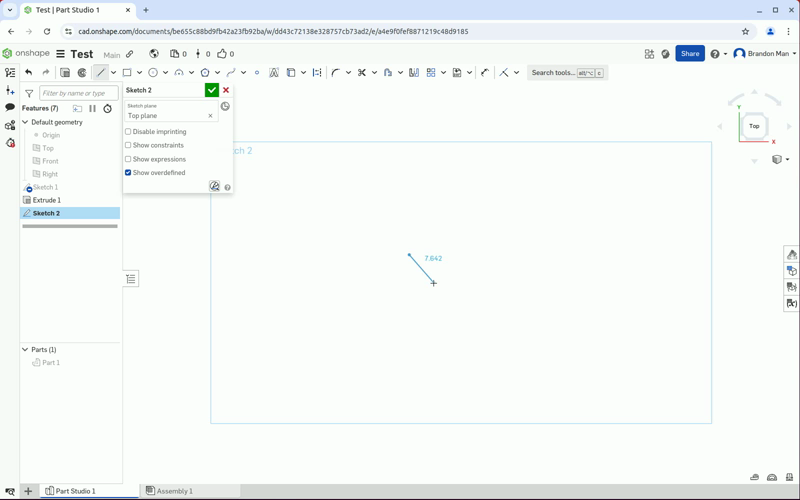
key_up(shift)
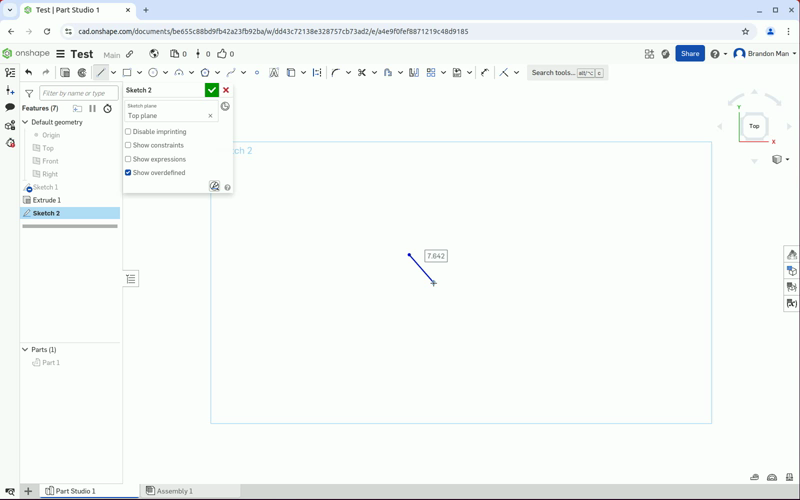
key_down(shift)
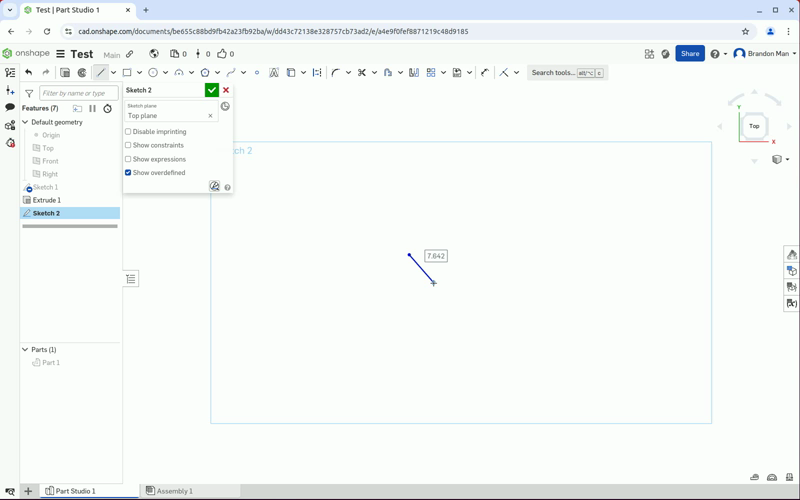
mouse_move(463, 282)
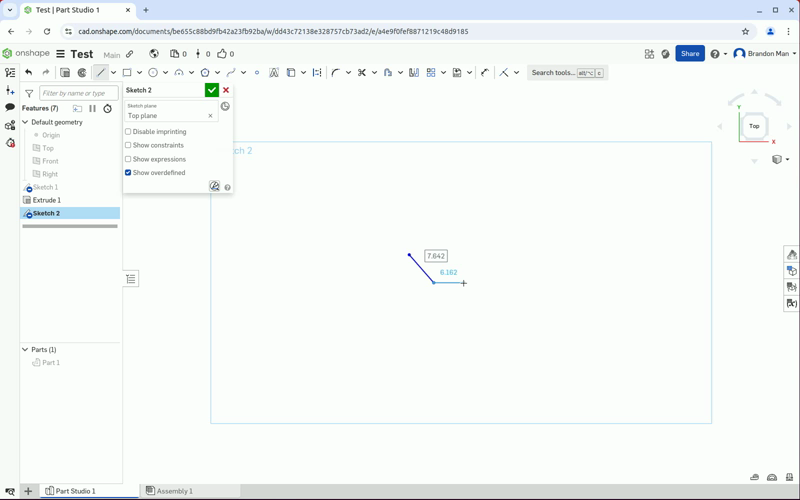
mouse_move(461, 282)
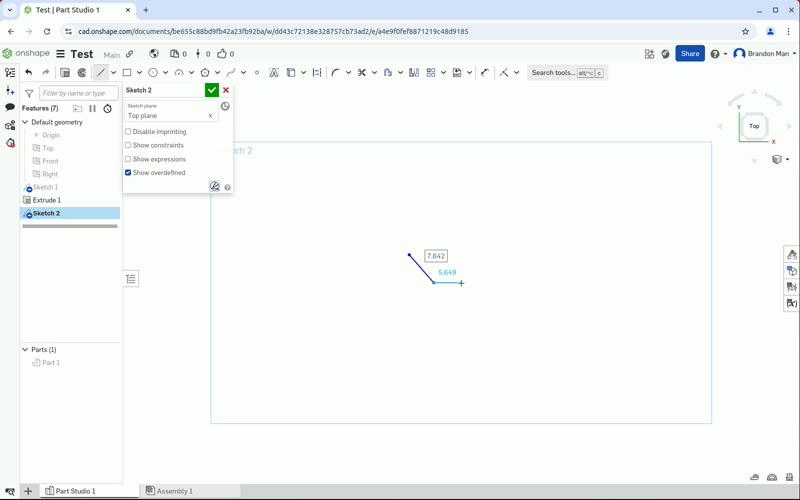
click(461, 282)
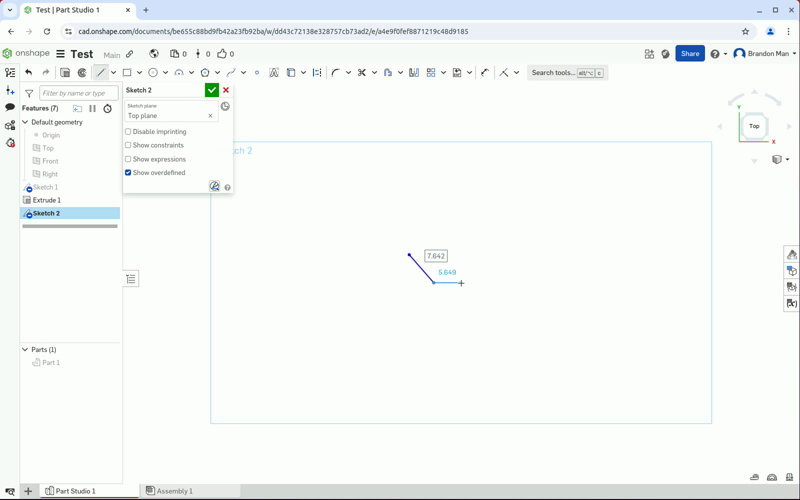
key_up(shift)
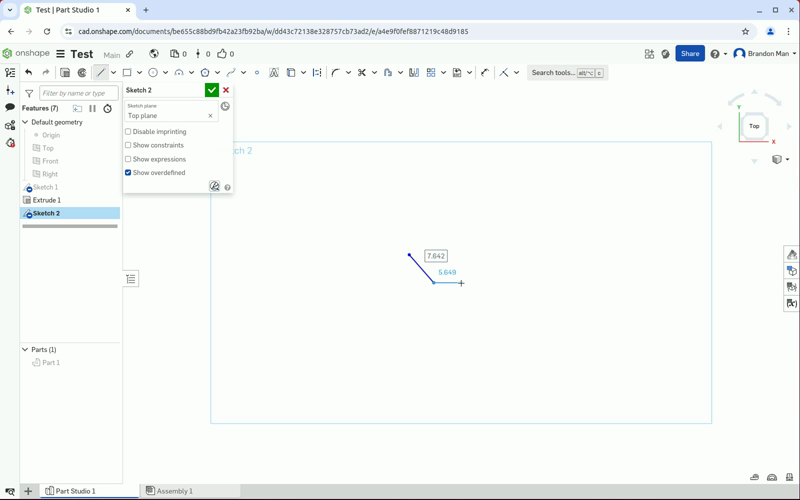
key_down(shift)
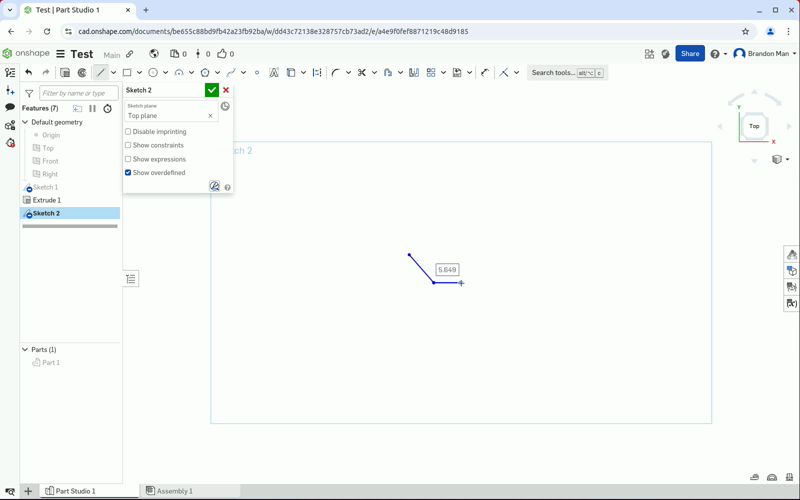
mouse_move(491, 282)
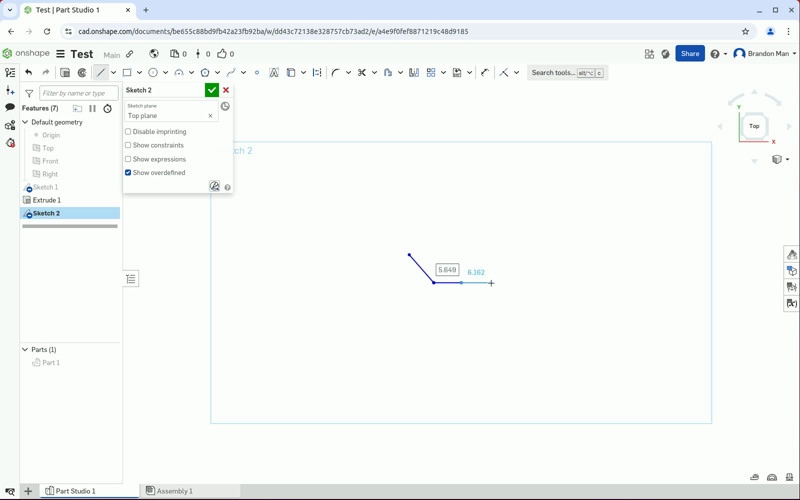
mouse_move(433, 233)
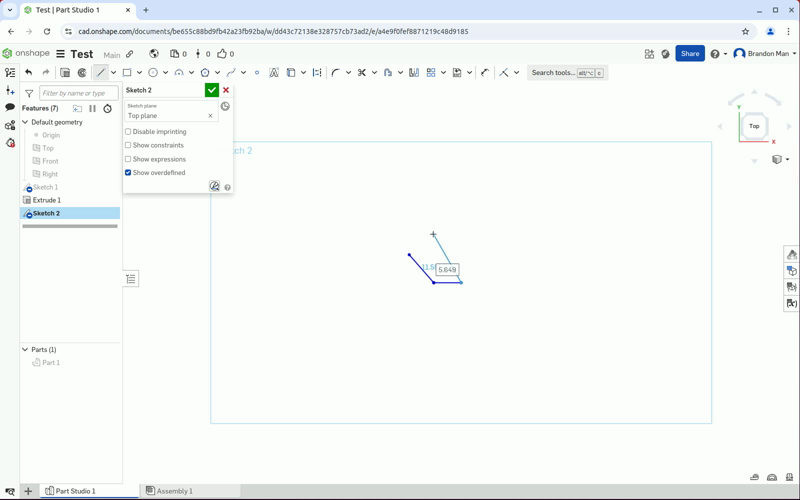
click(433, 233)
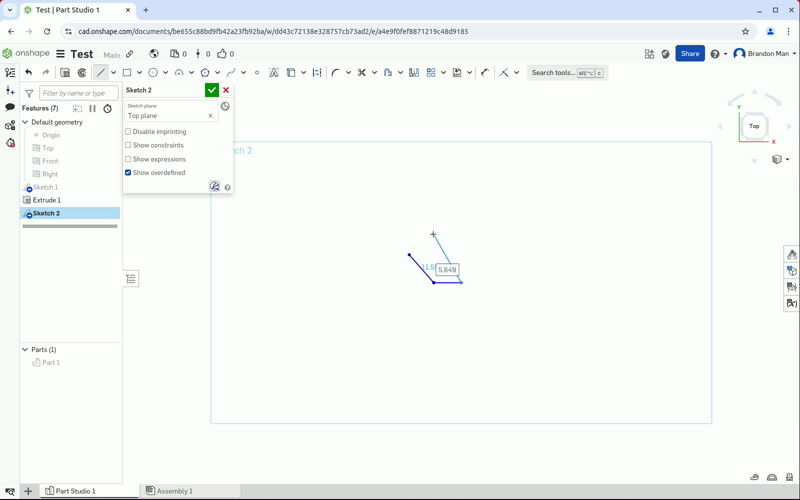
key_up(shift)
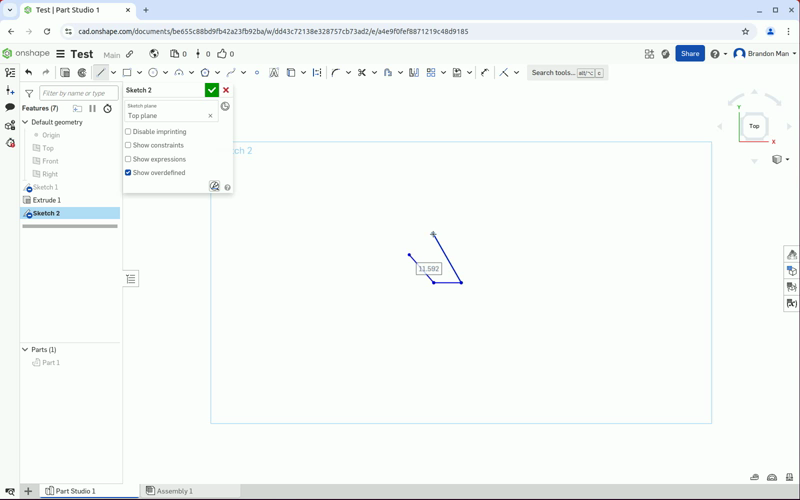
mouse_move(463, 233)
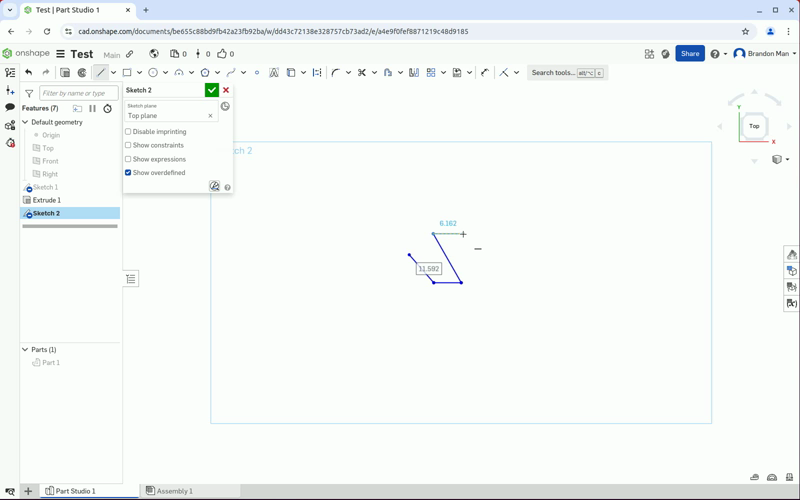
key_down(shift)
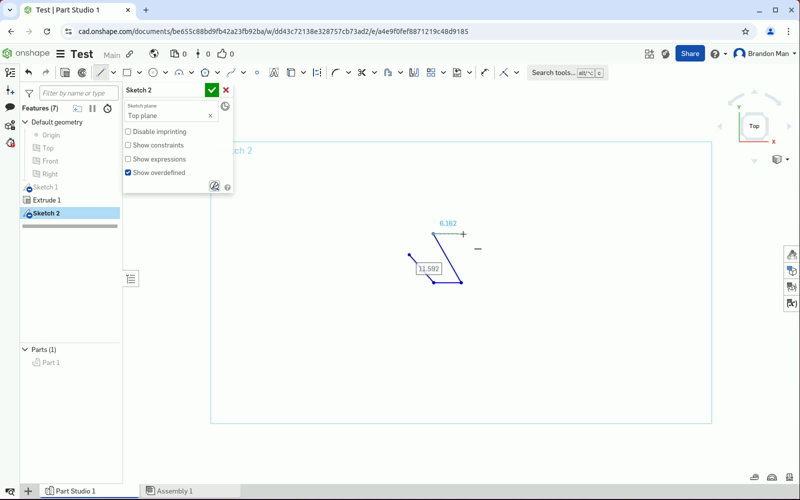
mouse_move(409, 254)
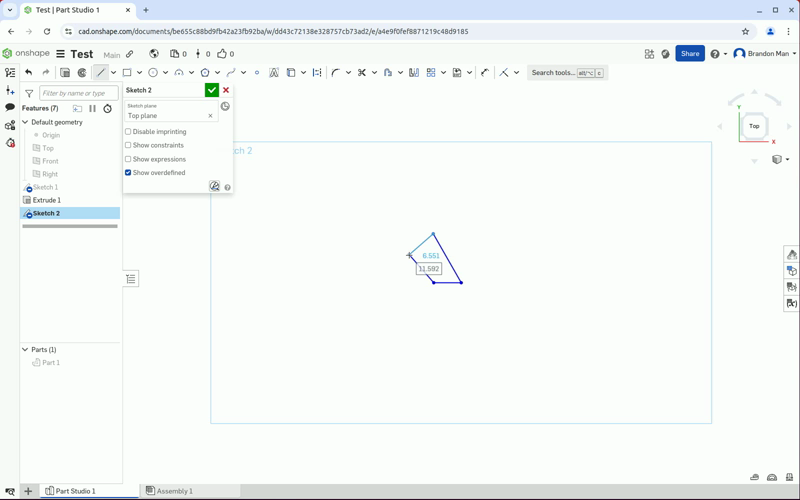
key_up(shift)
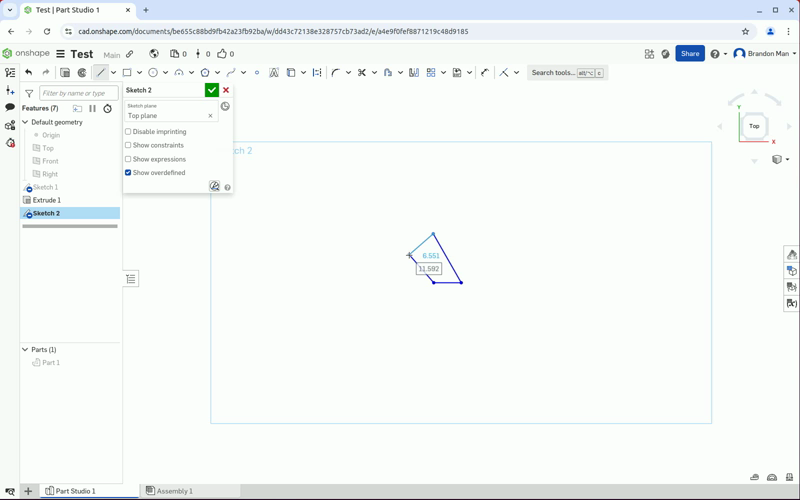
click(409, 254)
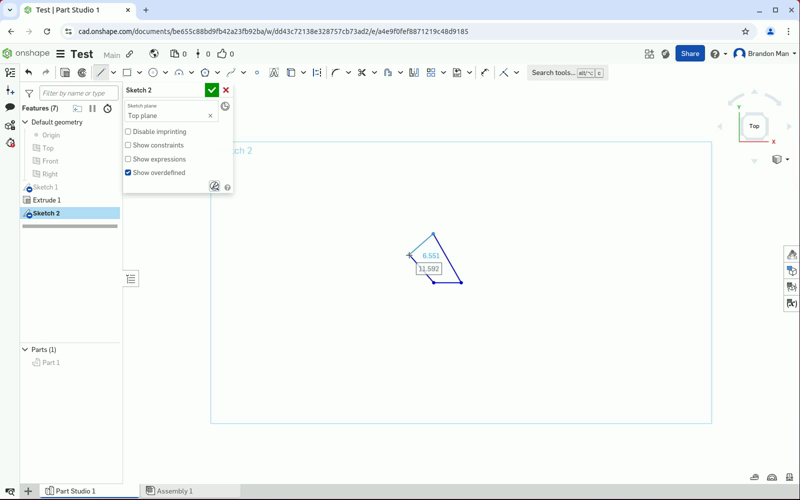
key(esc)
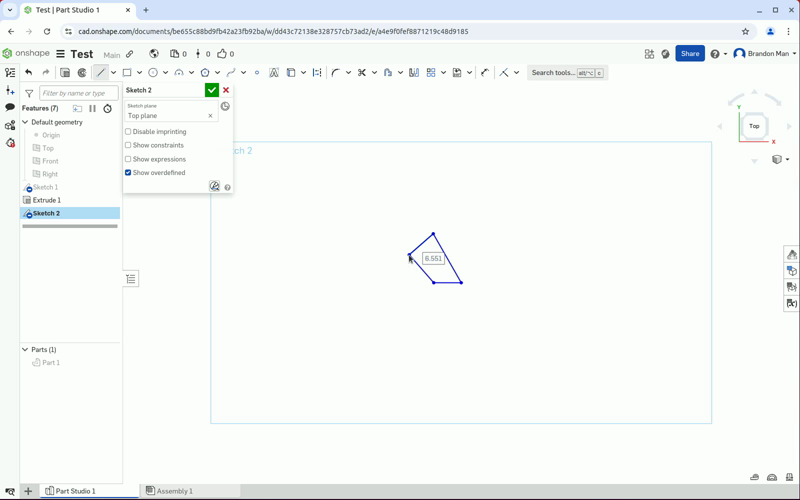
mouse_move(426, 255)
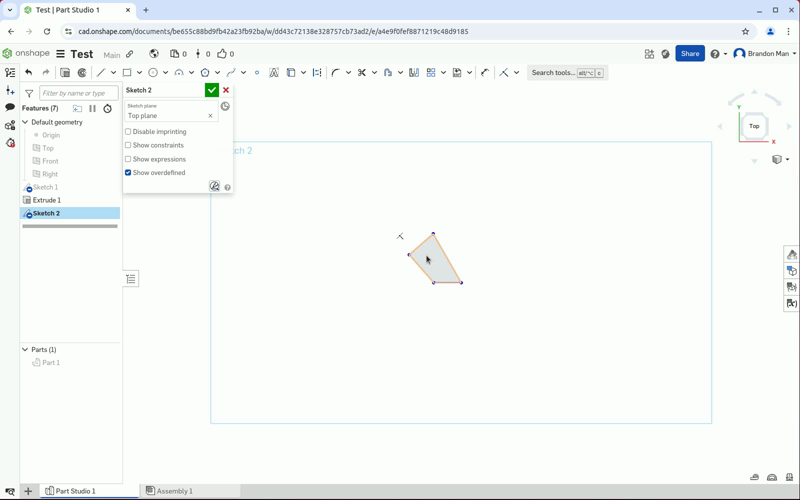
scroll(6)
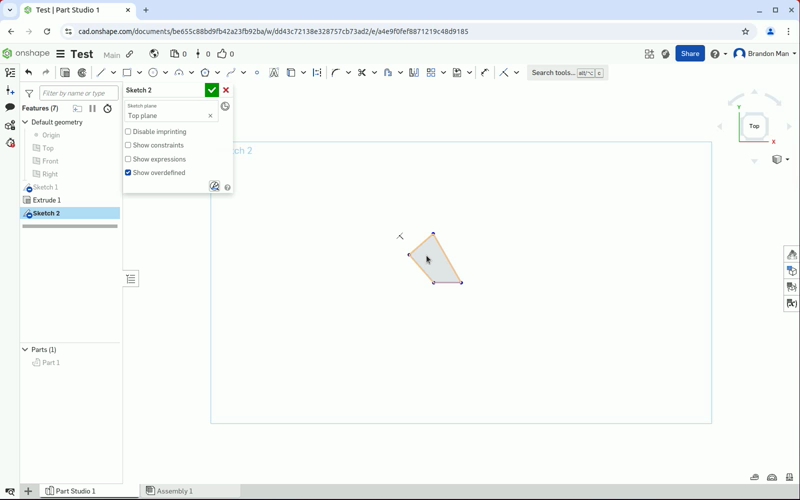
scroll(6)
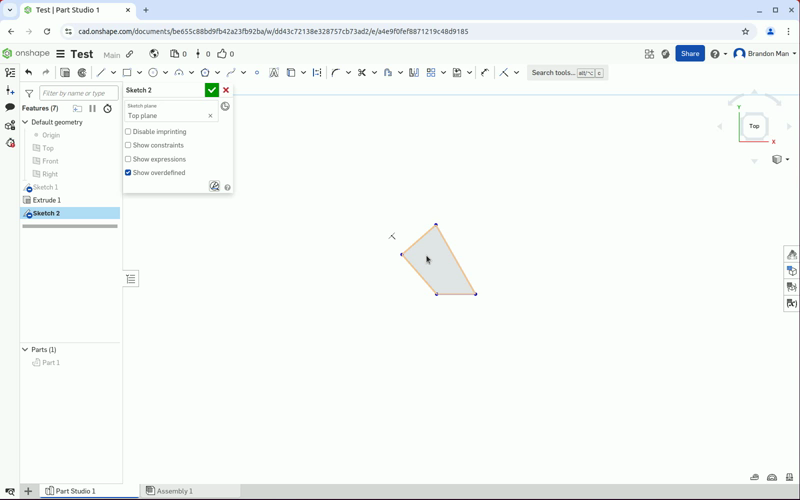
scroll(6)
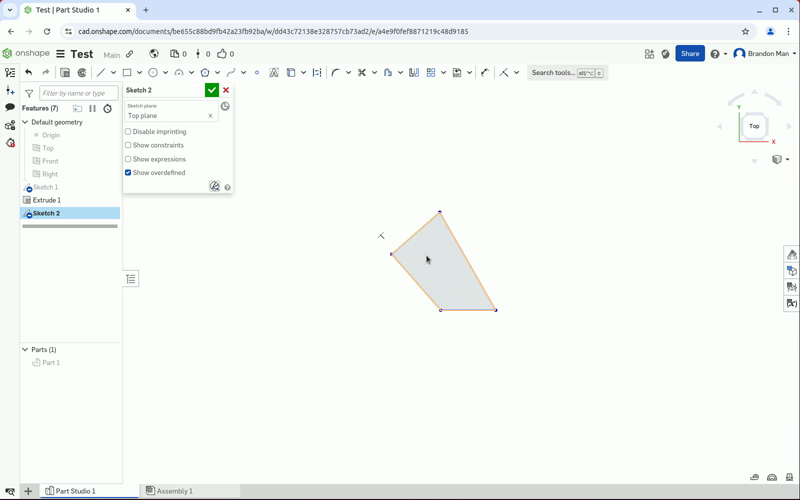
scroll(6)
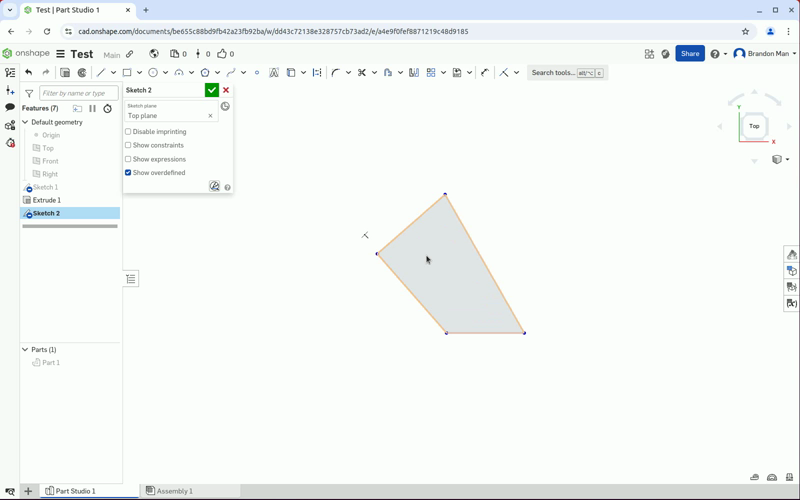
scroll(6)
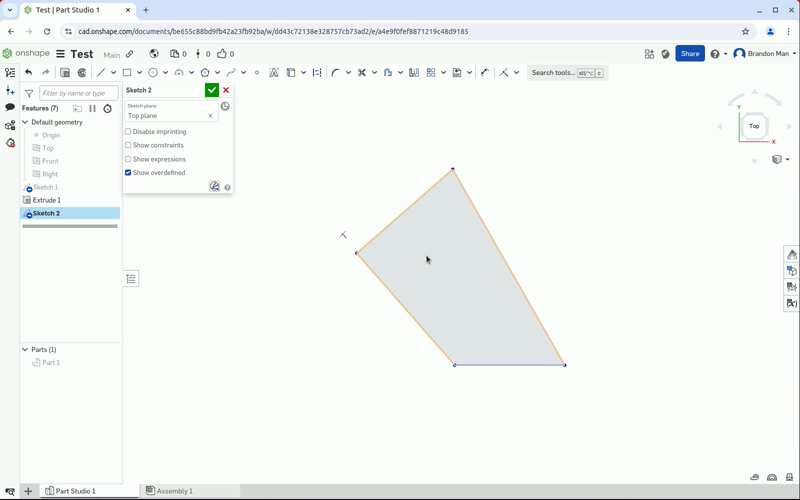
scroll(6)
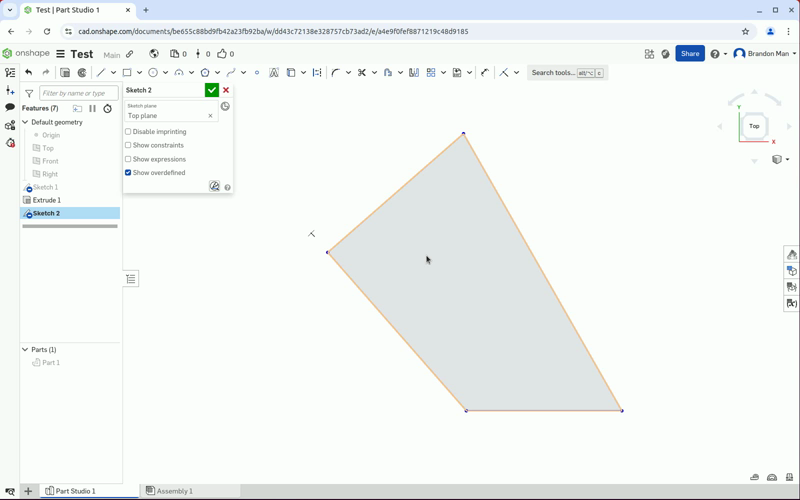
scroll(6)
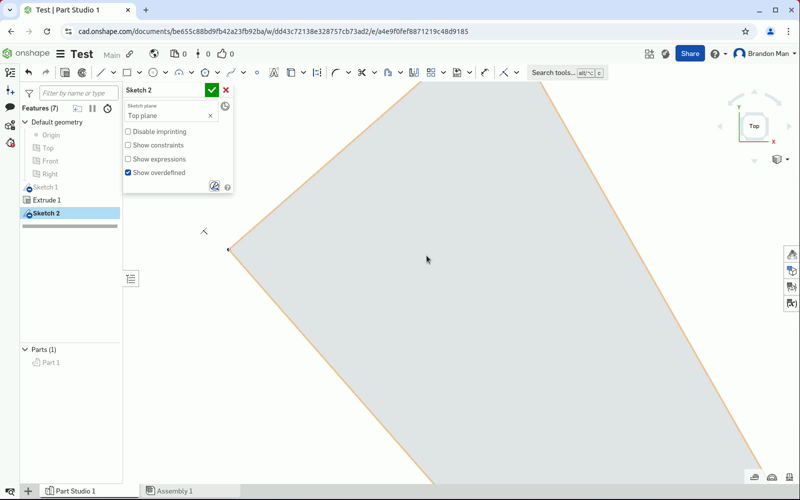
click(426, 255)
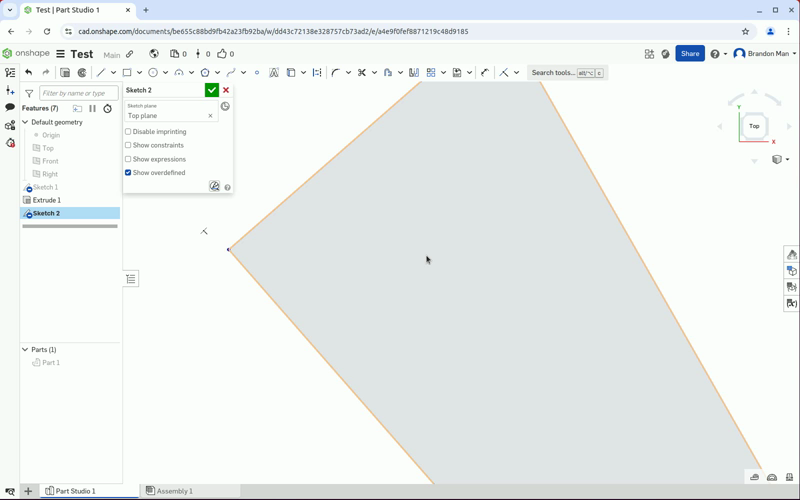
scroll(-6)
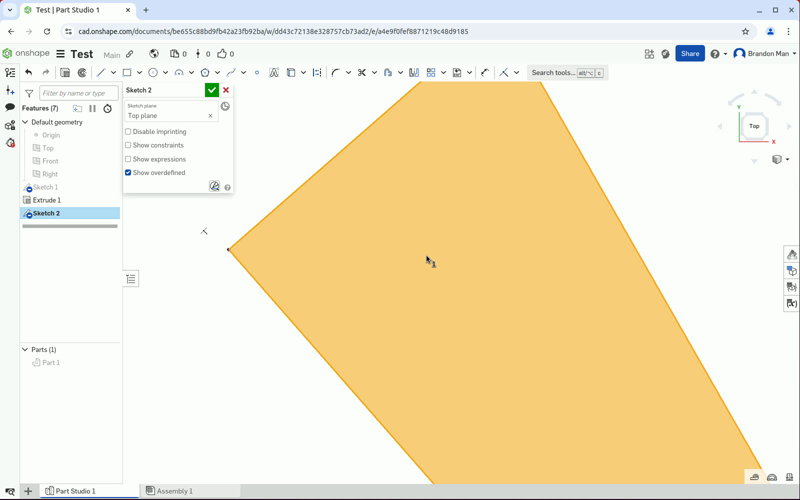
scroll(-6)
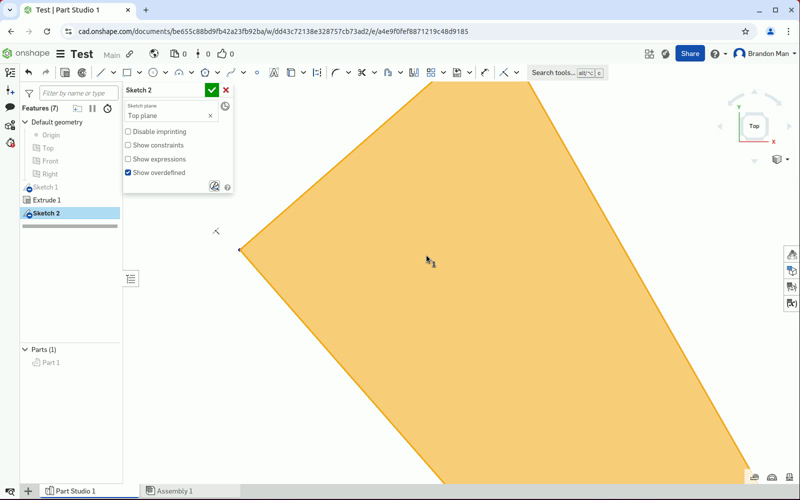
scroll(-6)
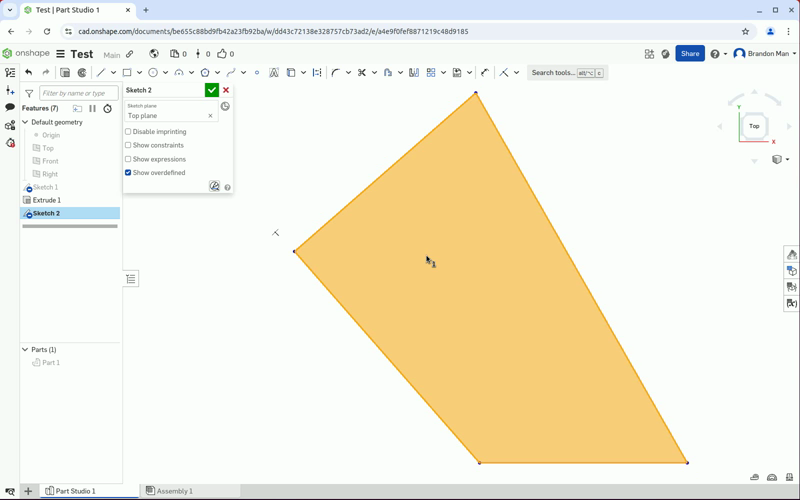
scroll(-6)
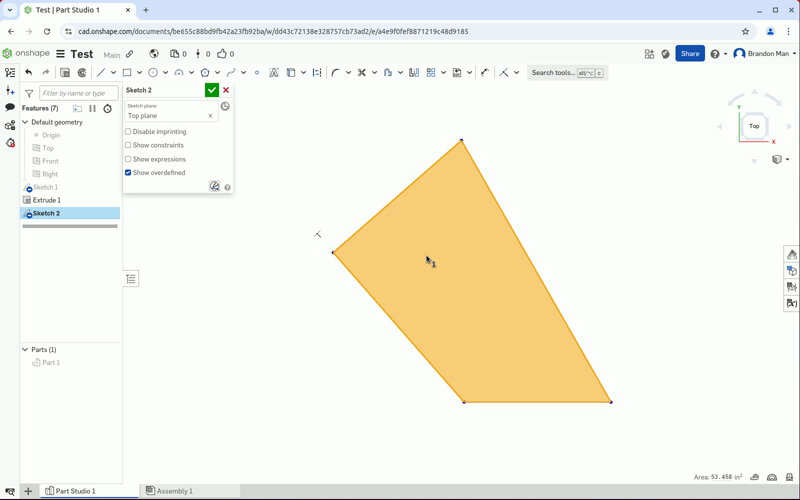
scroll(-6)
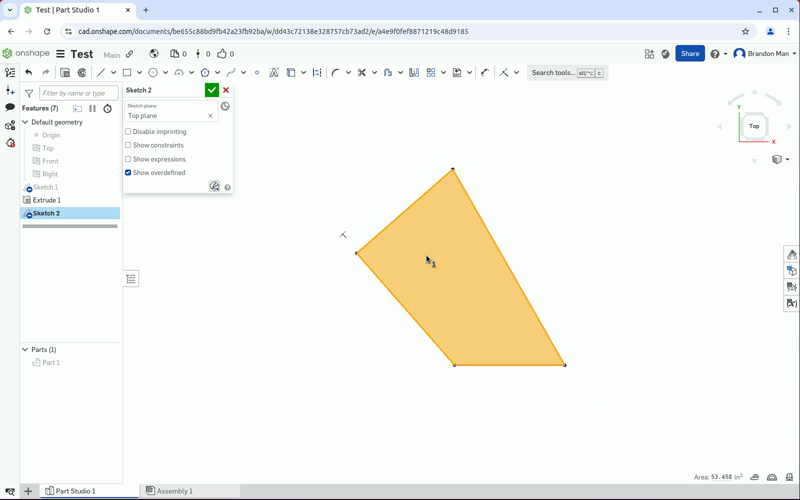
scroll(-6)
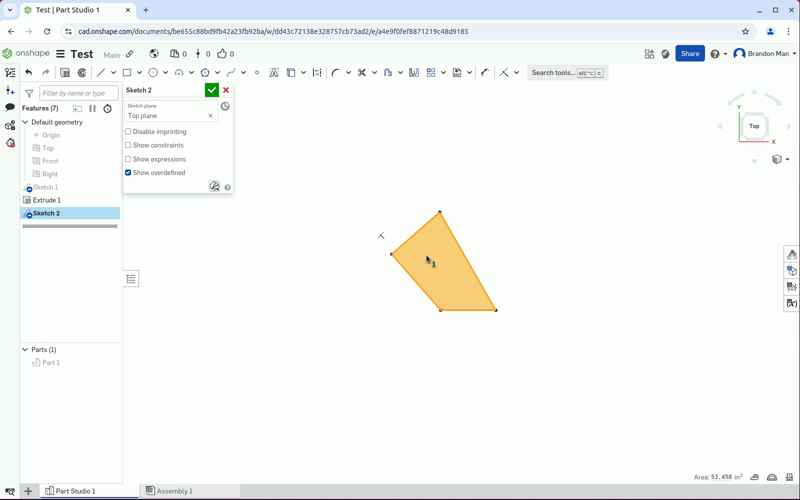
scroll(-6)
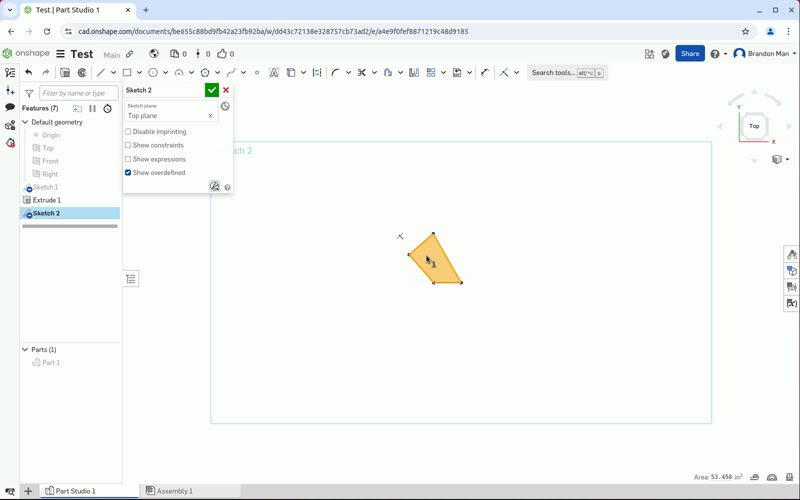
mouse_move(73, 352)
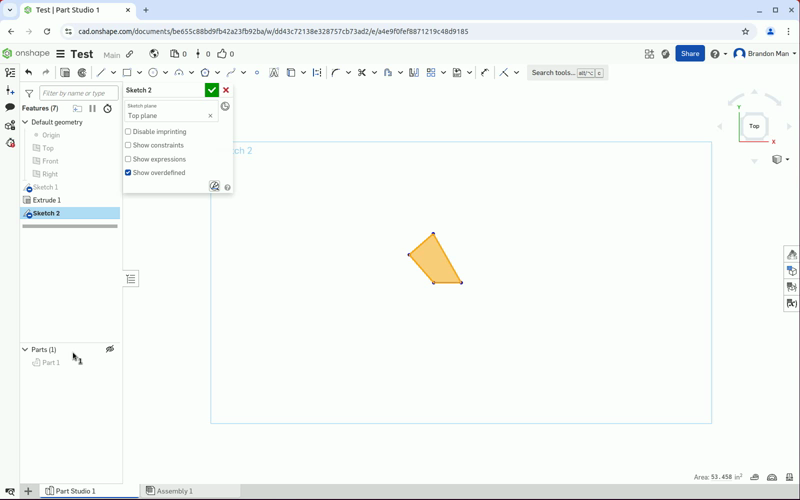
key(shift+y)
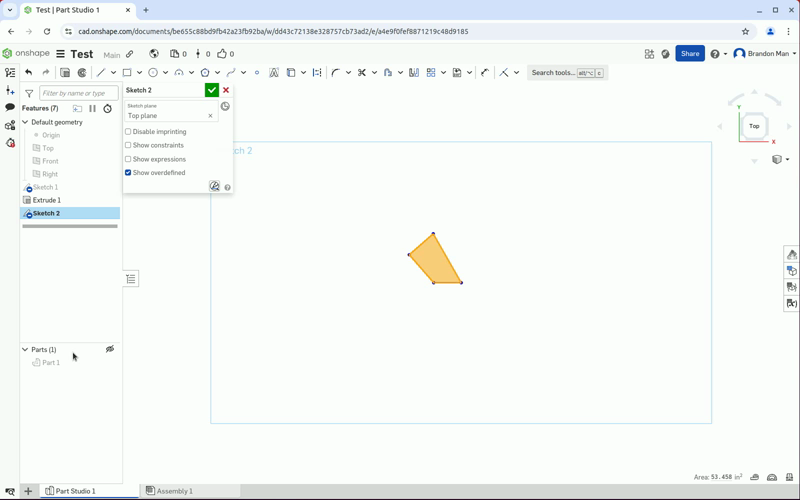
key(shift+e)
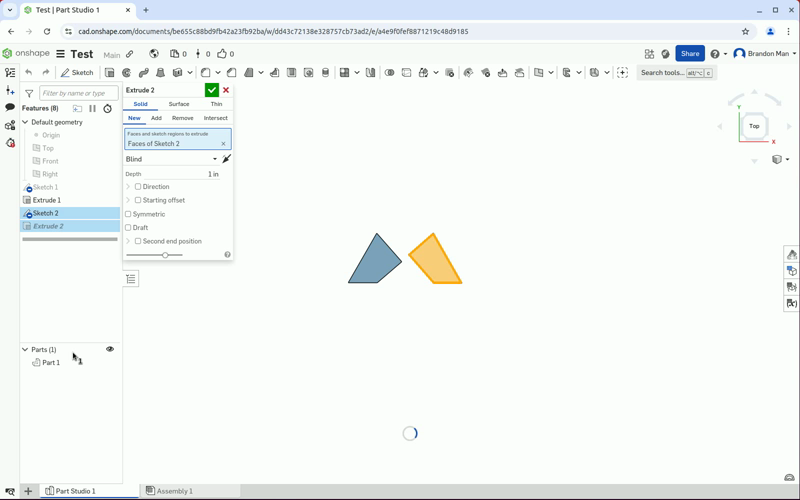
mouse_move(143, 106)
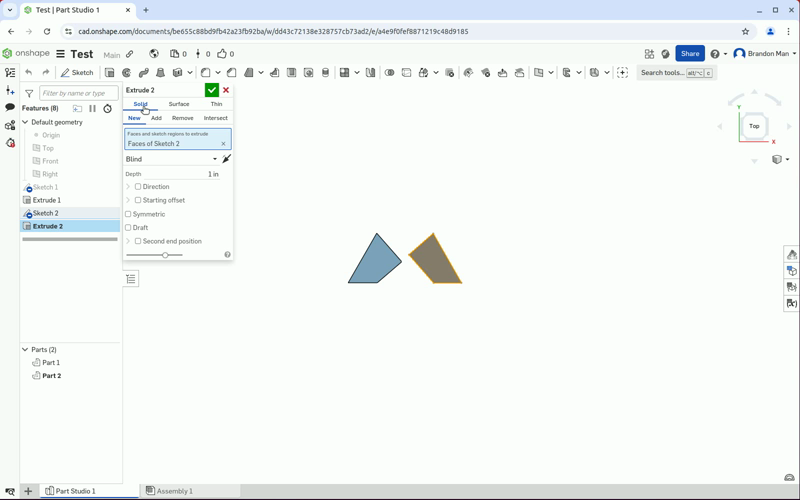
click(143, 106)
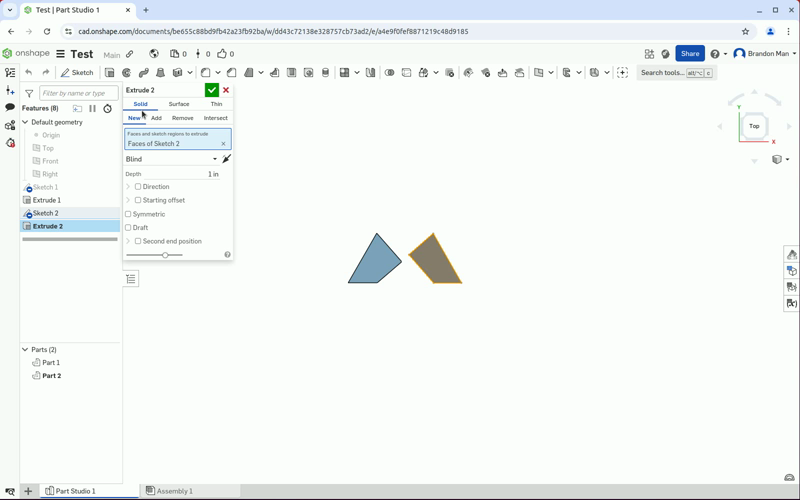
mouse_move(137, 120)
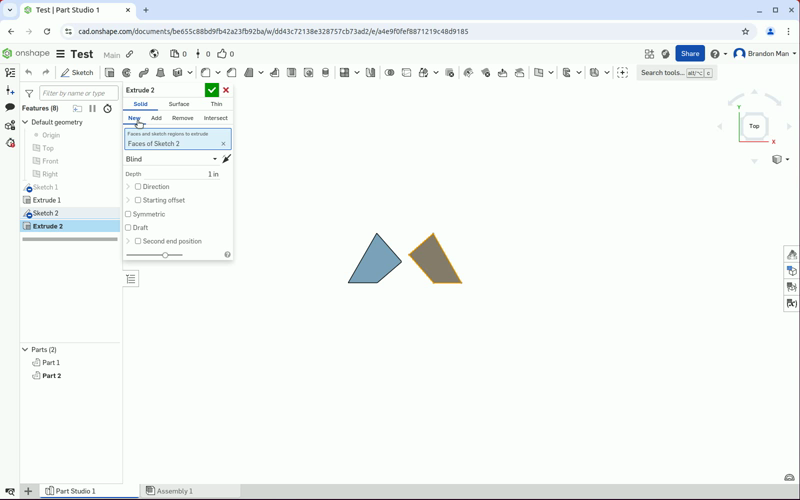
click(137, 120)
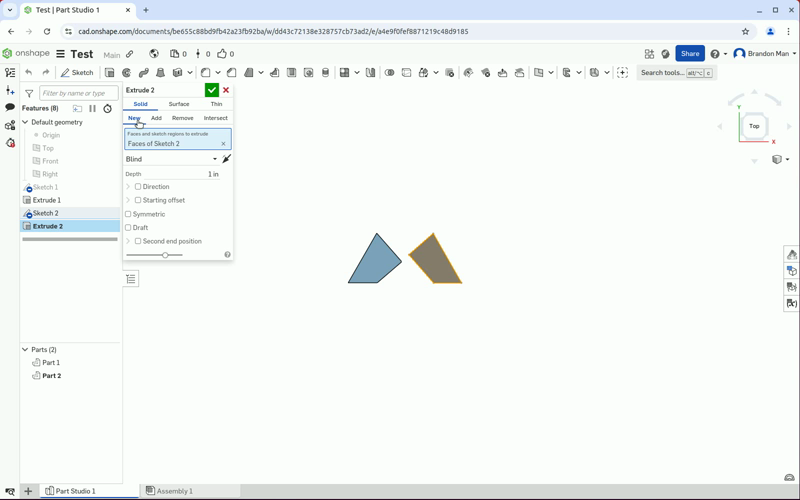
key(tab, 4)
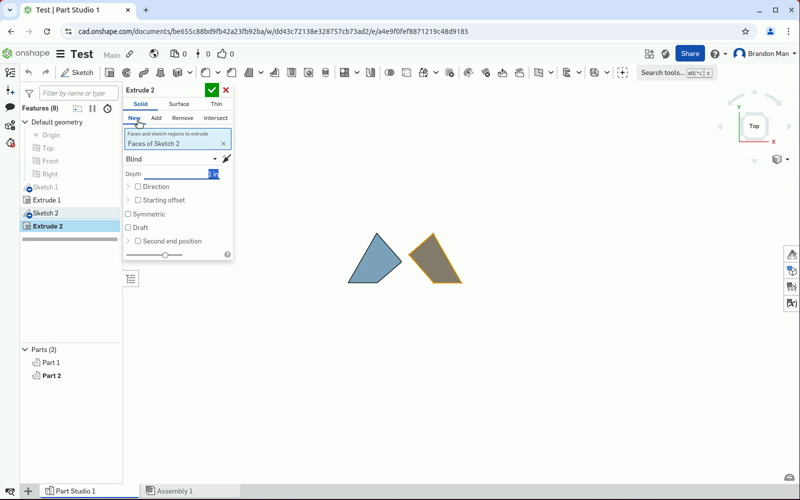
text(2.889)
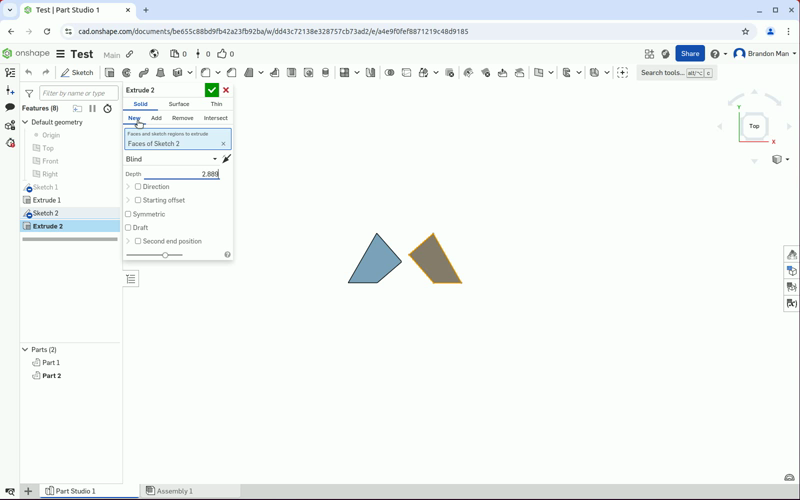
key(enter)
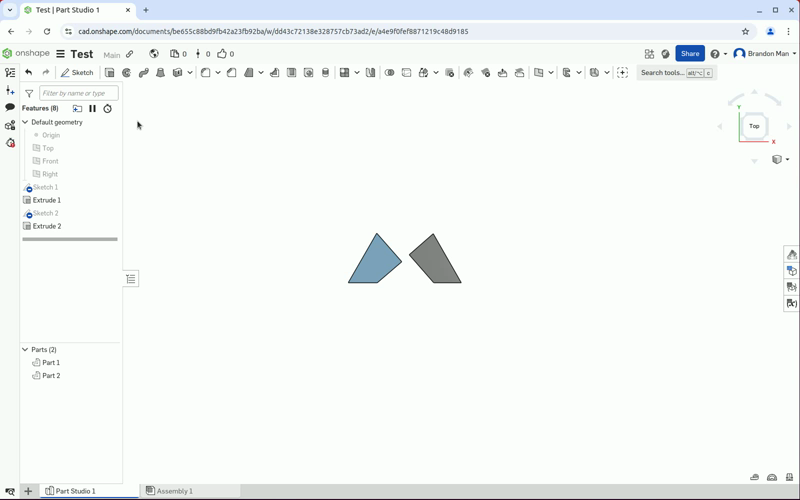
key(shift+h)
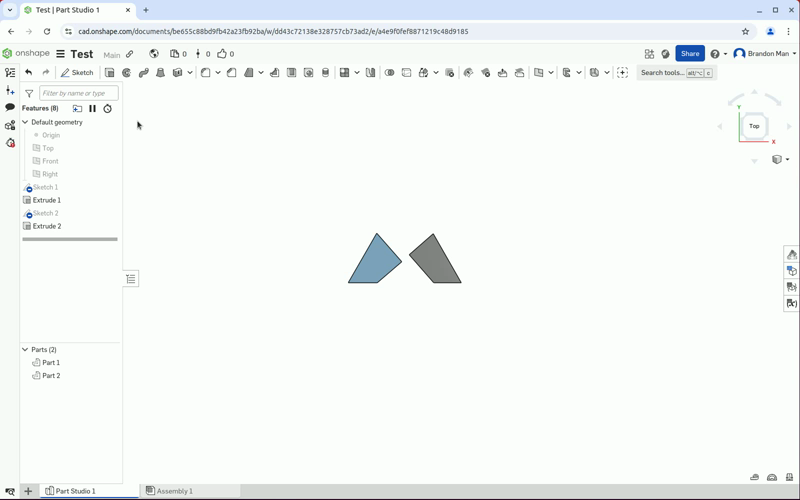
key(shift+h)
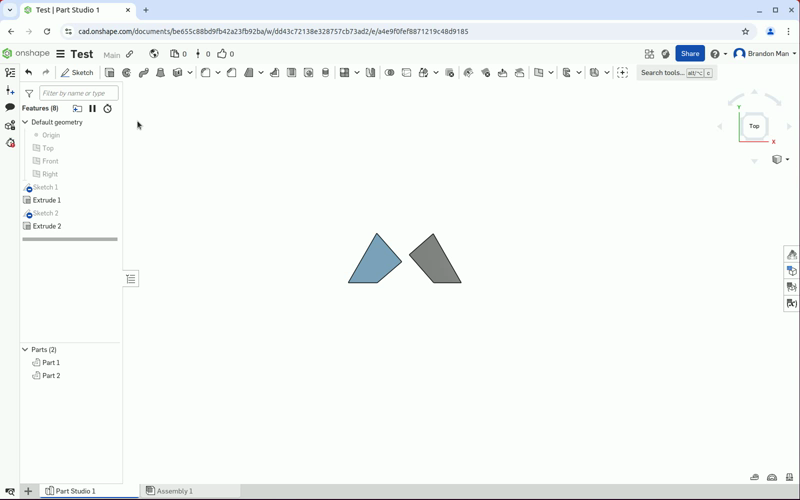
mouse_move(73, 189)
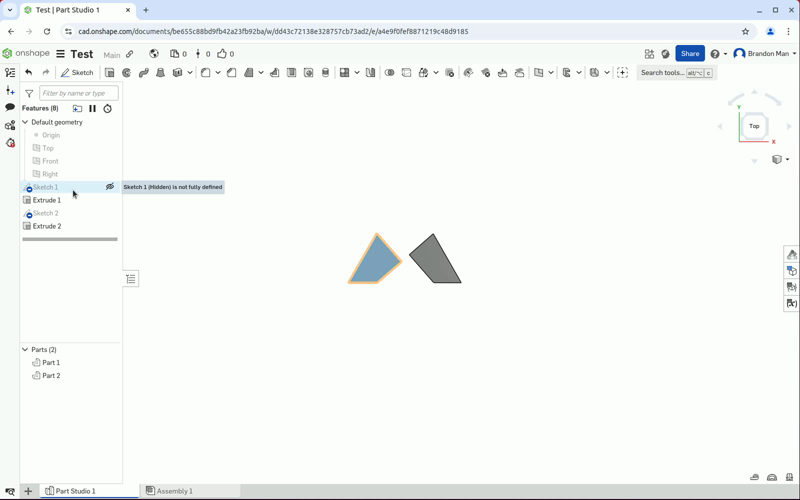
click(73, 189)
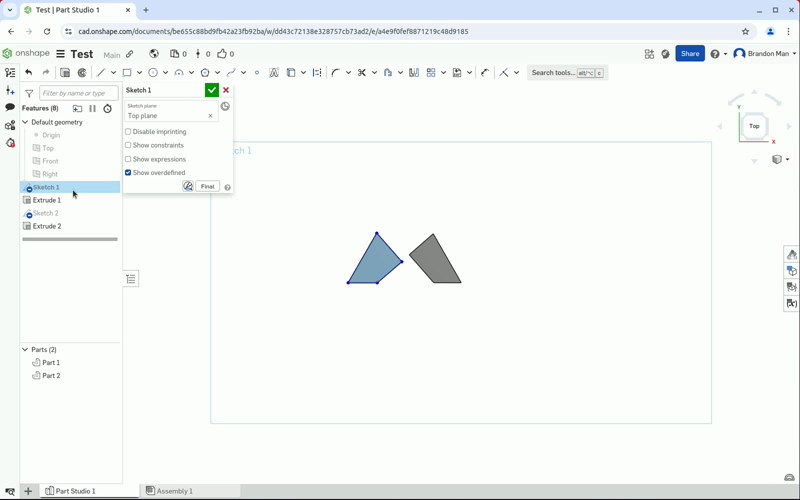
mouse_move(229, 92)
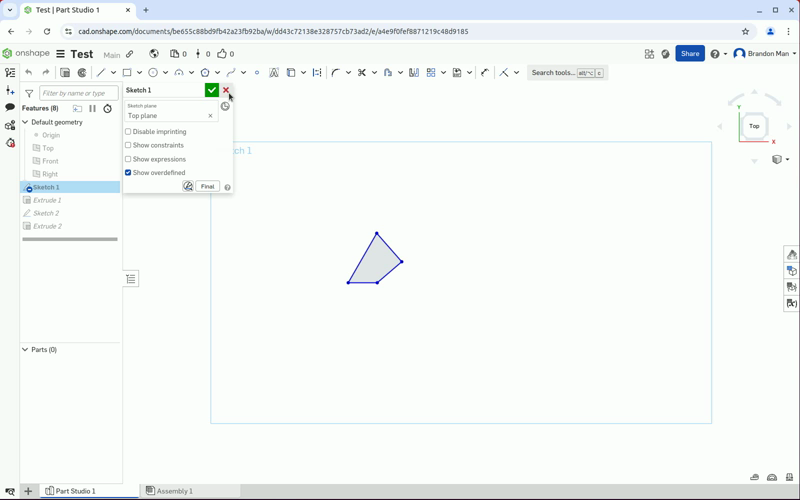
click(229, 92)
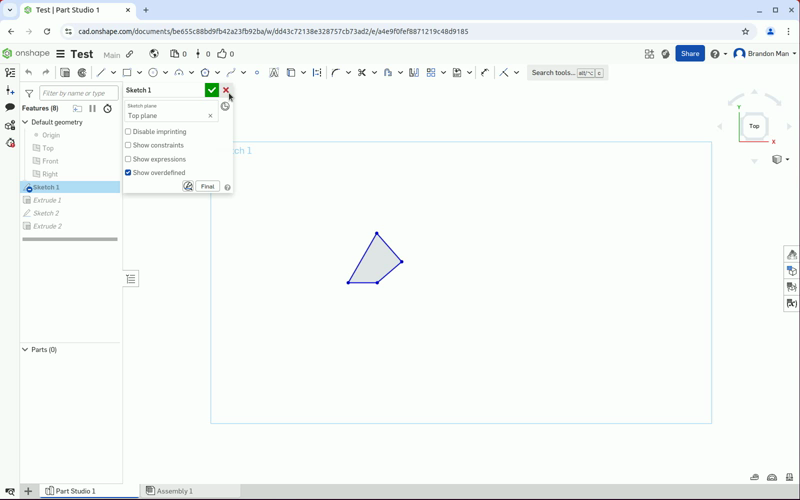
key(shift+s)
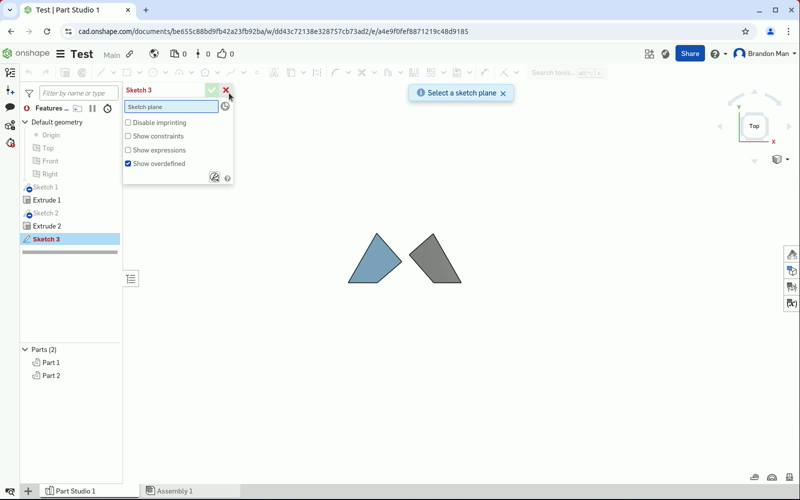
mouse_move(73, 150)
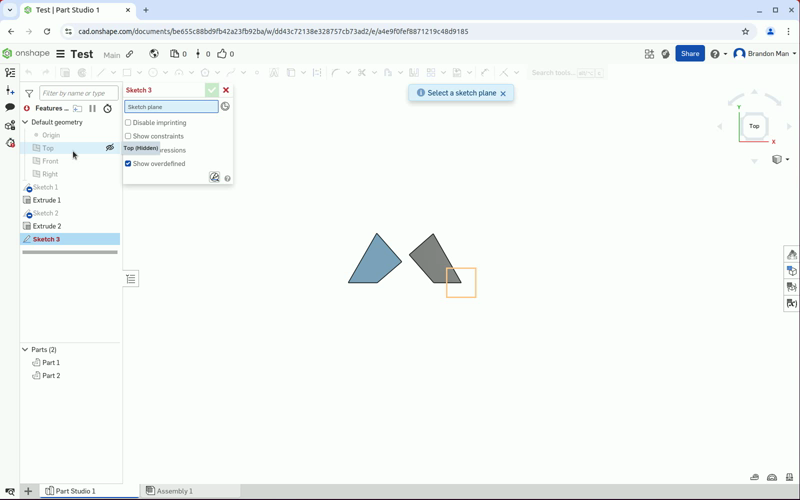
click(73, 150)
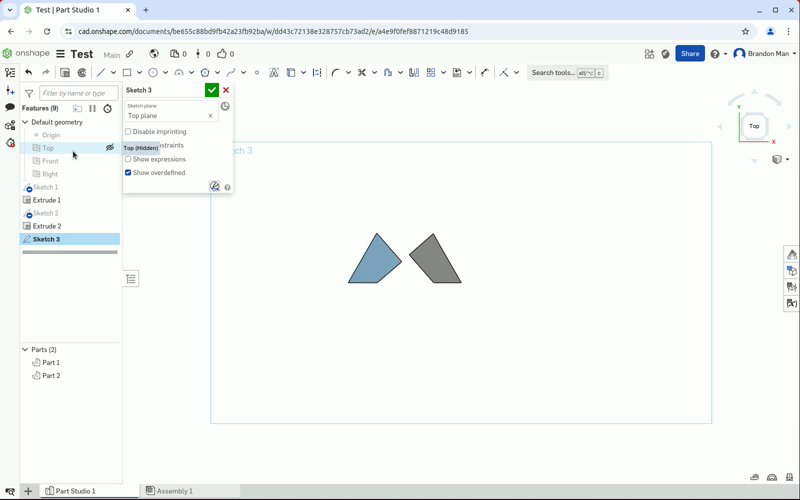
mouse_move(73, 352)
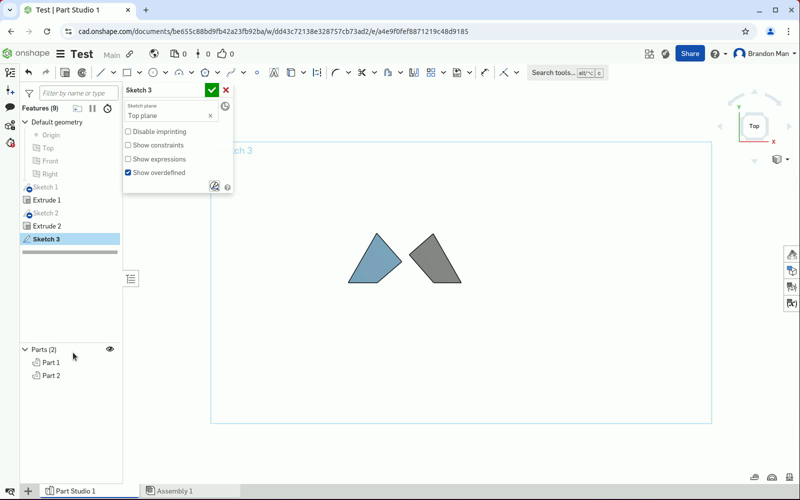
key(y)
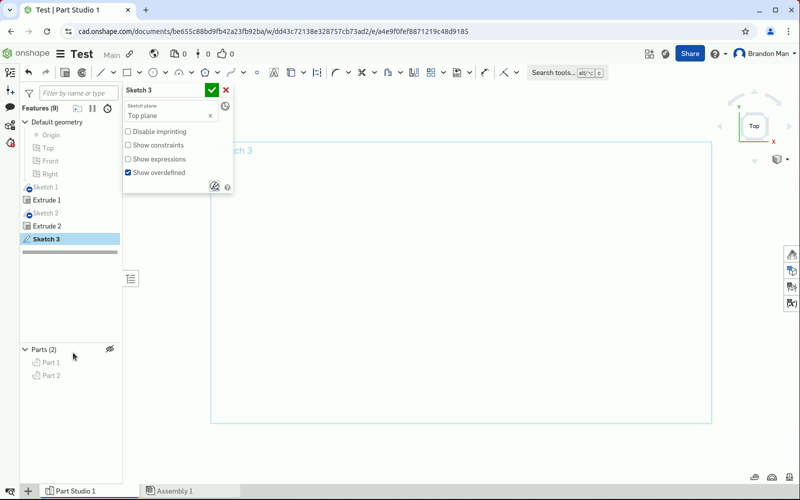
key(l)
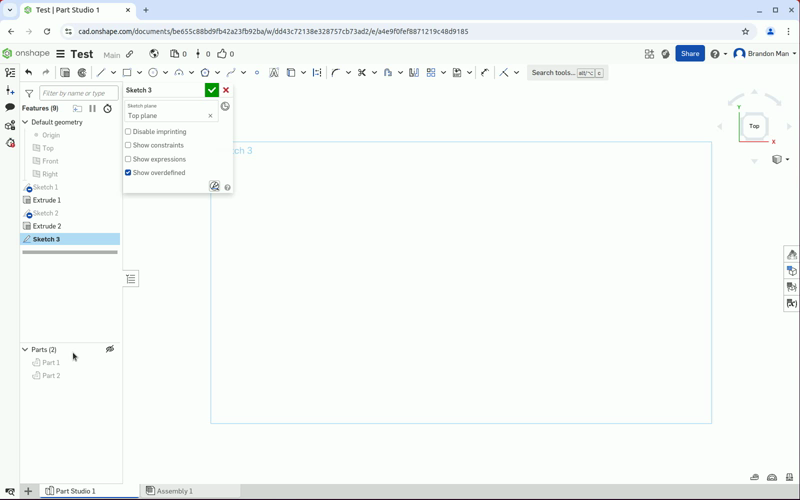
key_down(shift)
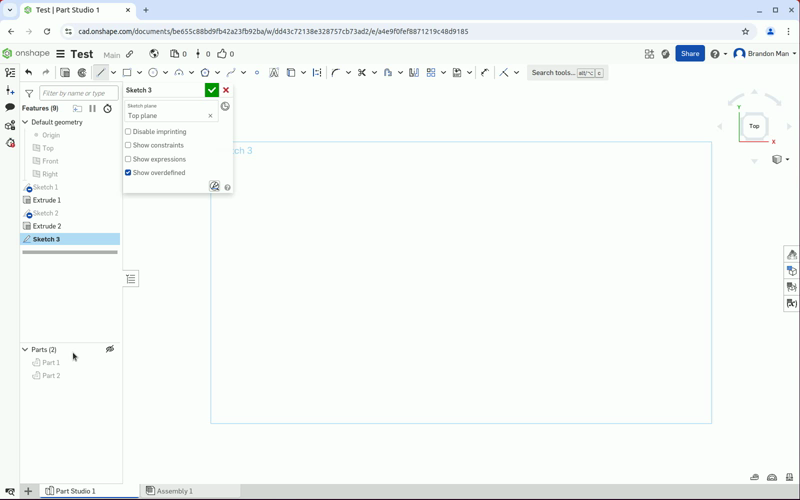
mouse_move(376, 233)
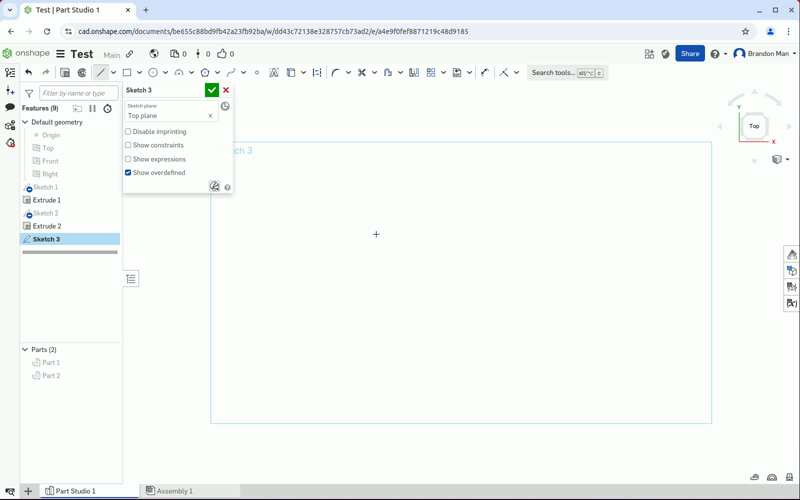
click(376, 233)
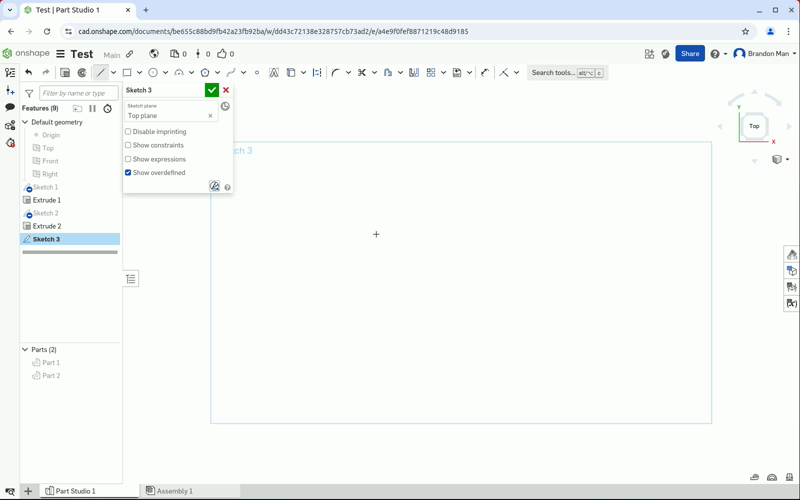
key_up(shift)
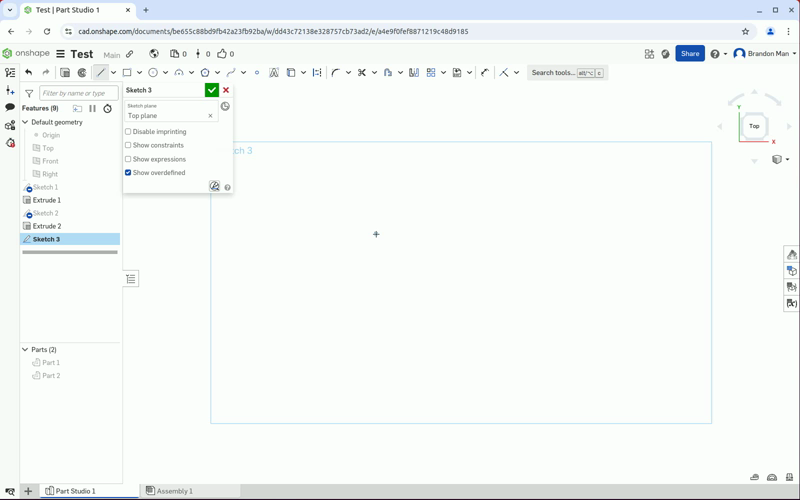
key_down(shift)
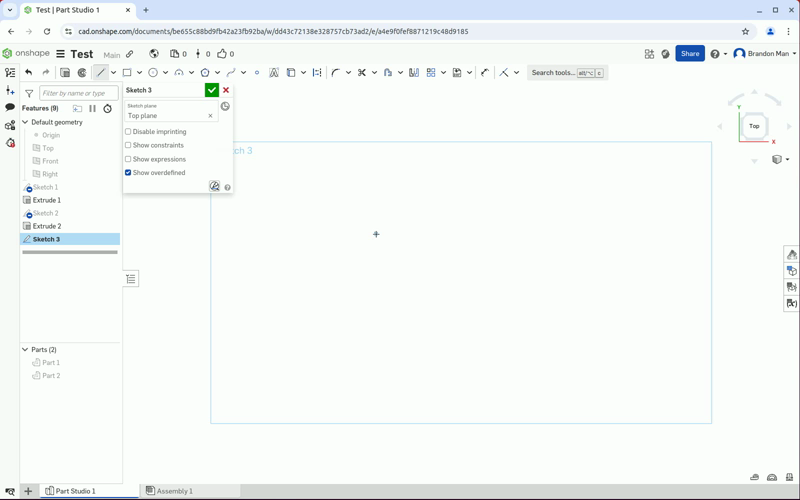
mouse_move(406, 233)
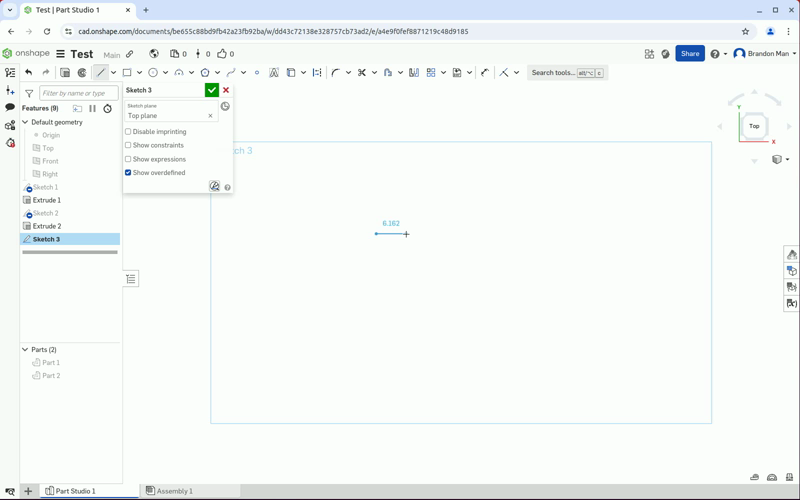
mouse_move(401, 261)
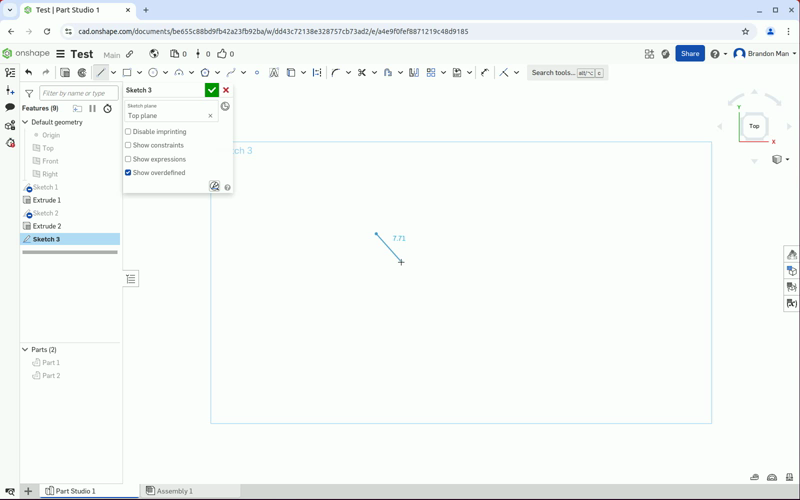
click(401, 261)
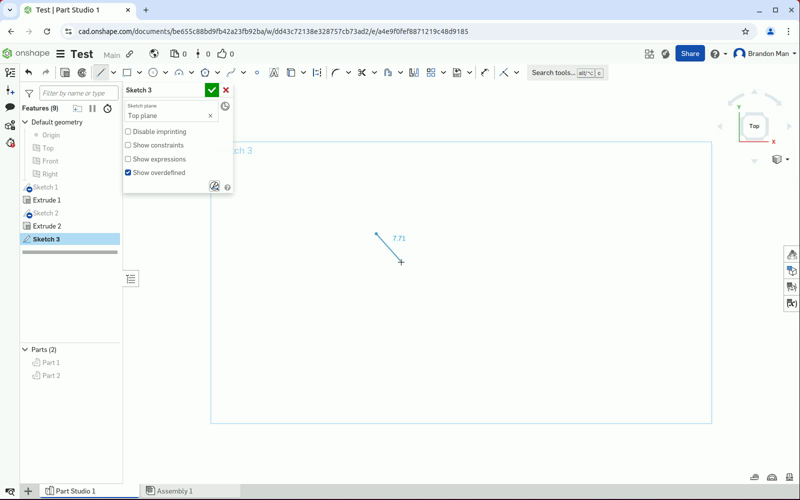
key_up(shift)
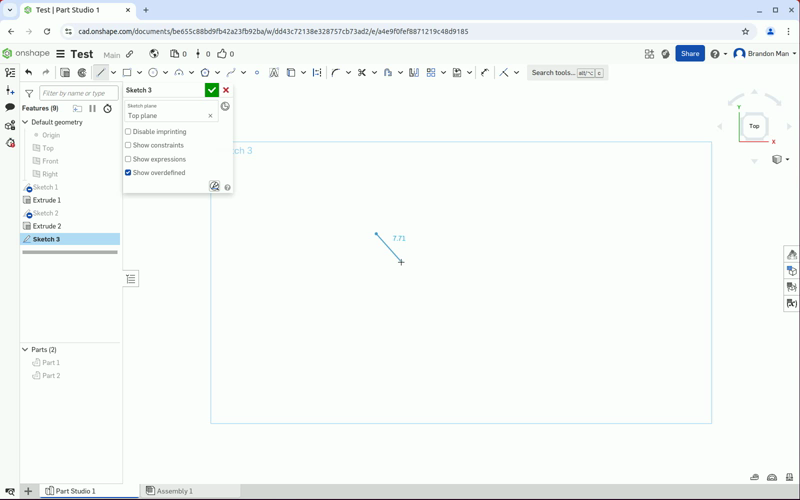
key_down(shift)
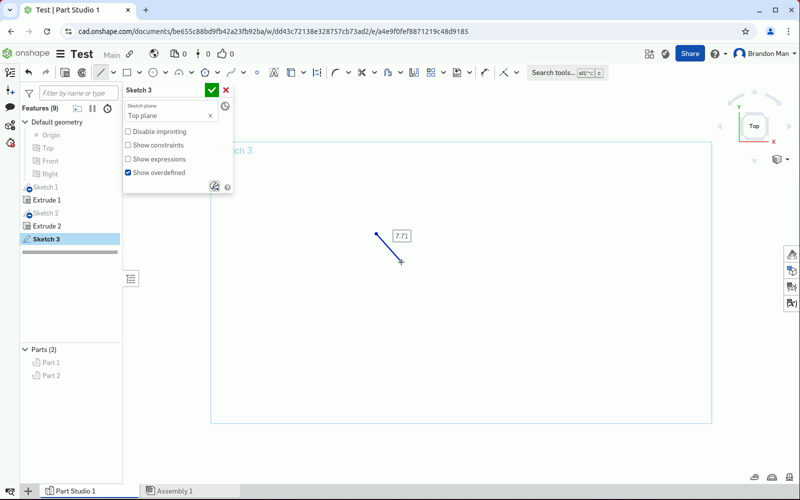
mouse_move(431, 261)
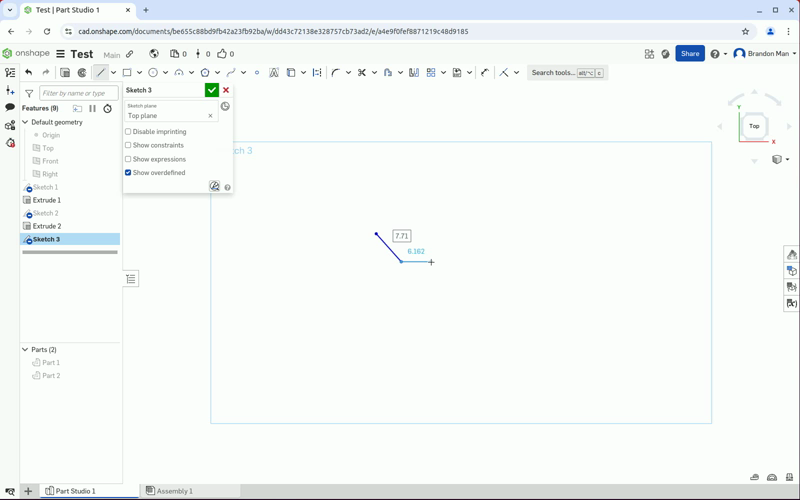
mouse_move(409, 254)
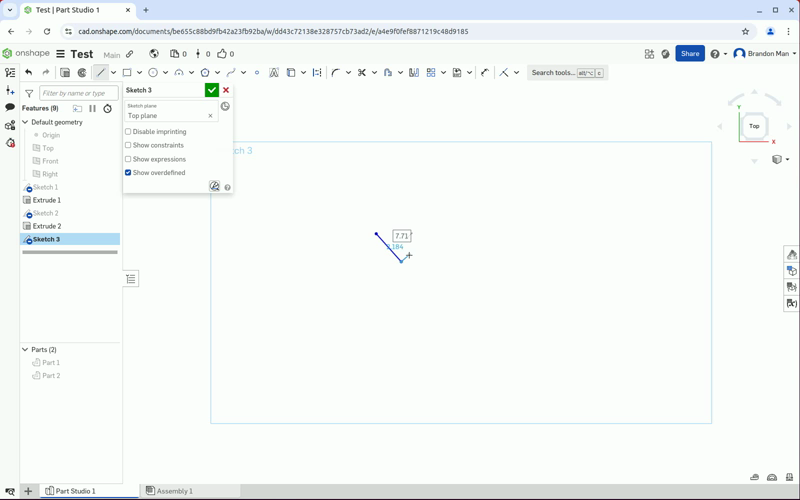
click(409, 254)
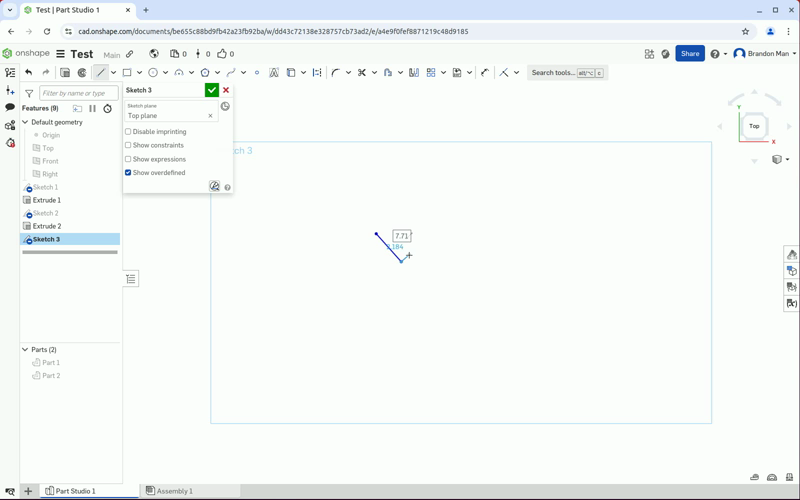
key_up(shift)
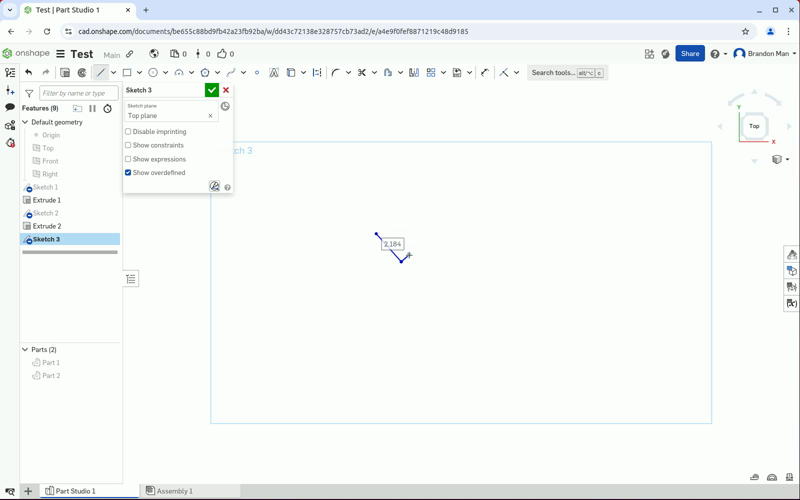
key_down(shift)
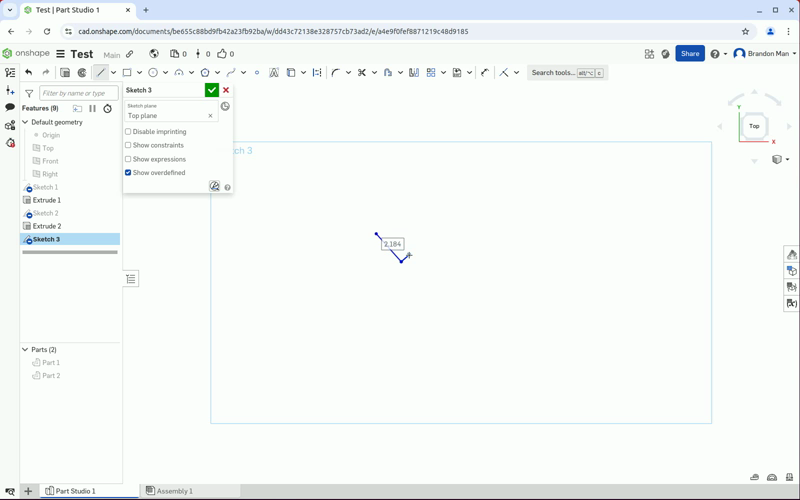
mouse_move(439, 254)
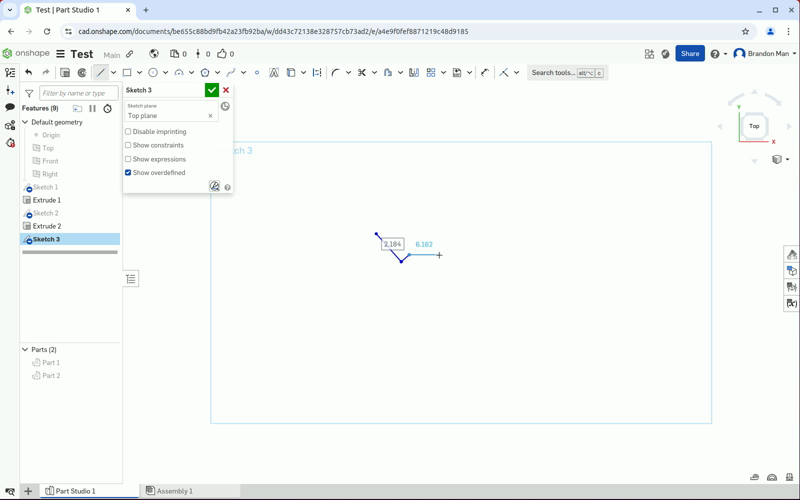
mouse_move(433, 233)
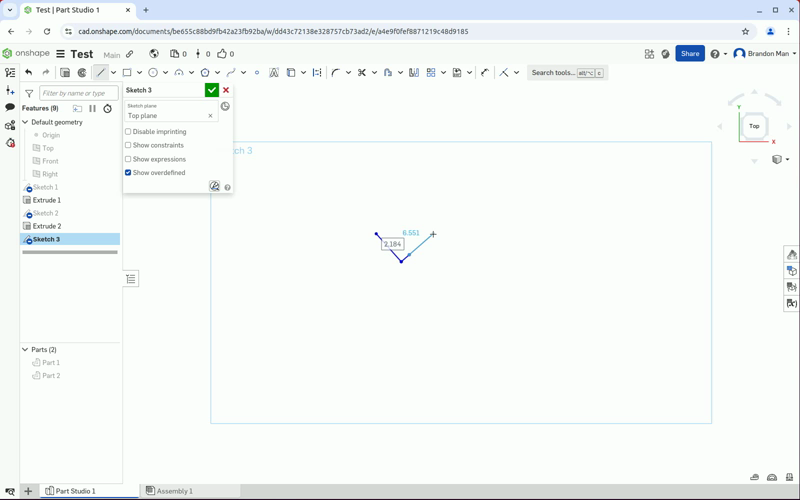
click(433, 233)
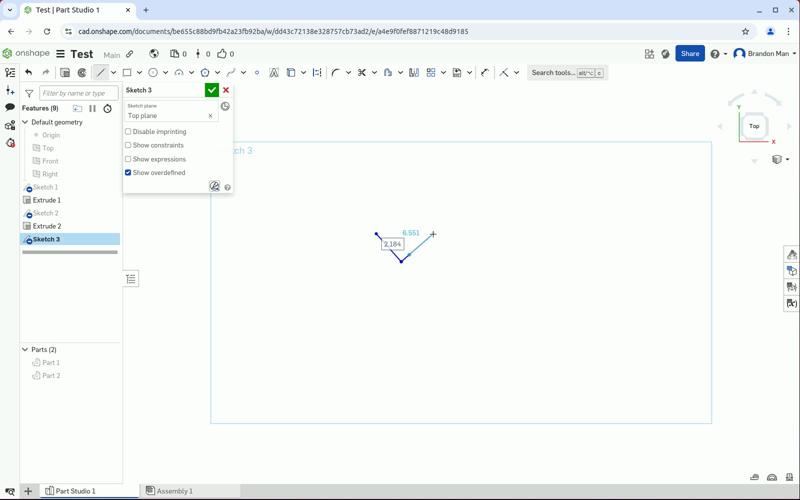
key_up(shift)
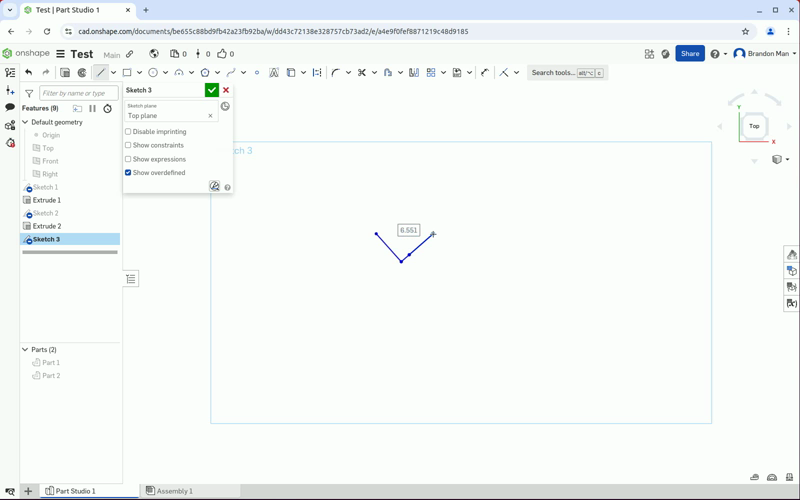
key_down(shift)
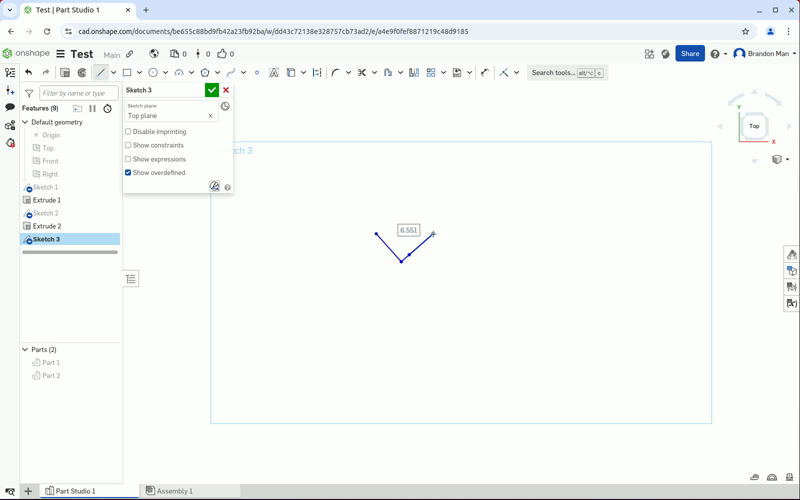
mouse_move(463, 233)
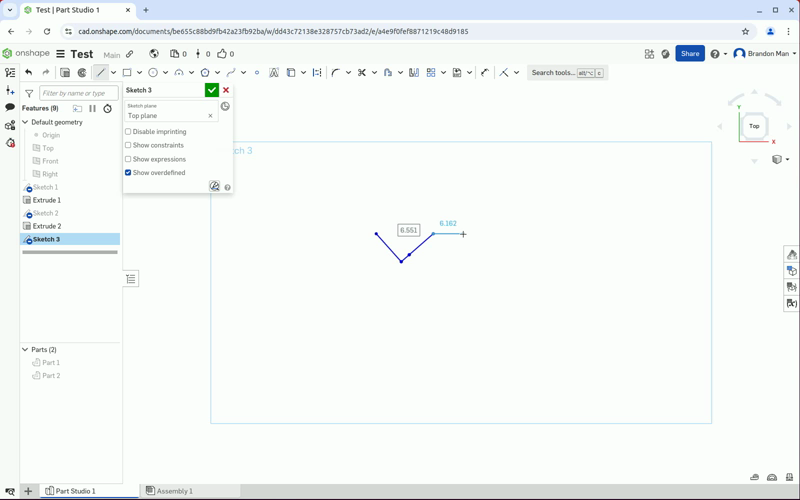
mouse_move(405, 184)
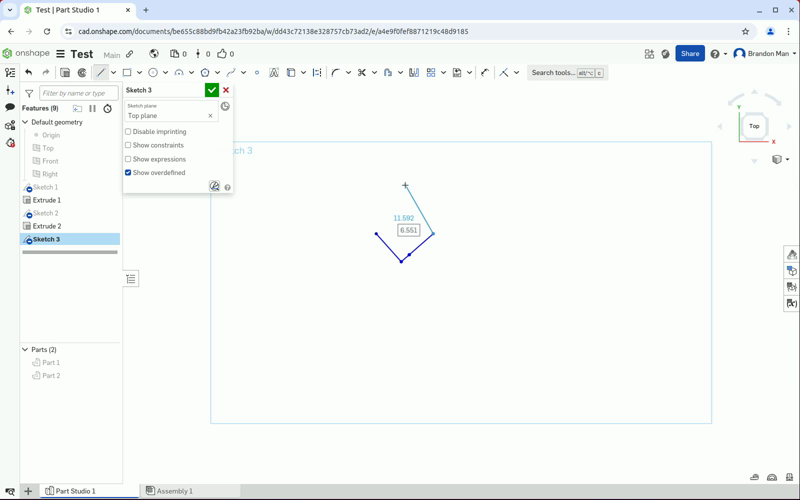
click(405, 184)
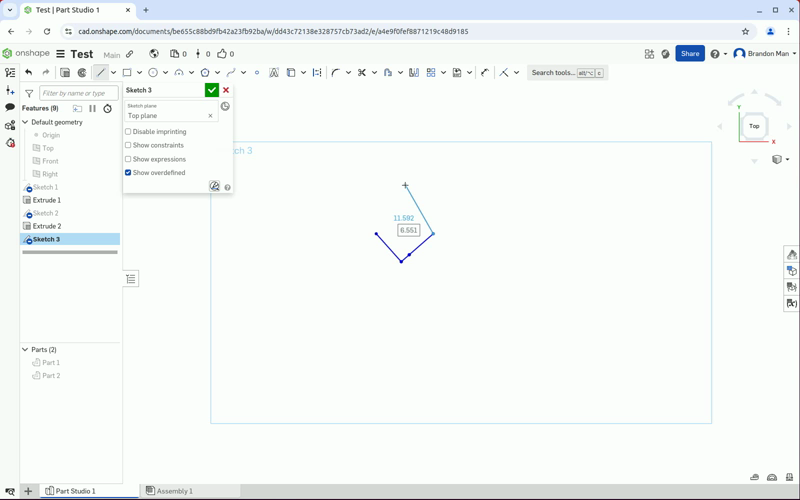
key_up(shift)
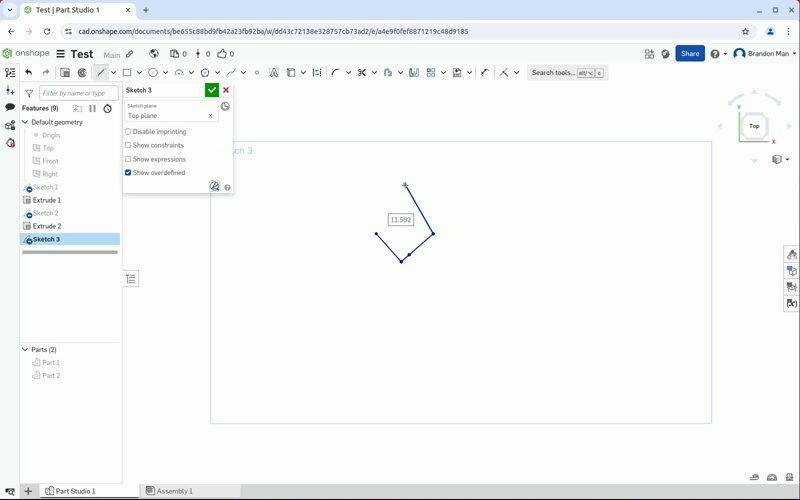
mouse_move(435, 184)
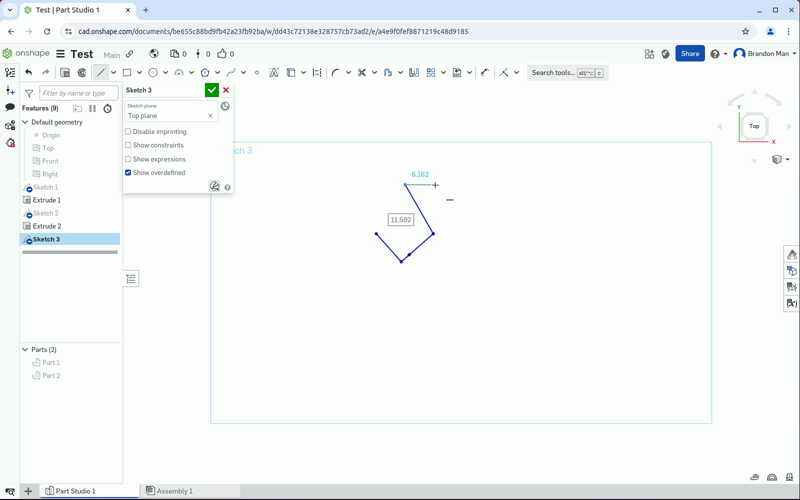
key_down(shift)
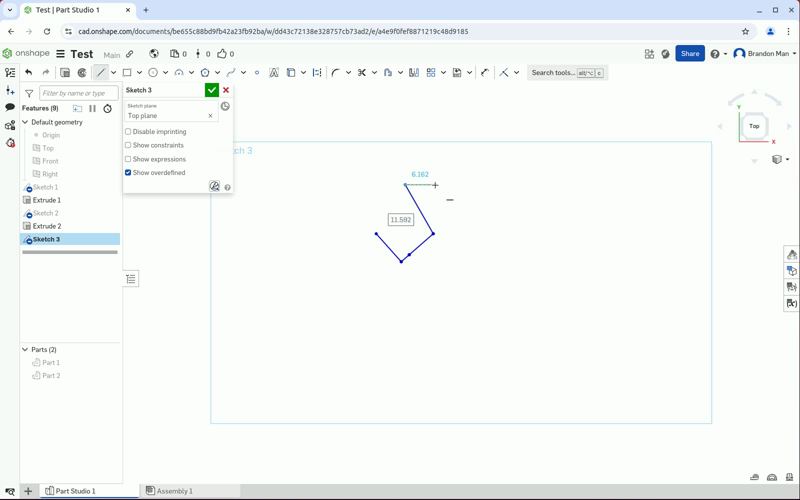
mouse_move(376, 233)
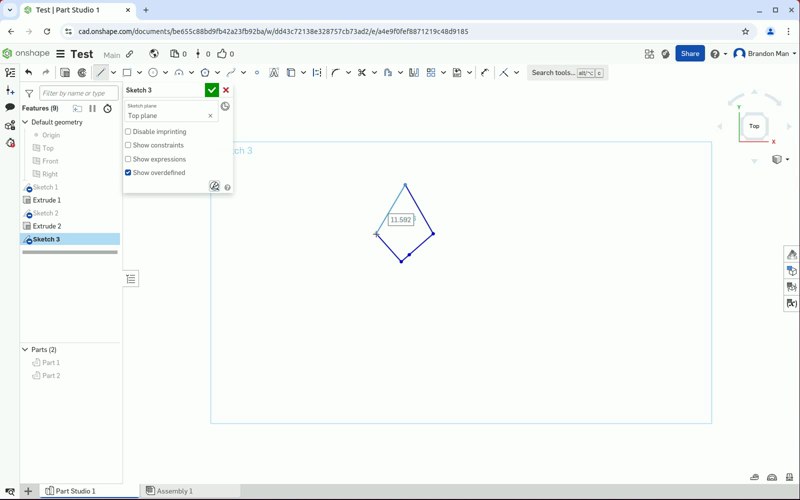
key_up(shift)
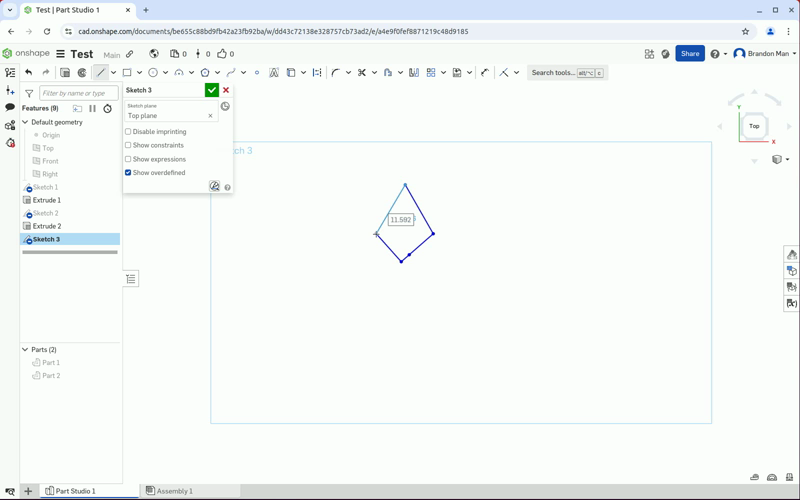
click(376, 233)
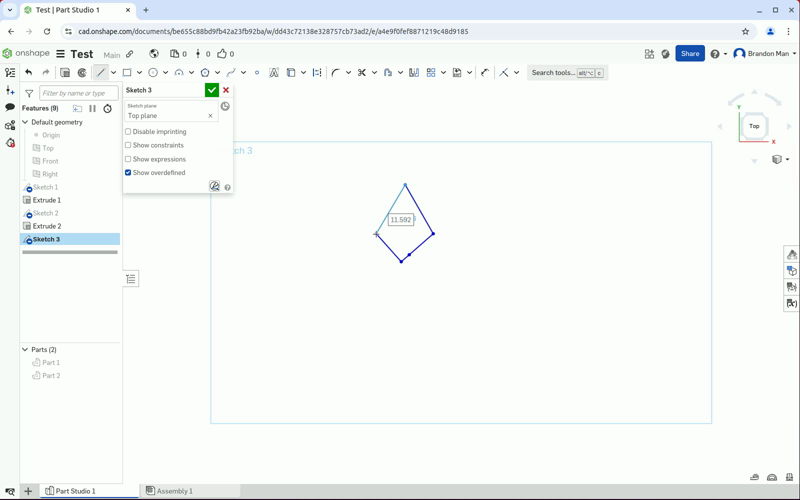
key(esc)
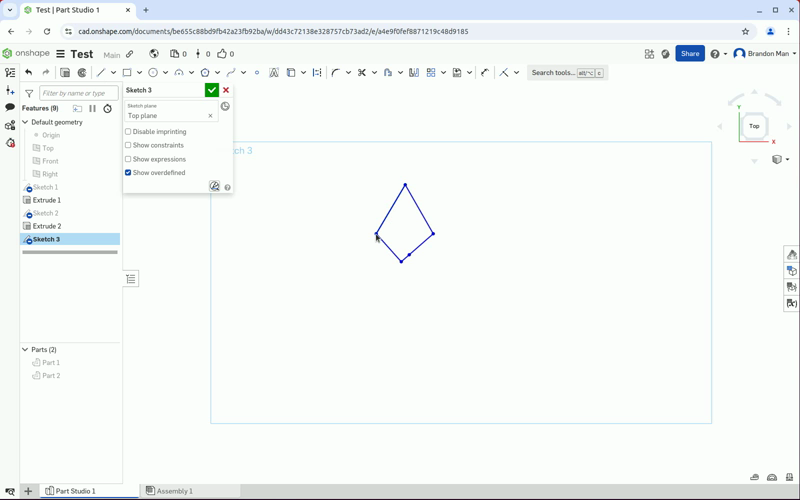
mouse_move(406, 224)
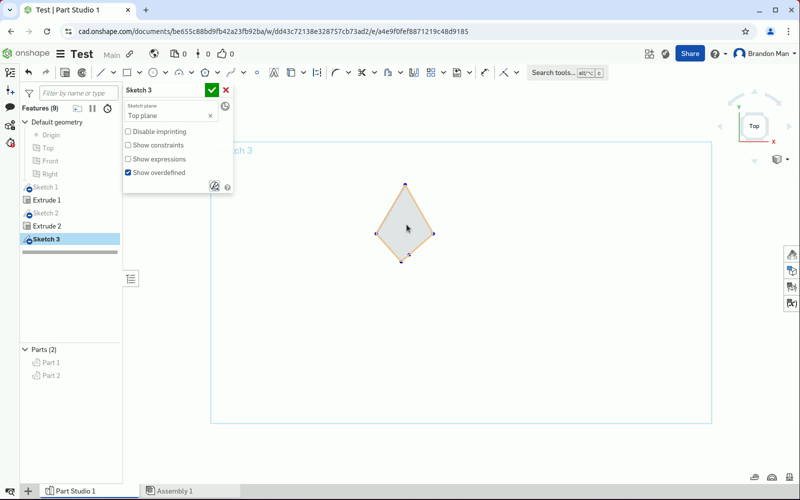
click(406, 224)
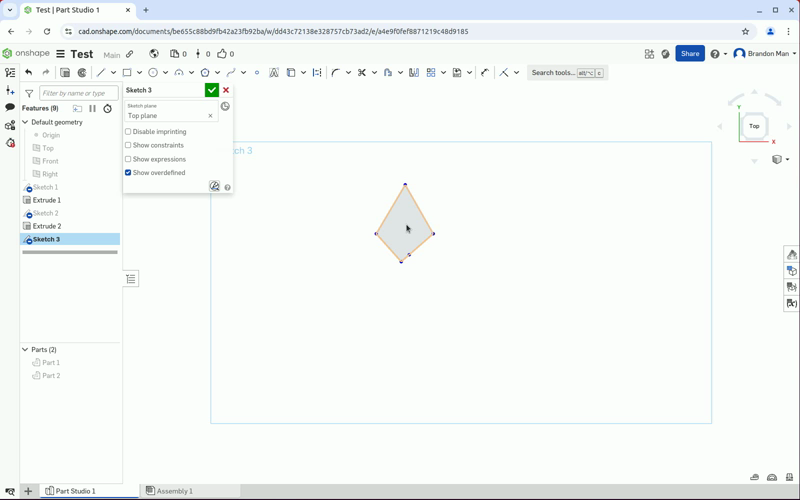
mouse_move(73, 352)
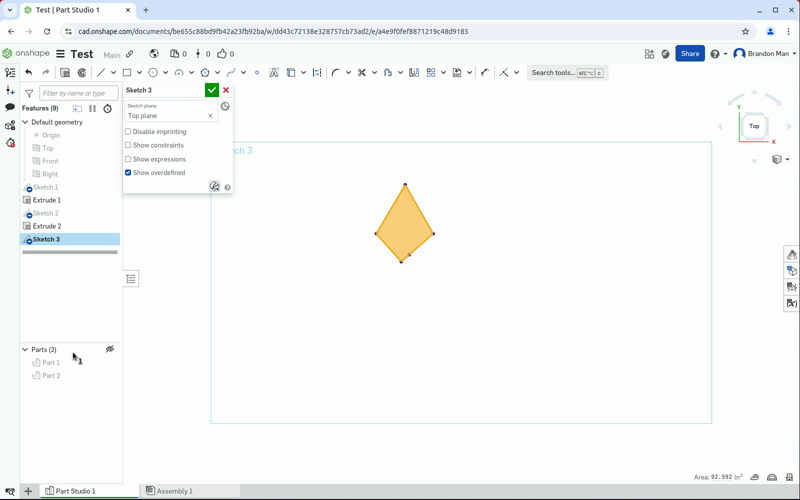
key(shift+y)
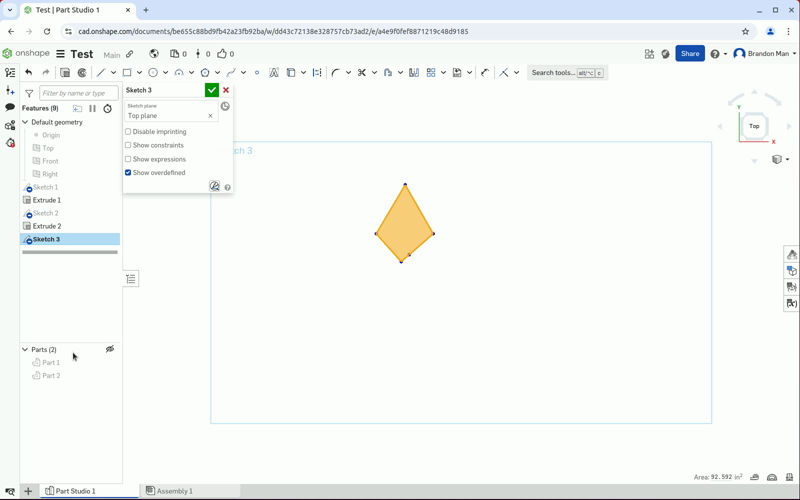
key(shift+e)
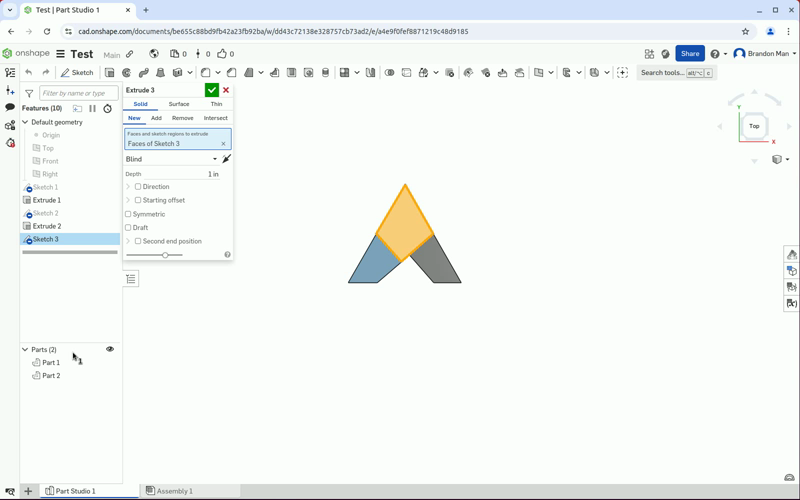
mouse_move(143, 106)
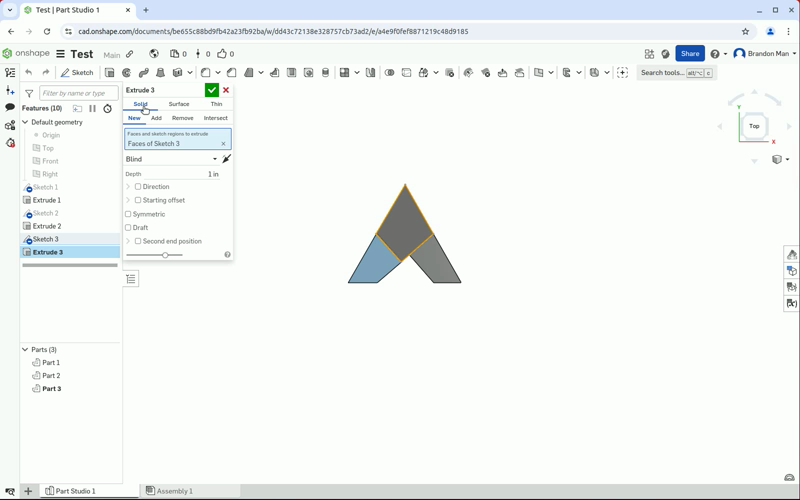
click(143, 106)
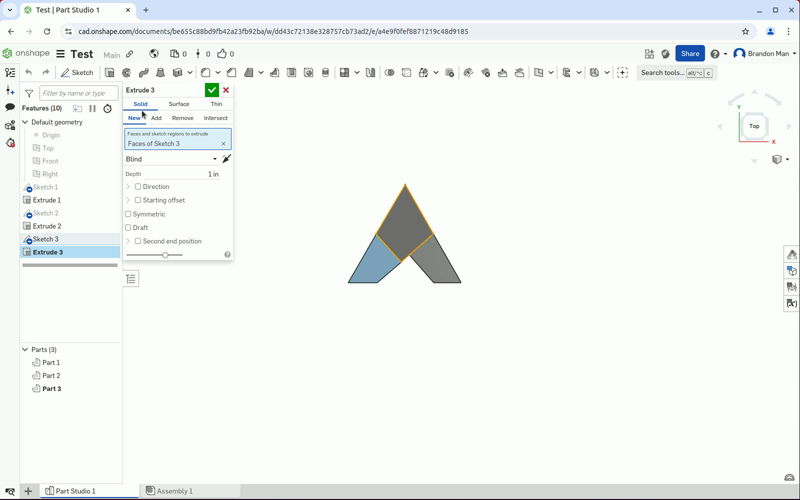
mouse_move(137, 120)
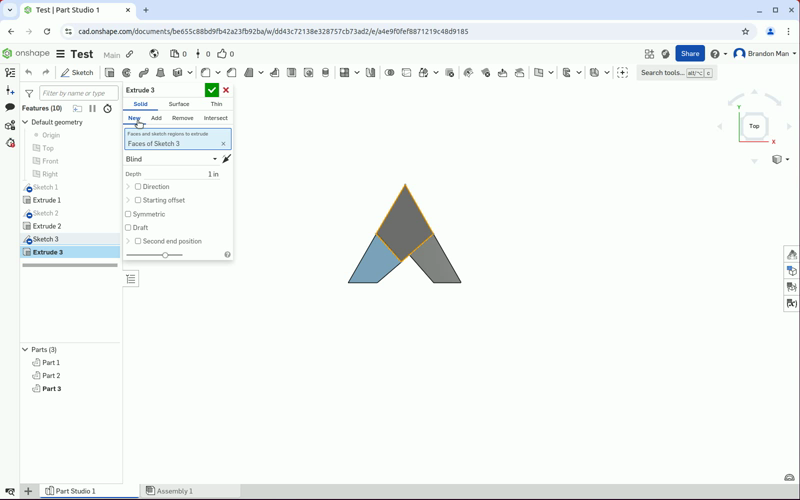
click(137, 120)
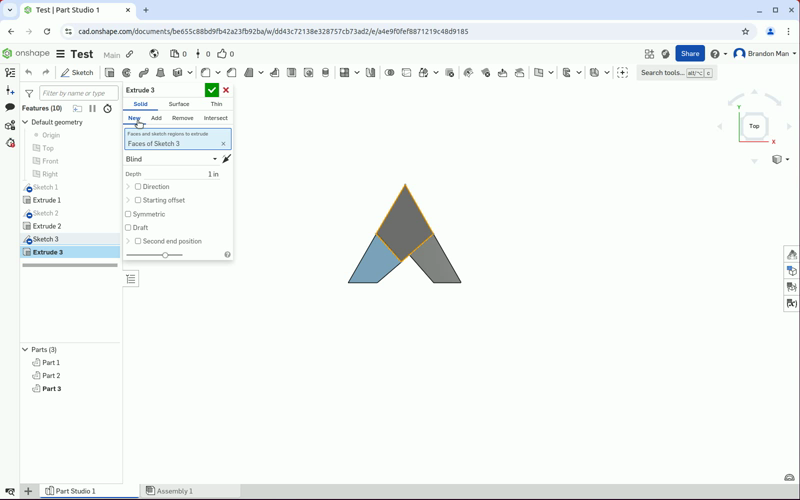
key(tab, 4)
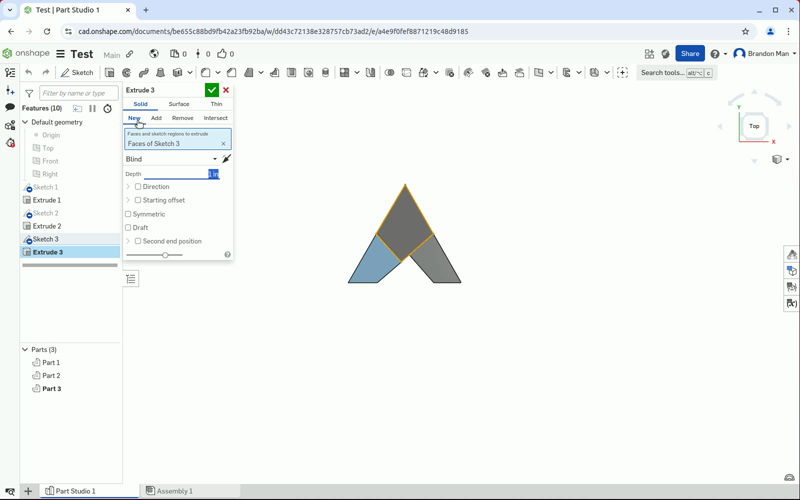
text(2.889)
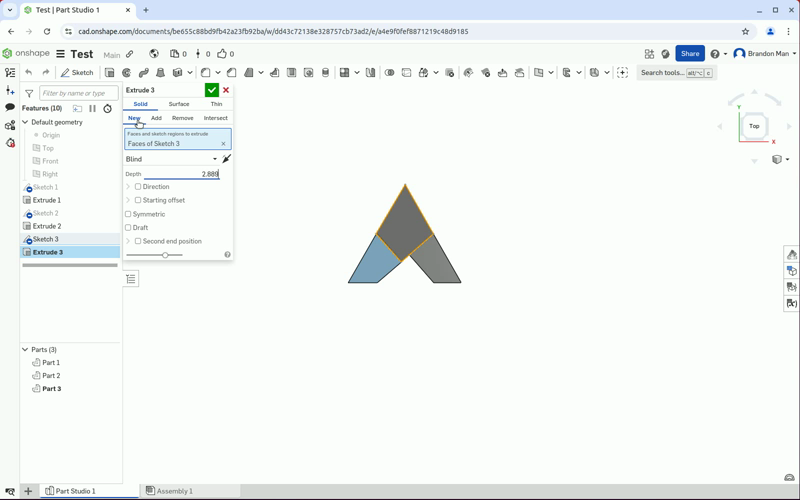
key(enter)
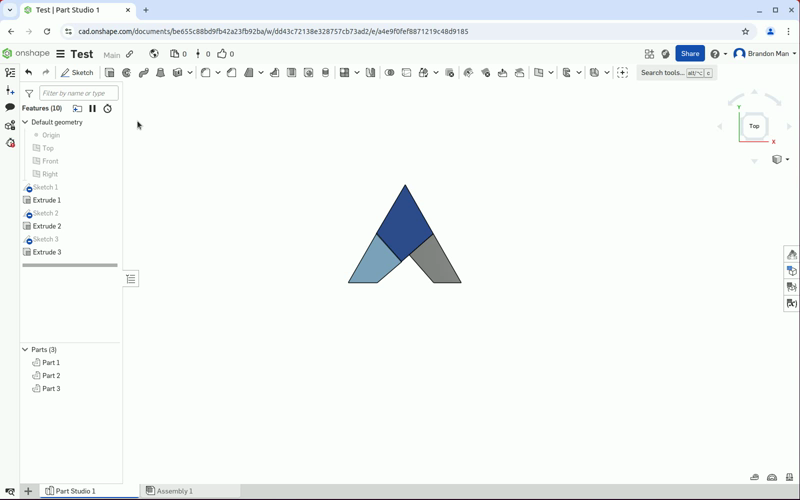
key(shift+h)
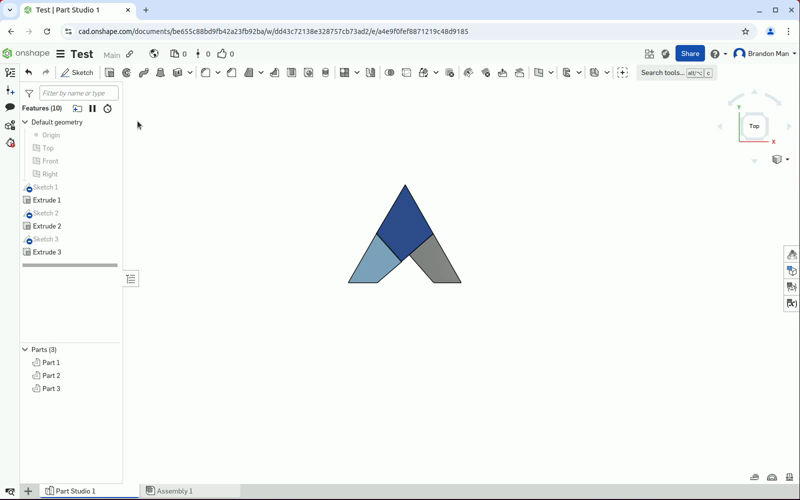
key(shift+h)
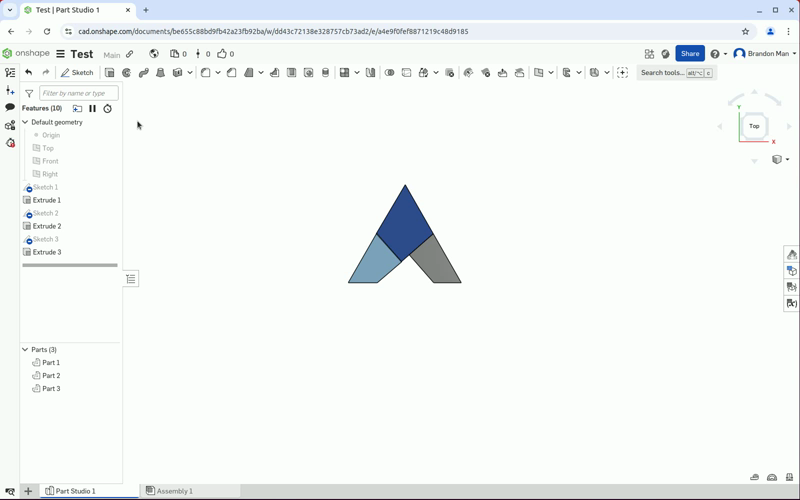
mouse_move(73, 189)
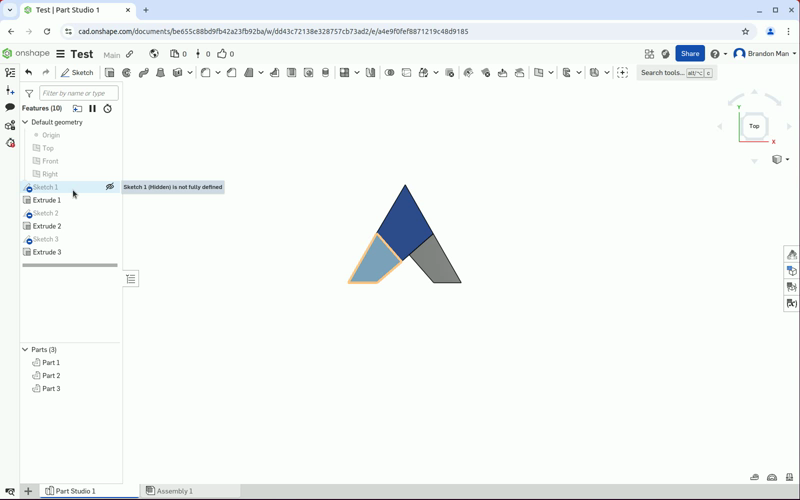
click(73, 189)
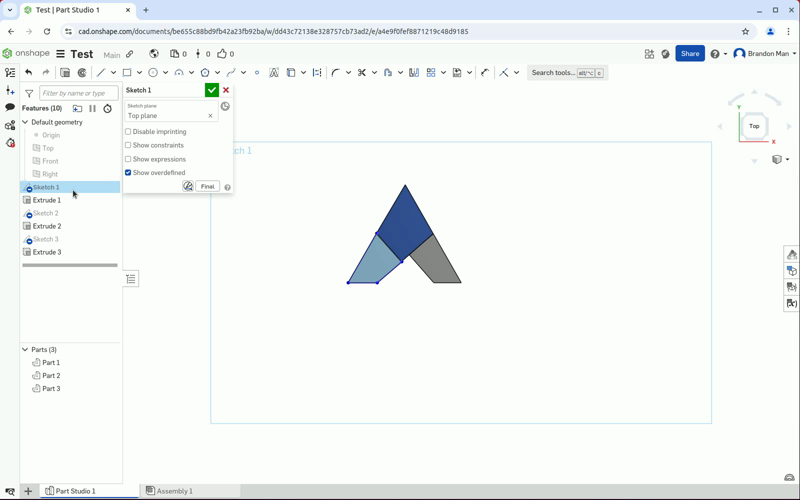
mouse_move(229, 92)
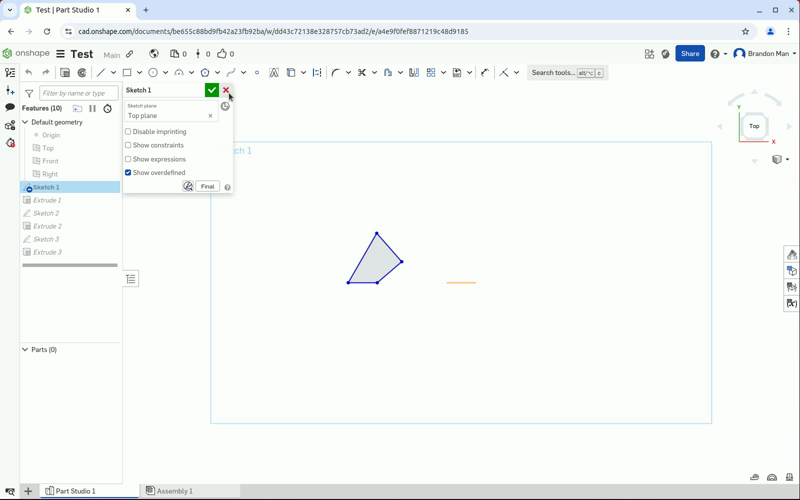
click(229, 92)
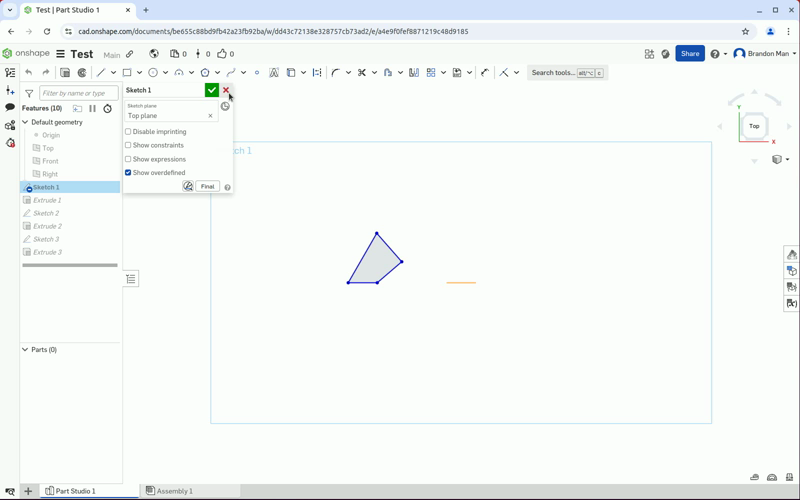
key(shift+s)
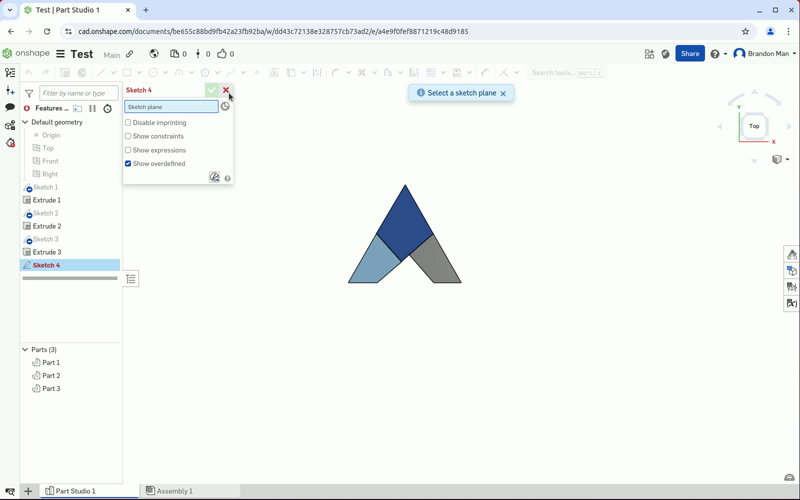
mouse_move(73, 150)
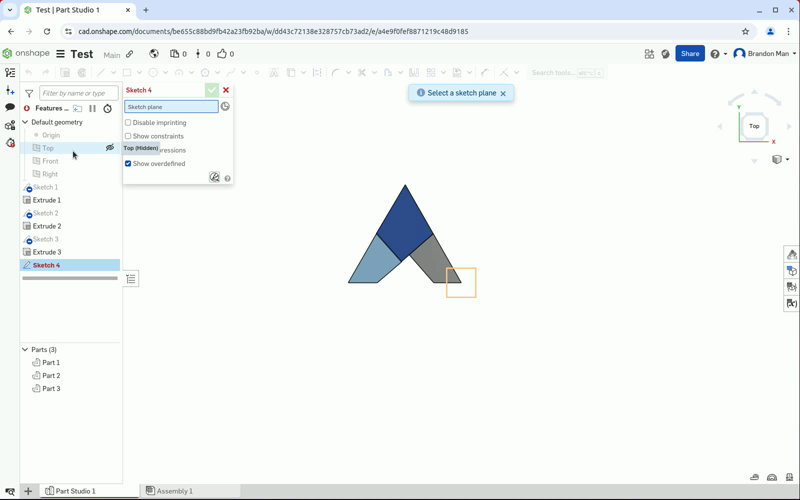
click(73, 150)
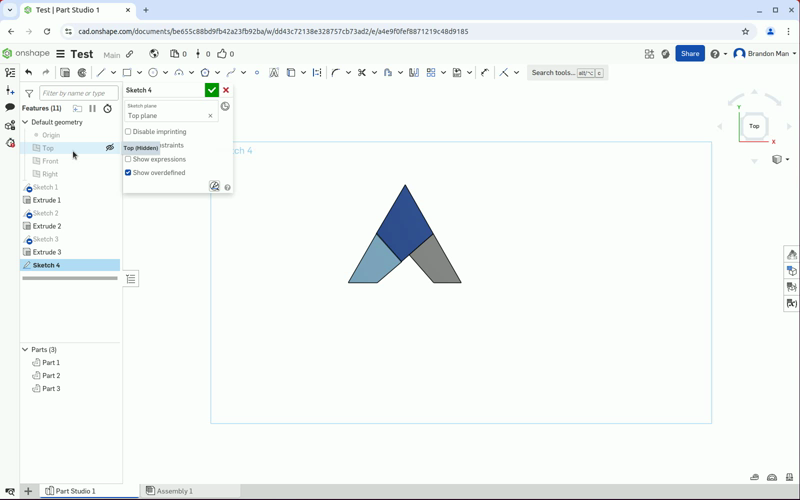
mouse_move(73, 352)
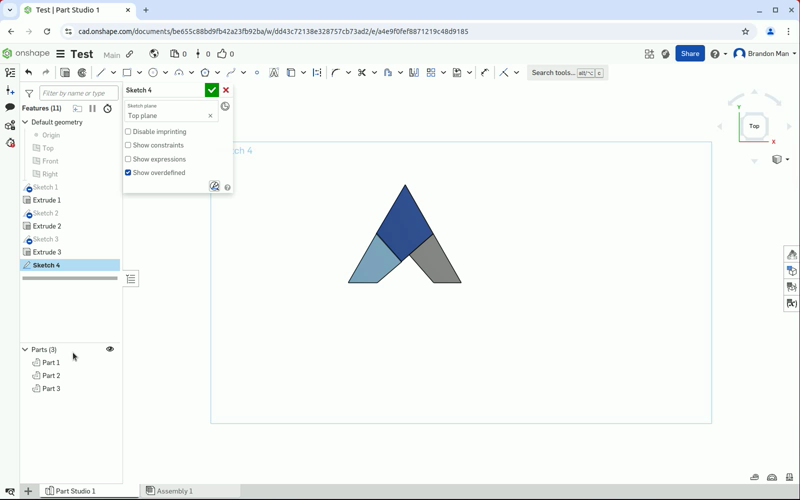
key(y)
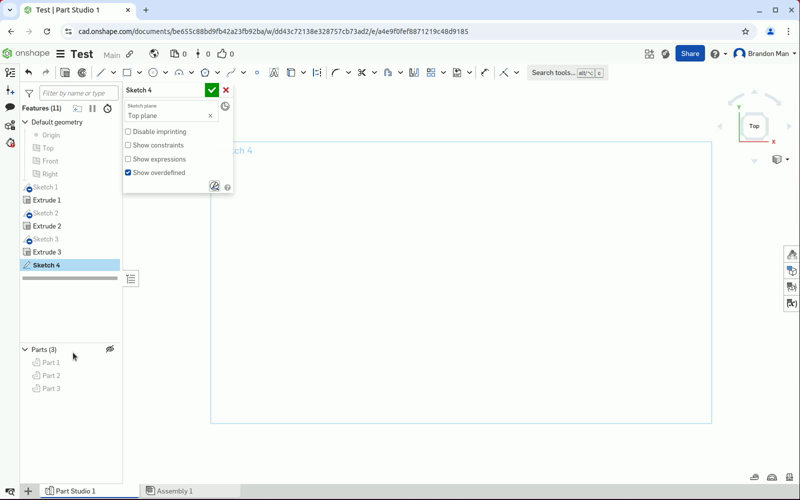
key(l)
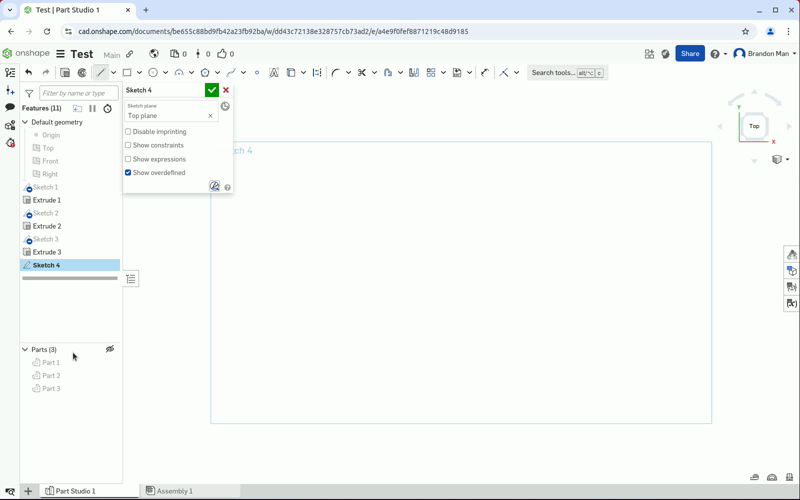
key_down(shift)
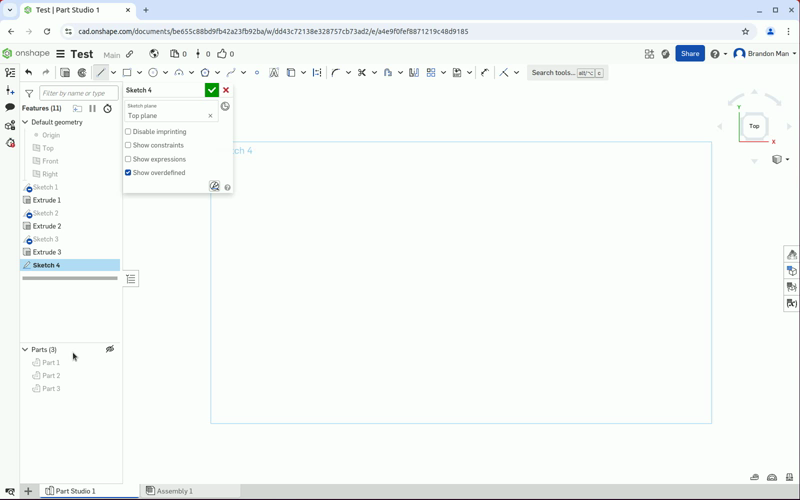
mouse_move(376, 282)
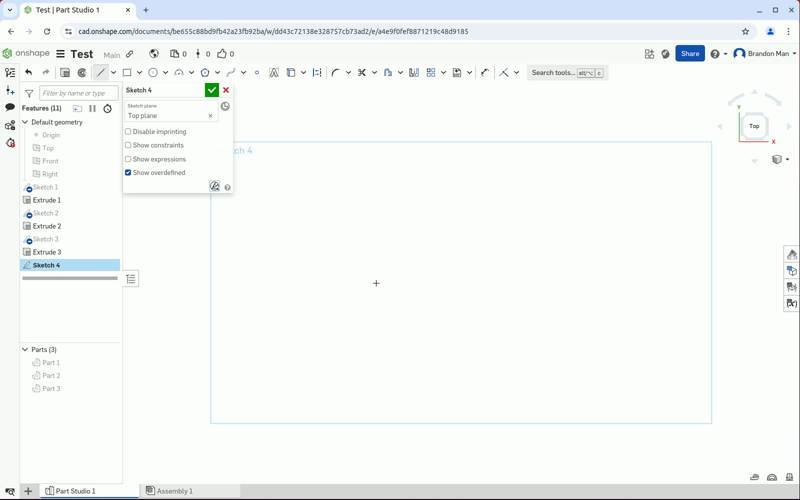
click(376, 282)
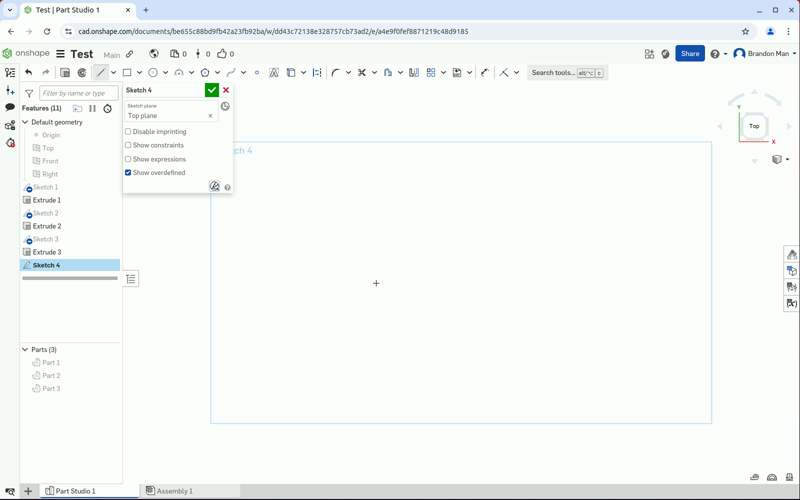
key_up(shift)
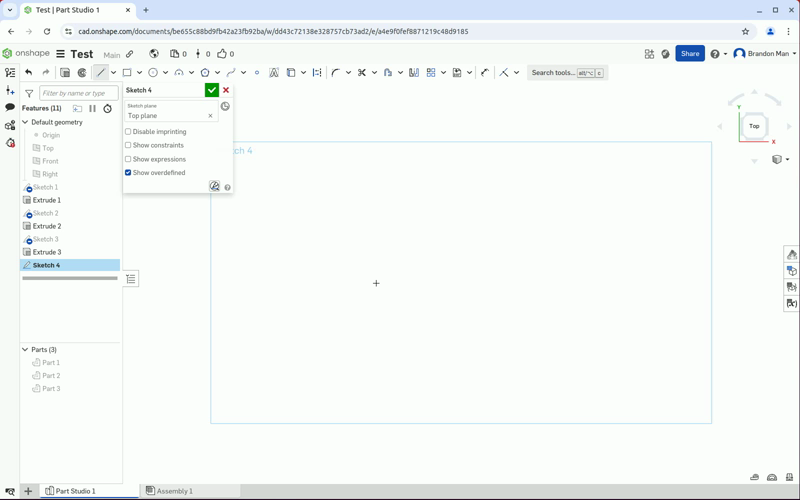
key_down(shift)
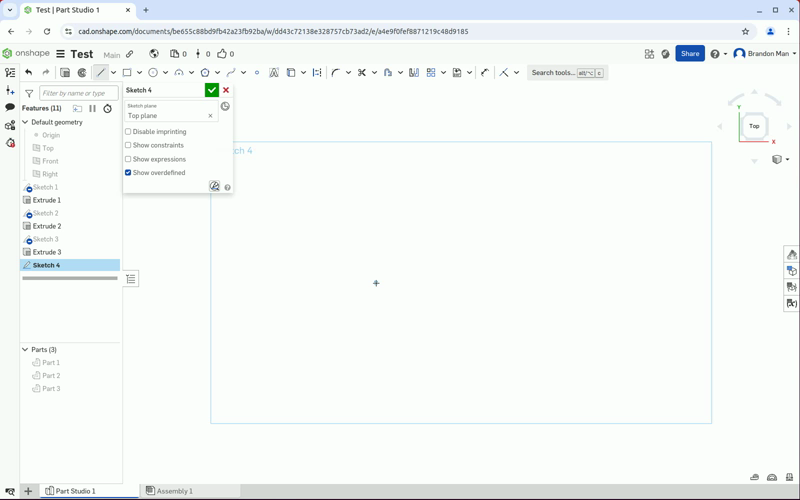
mouse_move(406, 282)
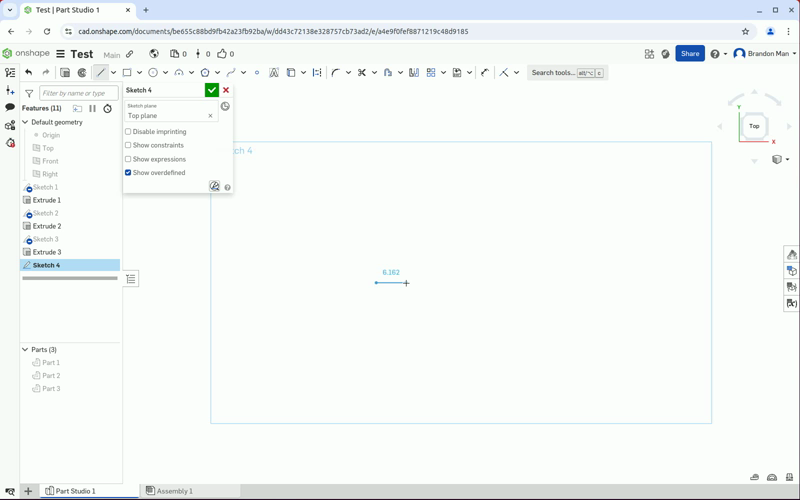
mouse_move(433, 282)
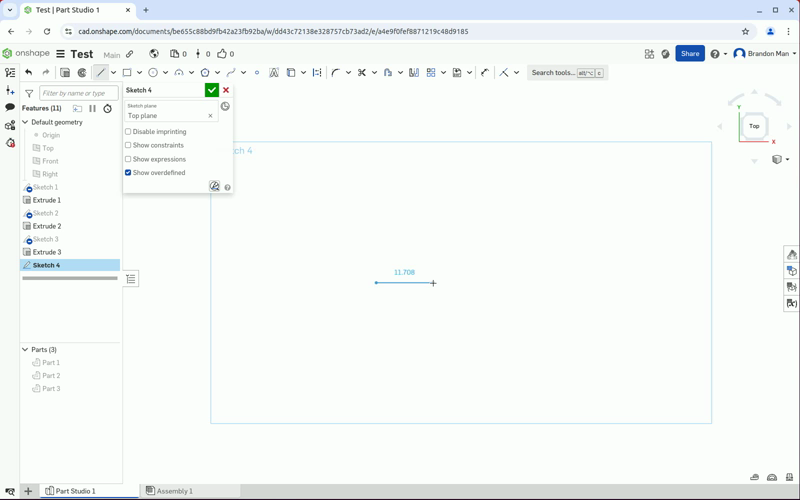
click(433, 282)
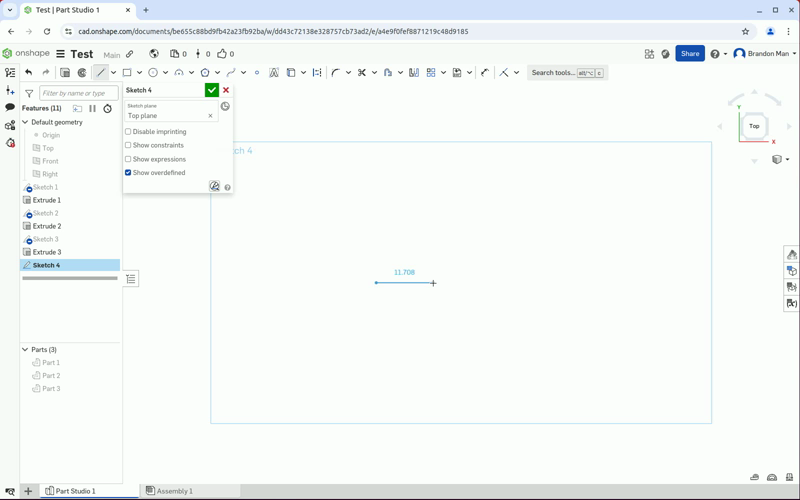
key_up(shift)
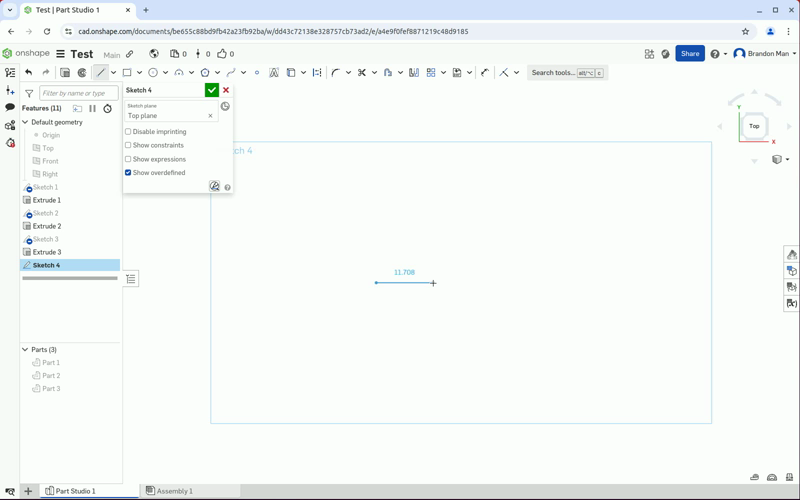
key_down(shift)
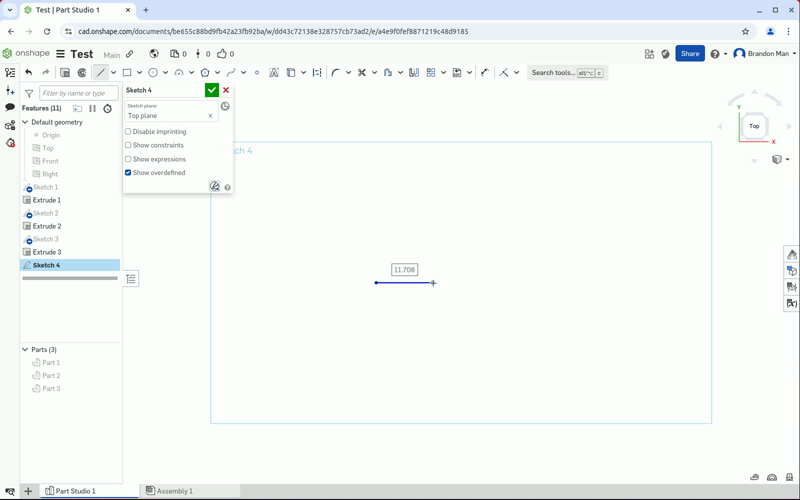
mouse_move(463, 282)
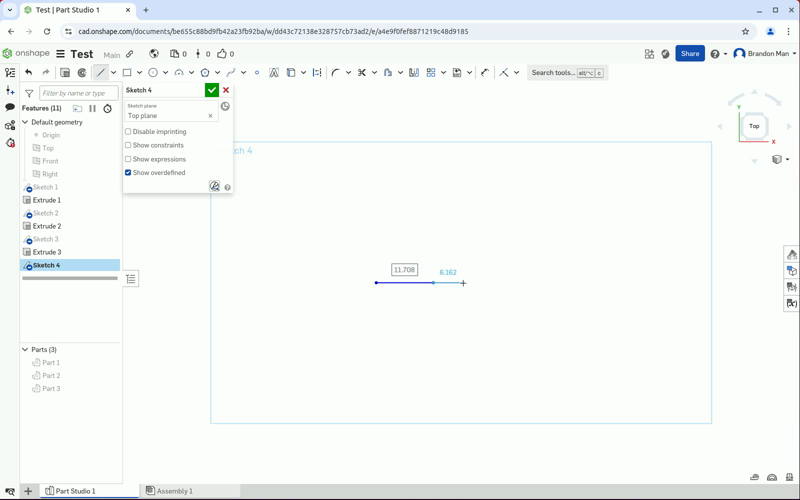
mouse_move(408, 254)
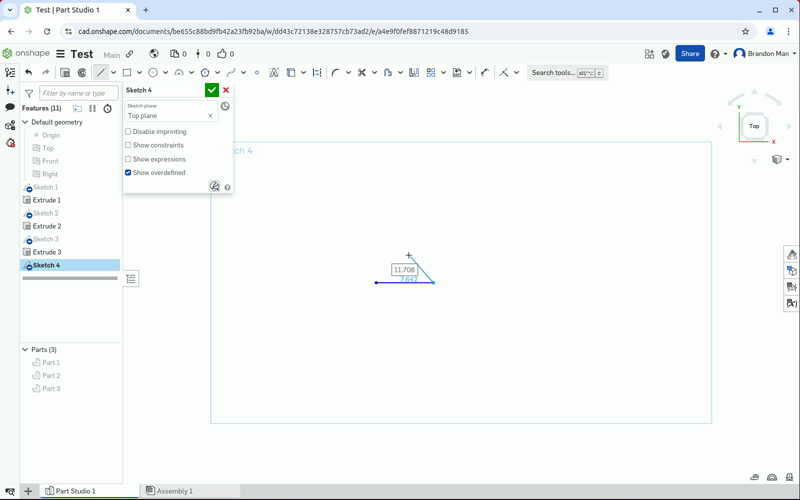
click(408, 254)
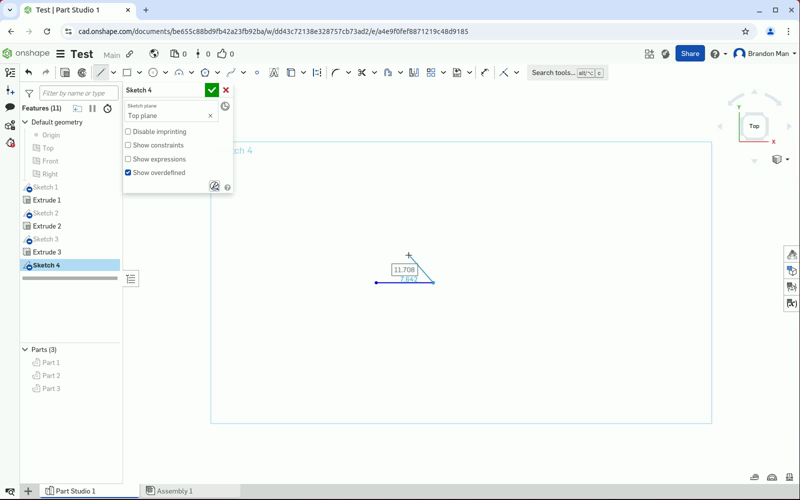
key_up(shift)
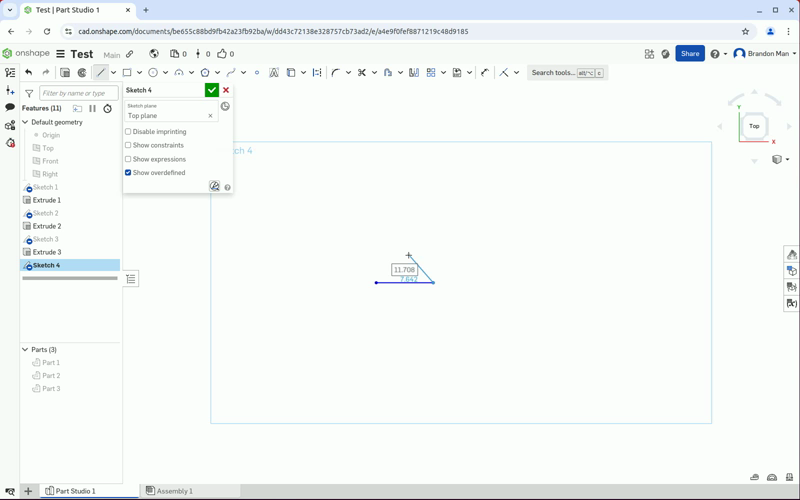
key_down(shift)
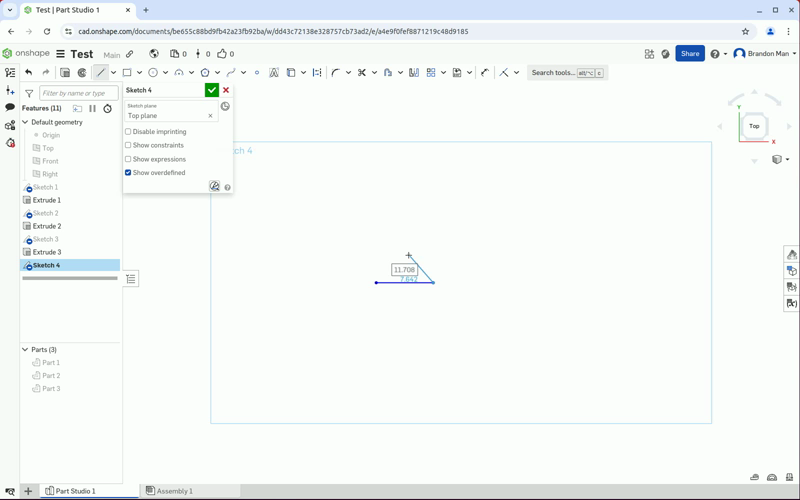
mouse_move(438, 254)
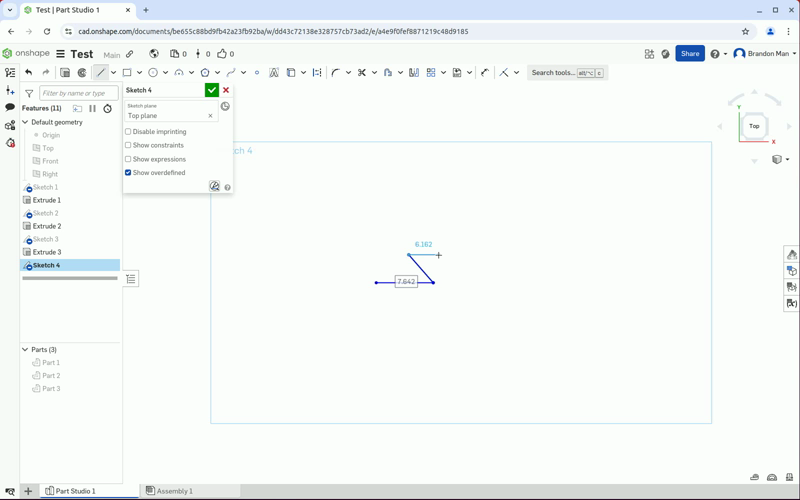
mouse_move(400, 261)
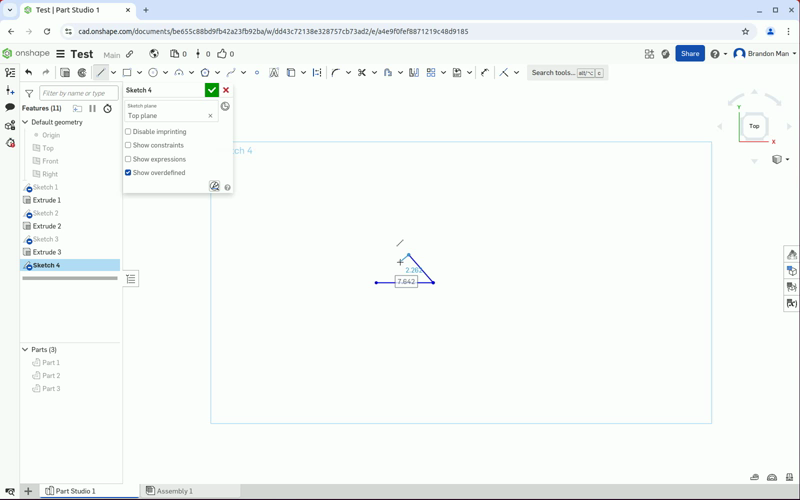
click(400, 261)
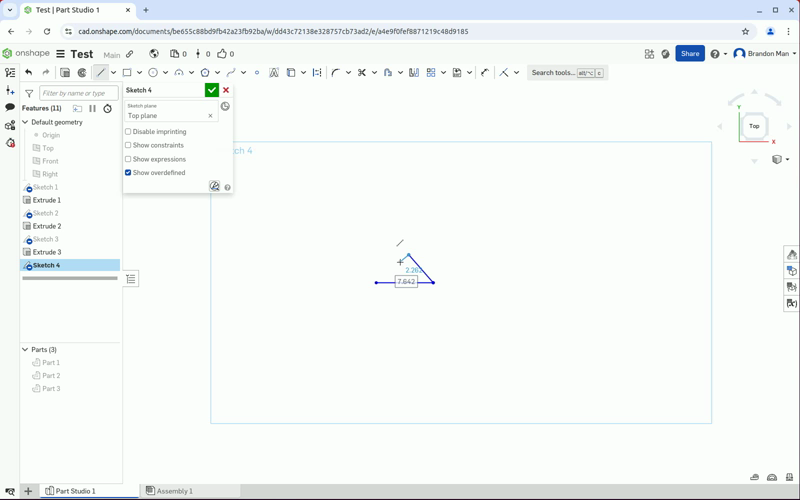
key_up(shift)
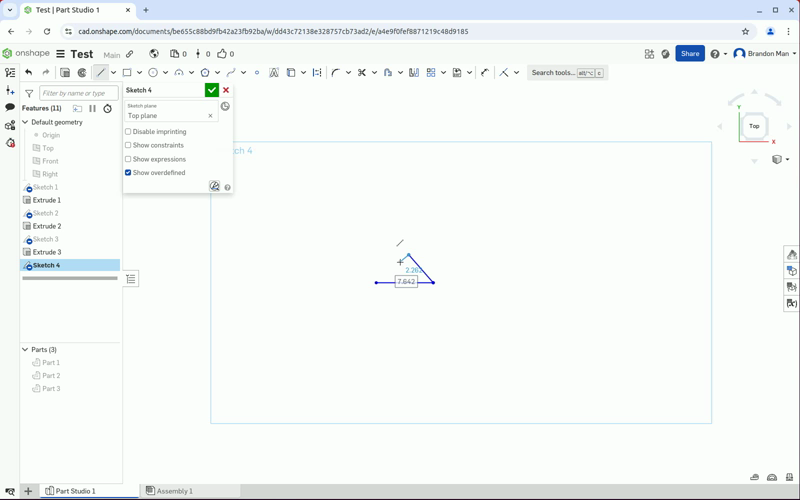
mouse_move(430, 261)
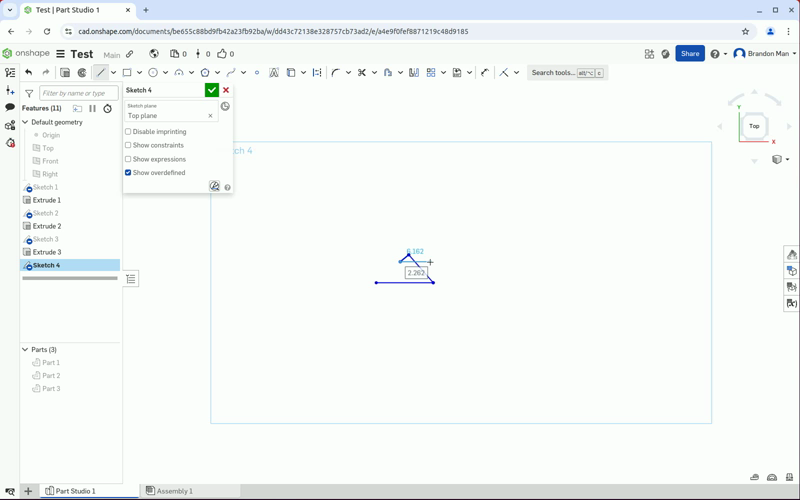
key_down(shift)
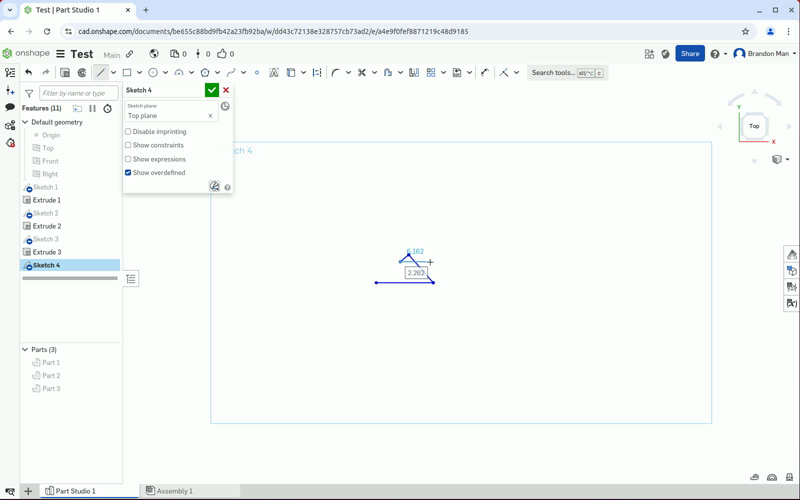
mouse_move(376, 282)
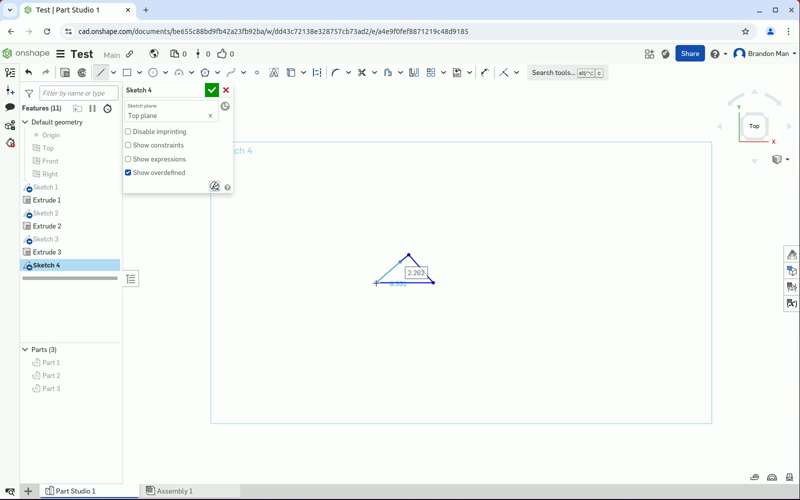
key_up(shift)
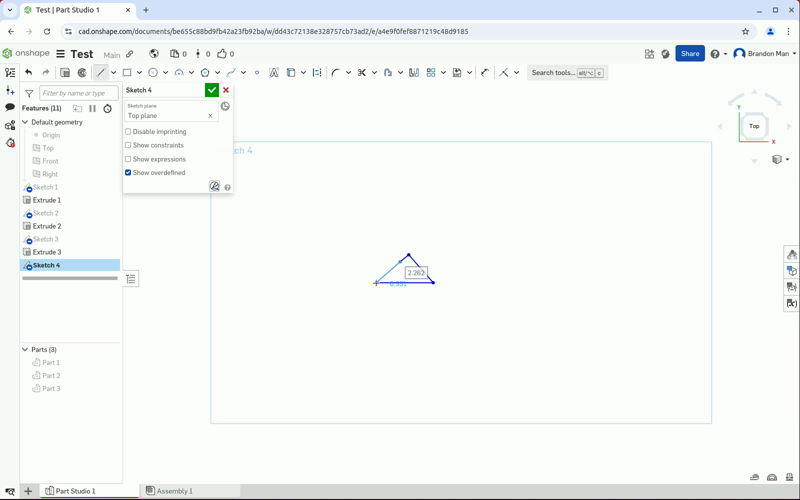
click(376, 282)
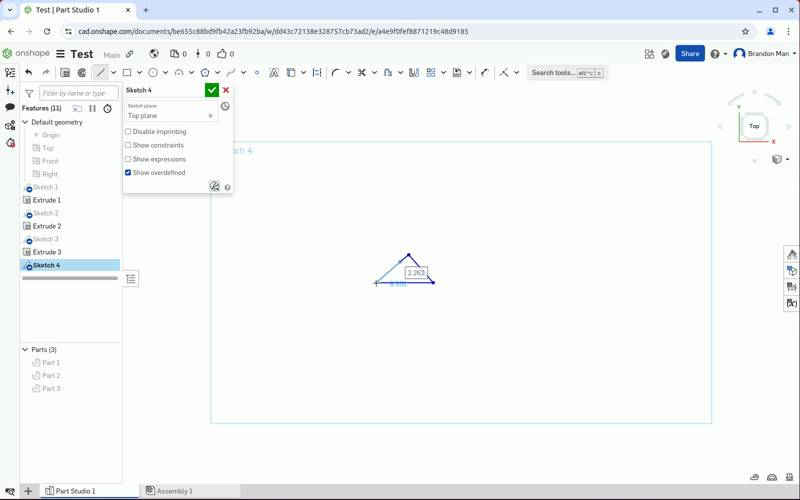
key(esc)
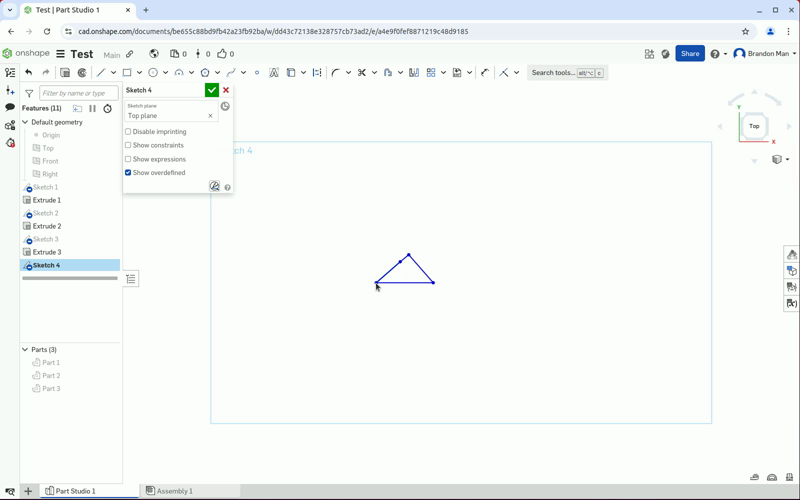
mouse_move(404, 263)
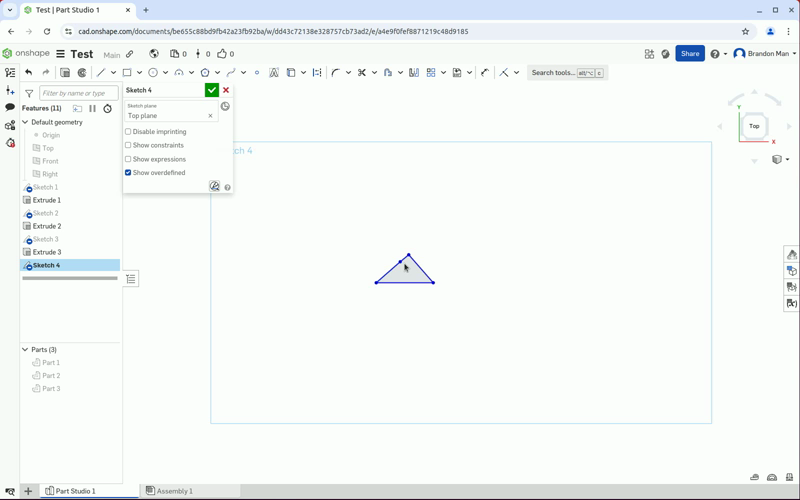
scroll(6)
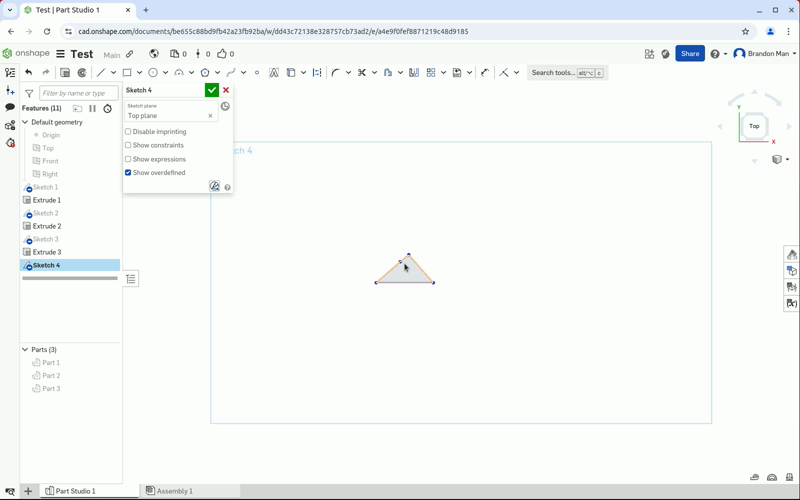
scroll(6)
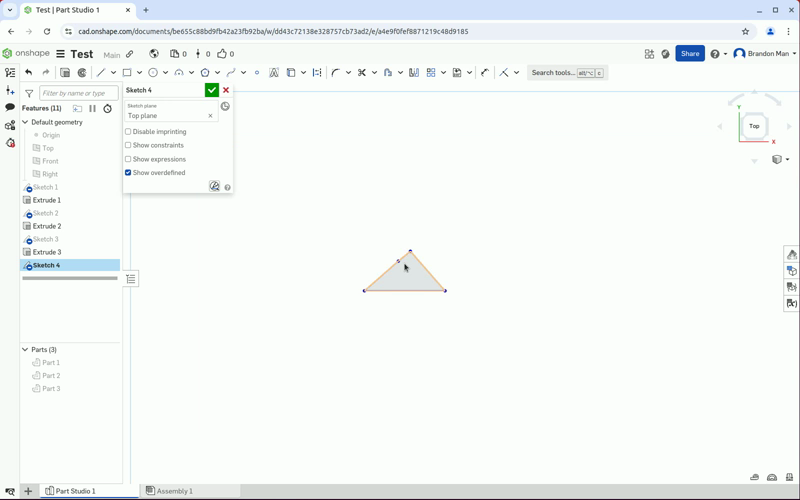
scroll(6)
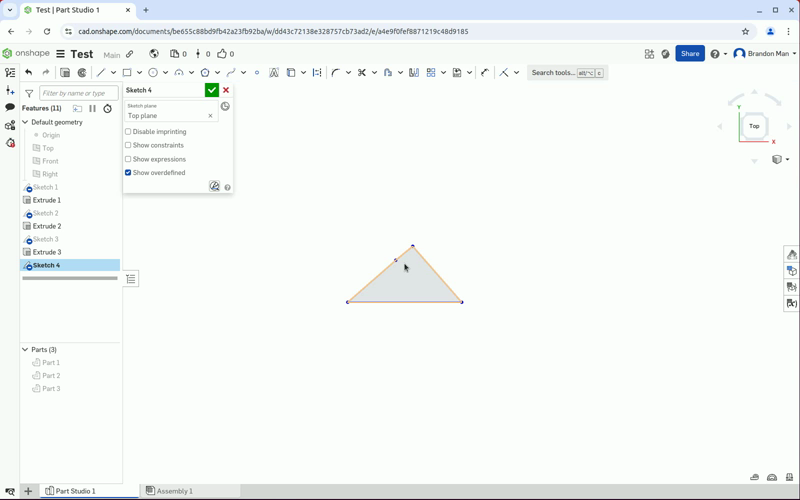
scroll(6)
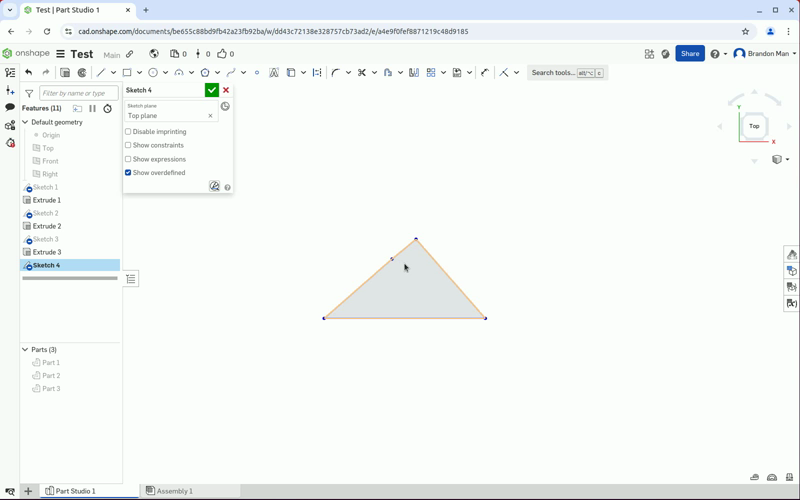
scroll(6)
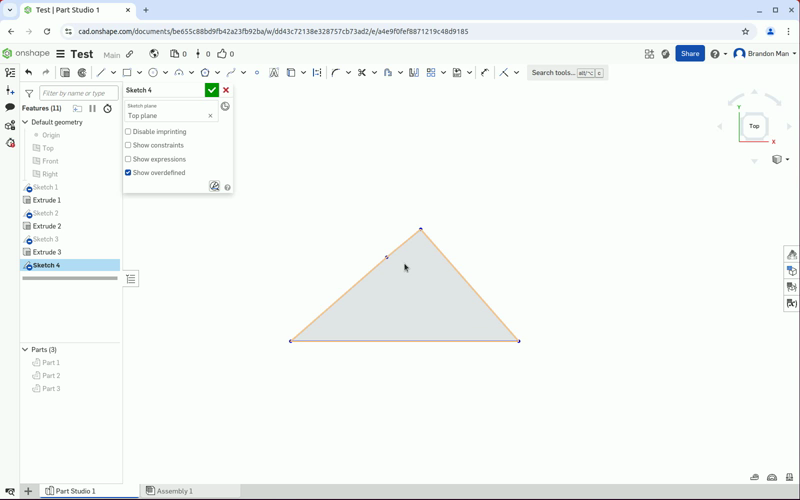
scroll(6)
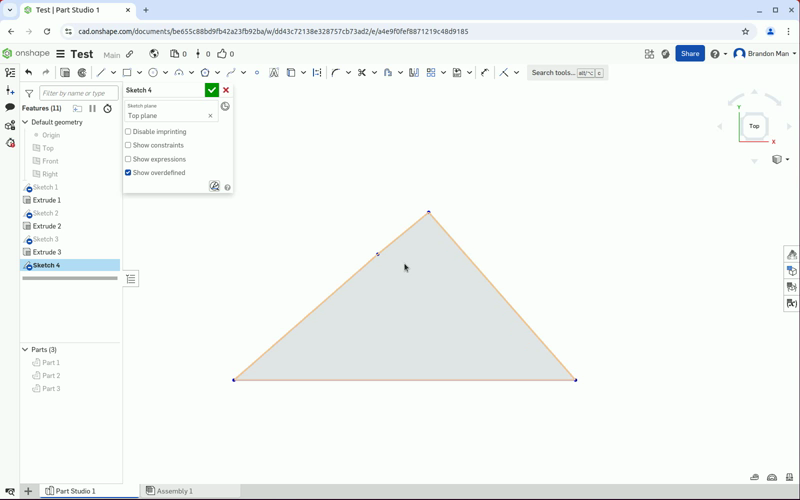
scroll(6)
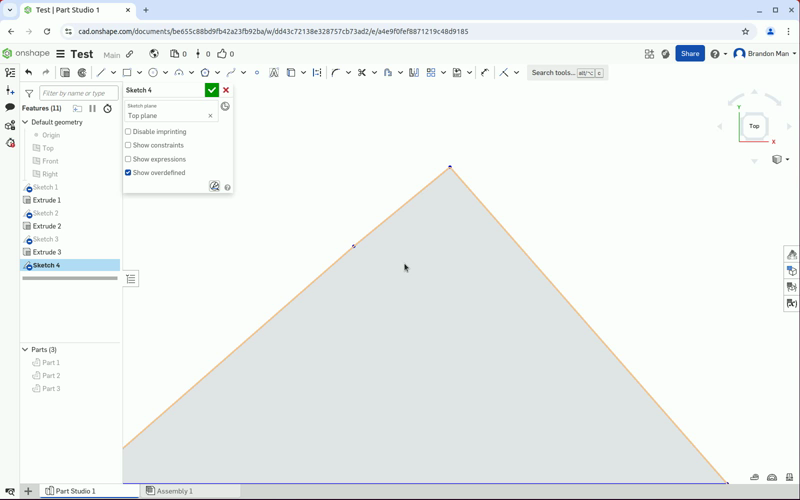
click(404, 263)
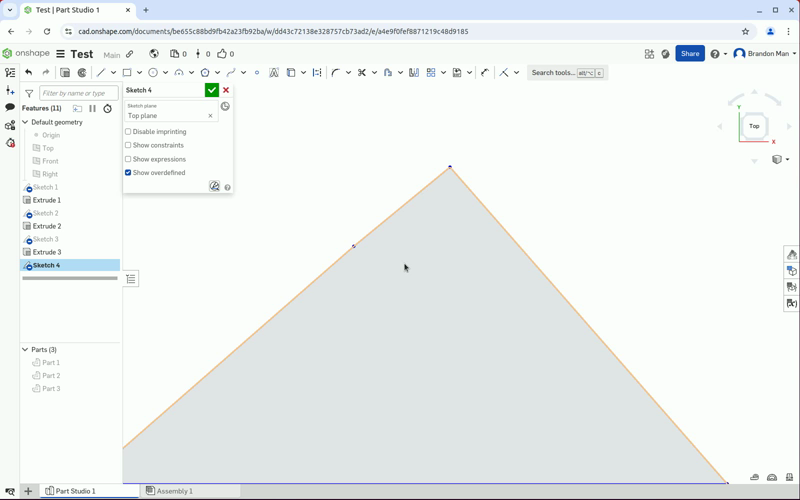
scroll(-6)
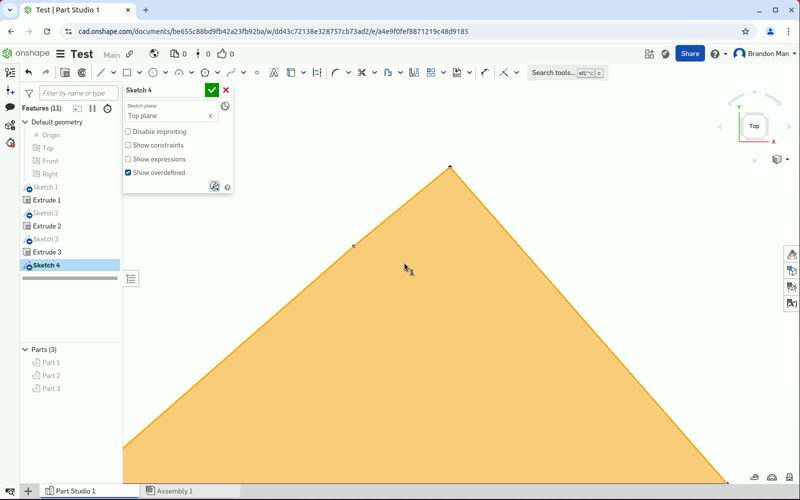
scroll(-6)
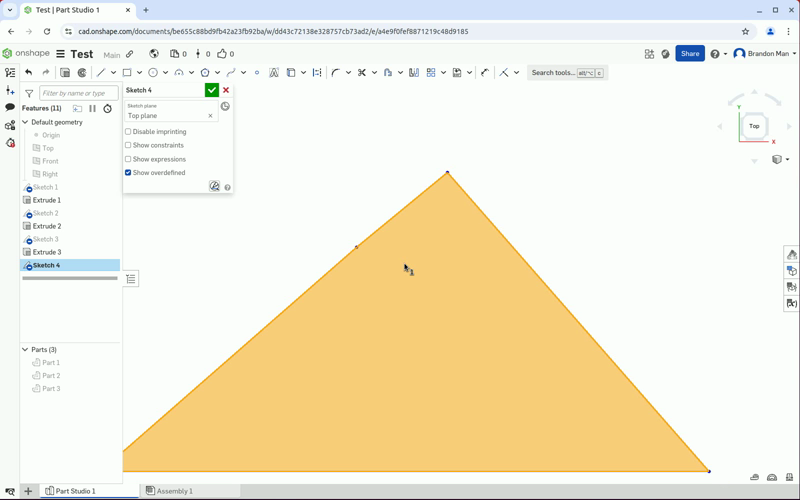
scroll(-6)
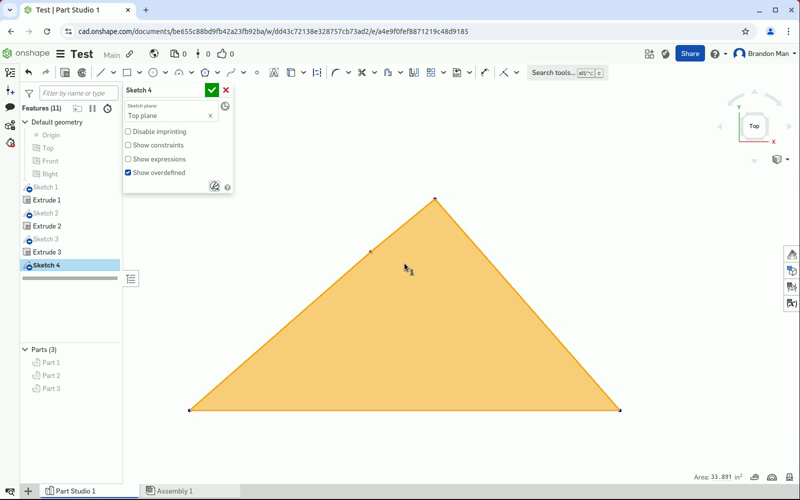
scroll(-6)
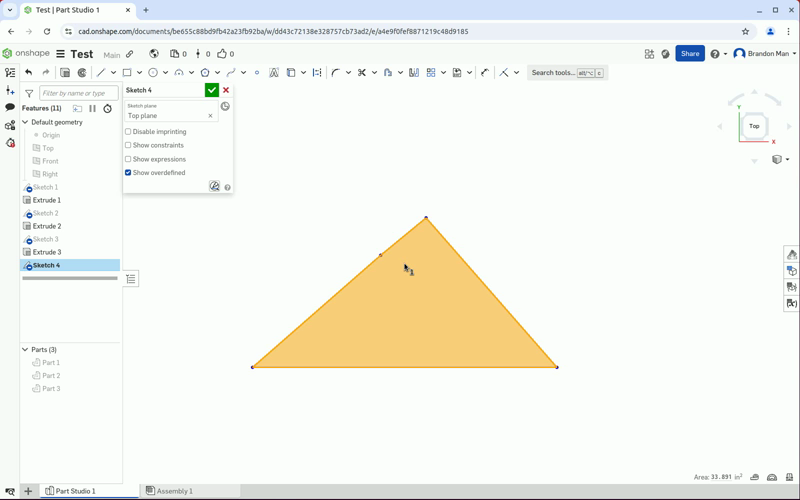
scroll(-6)
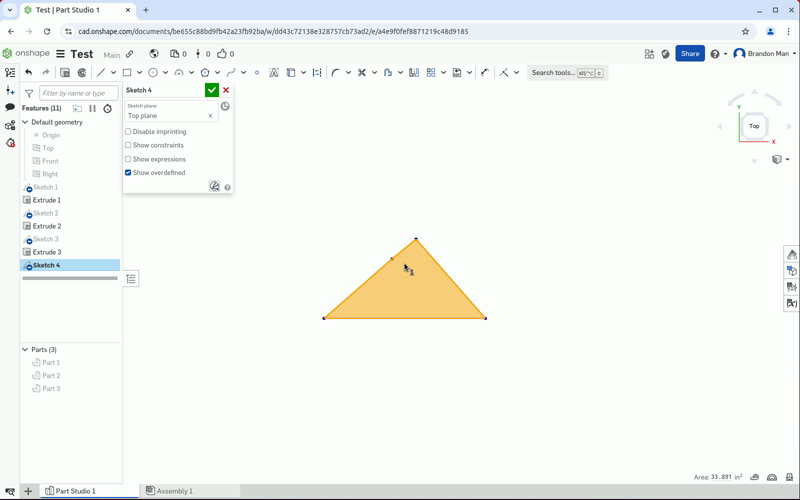
scroll(-6)
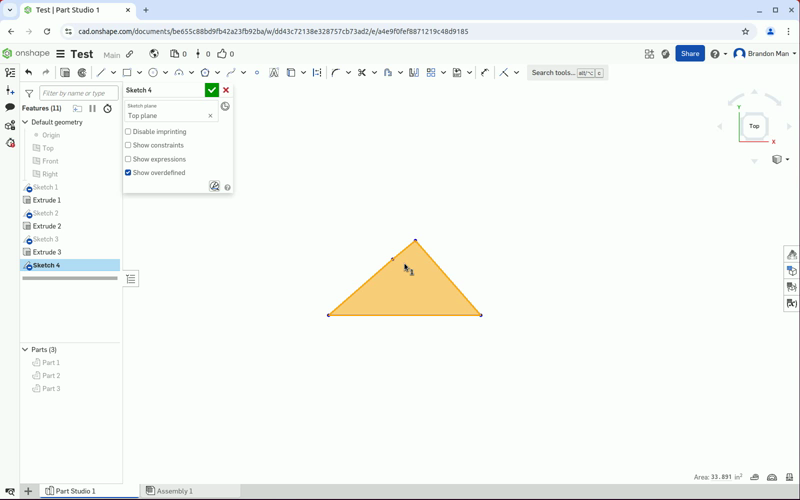
scroll(-6)
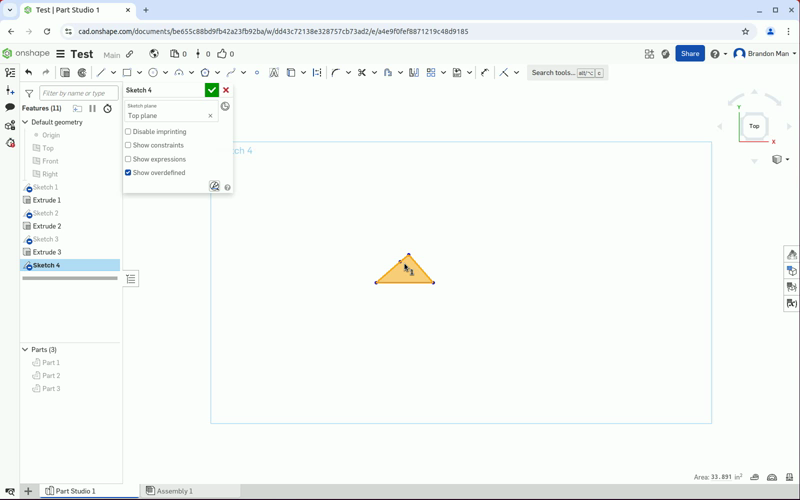
mouse_move(73, 352)
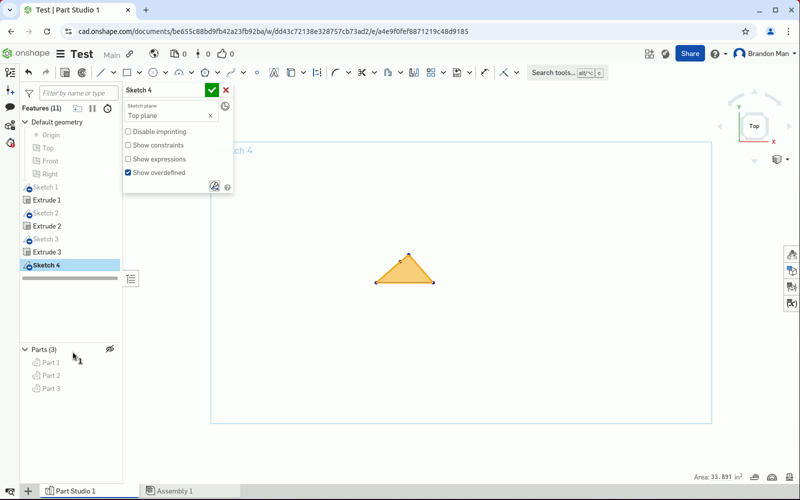
key(shift+y)
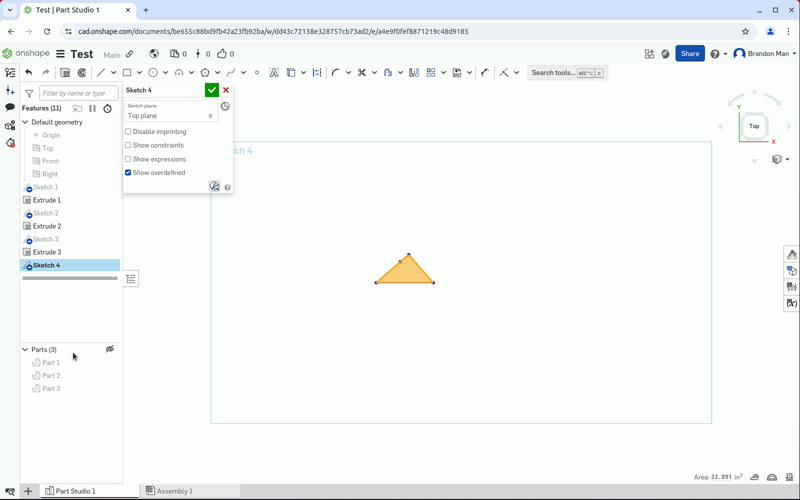
key(shift+e)
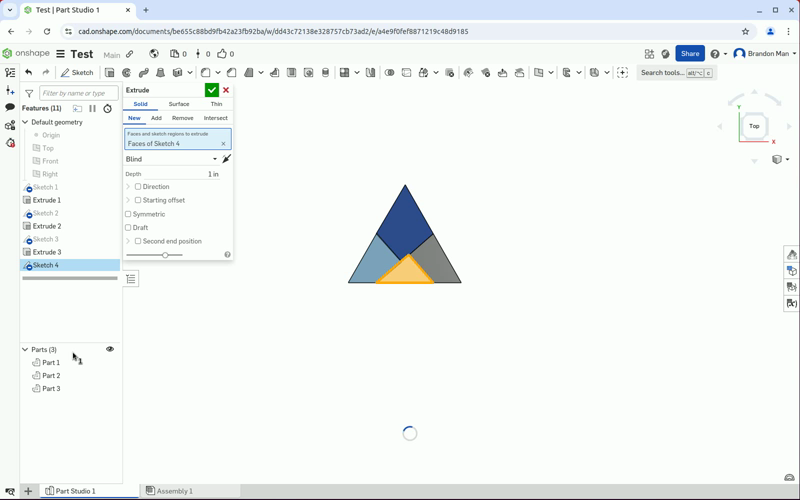
mouse_move(143, 106)
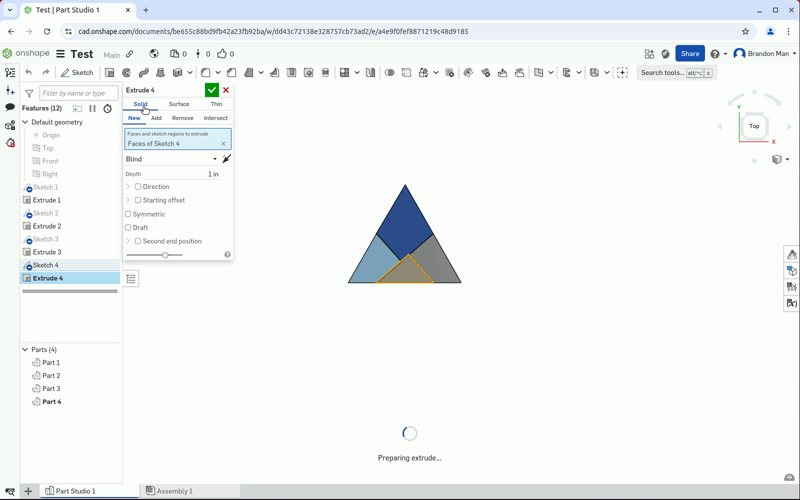
click(143, 106)
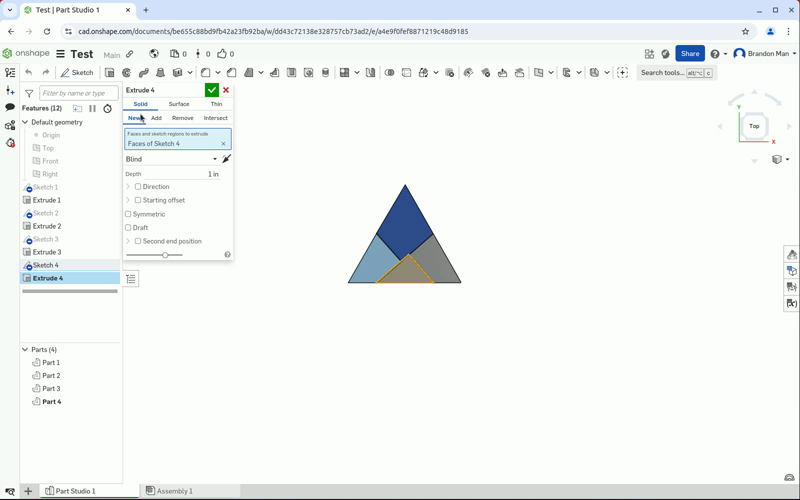
mouse_move(137, 120)
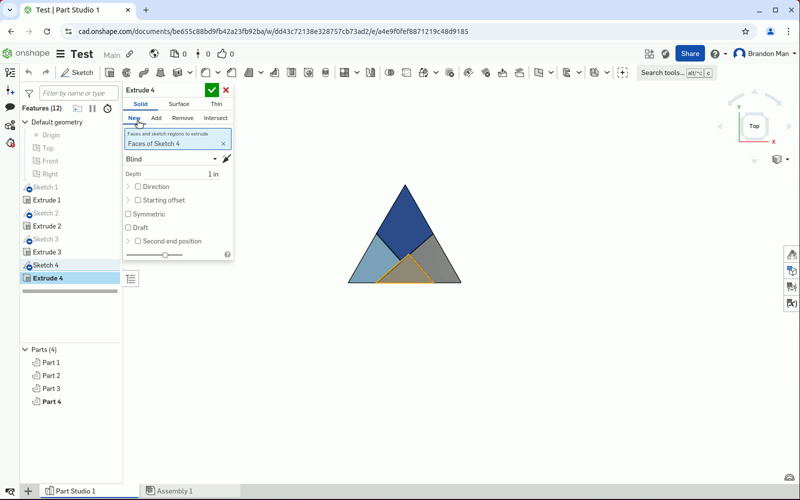
click(137, 120)
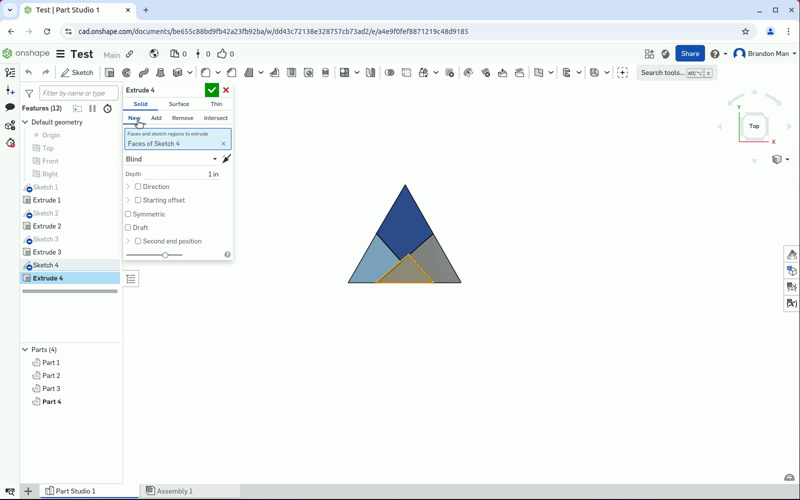
key(tab, 4)
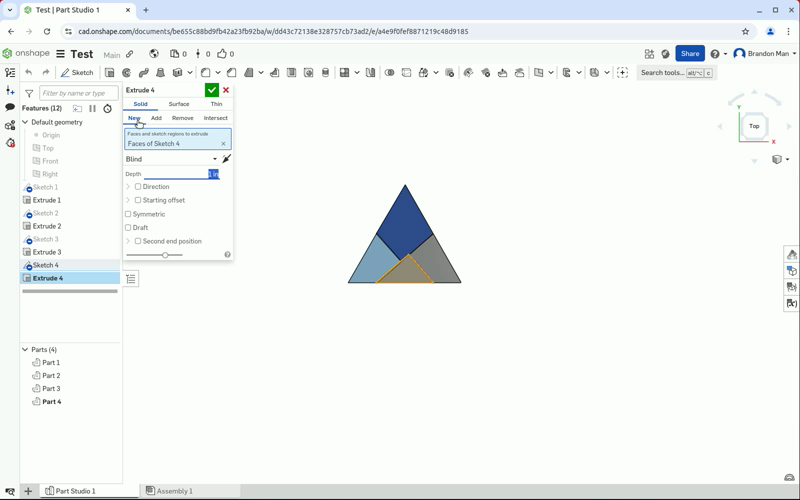
text(2.889)
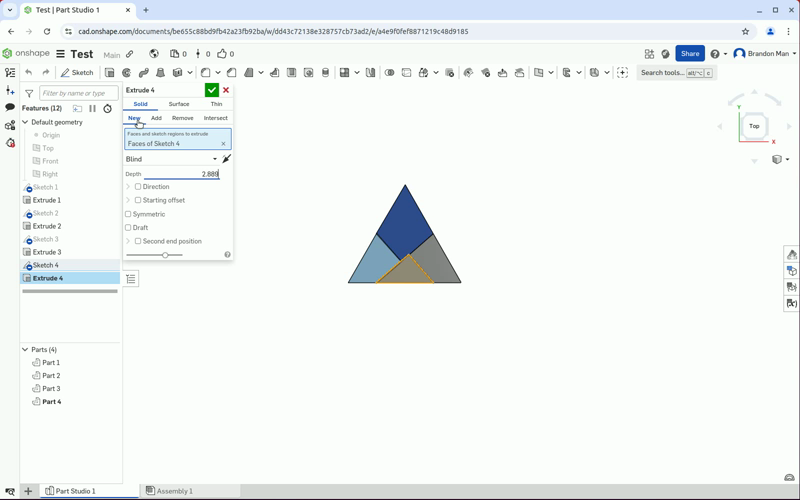
key(enter)
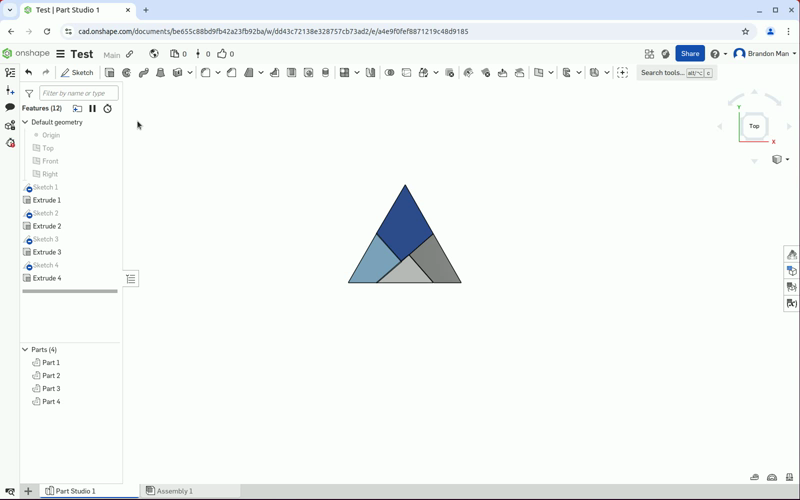
key(shift+h)
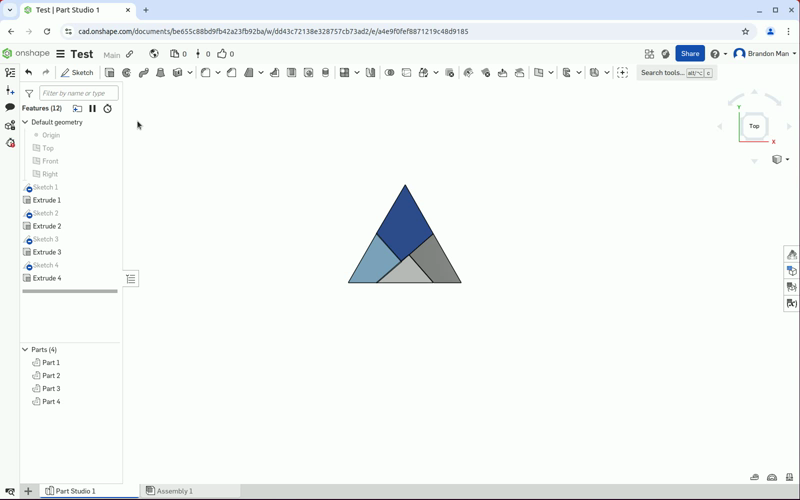
key(shift+h)
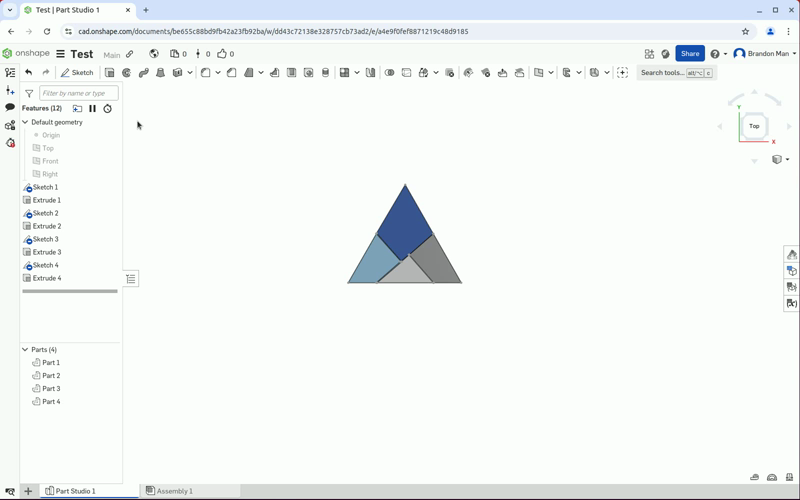
key(shift+7)
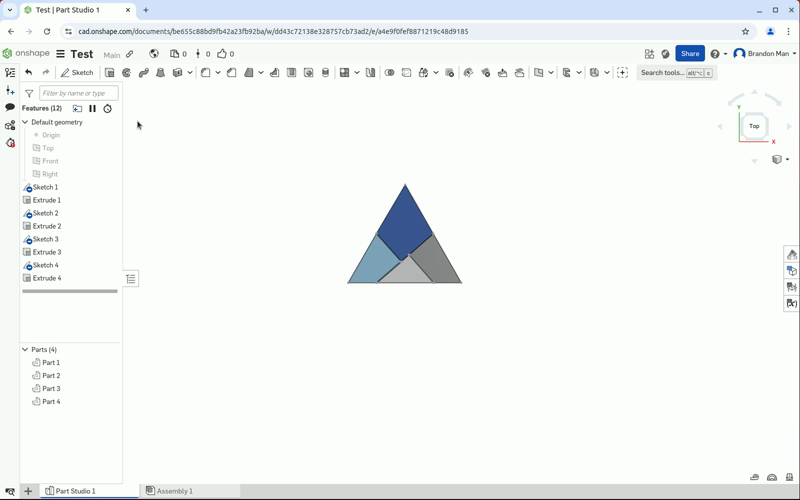
key(up, 3)
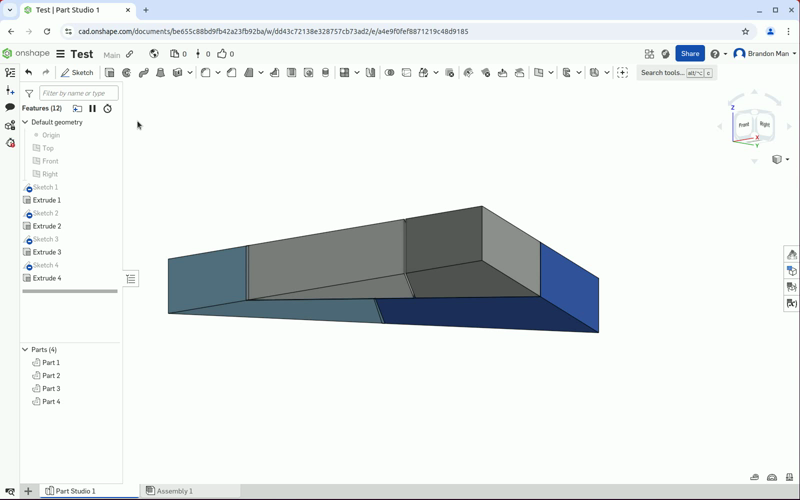
key(left, 3)
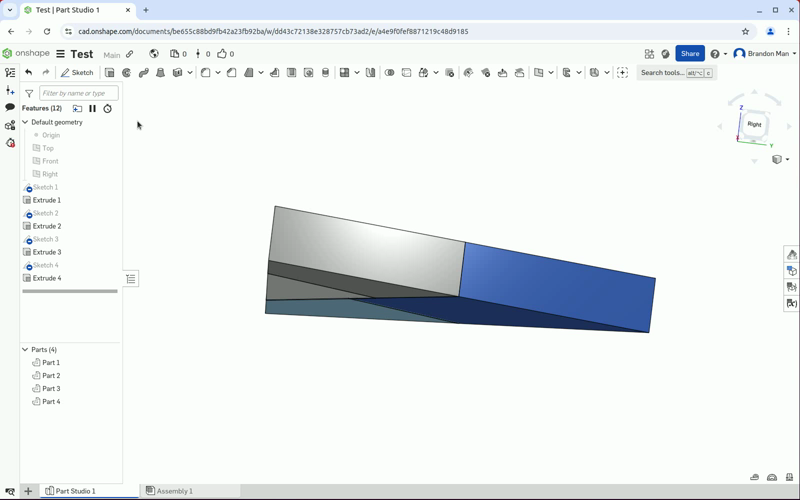
key(right, 3)
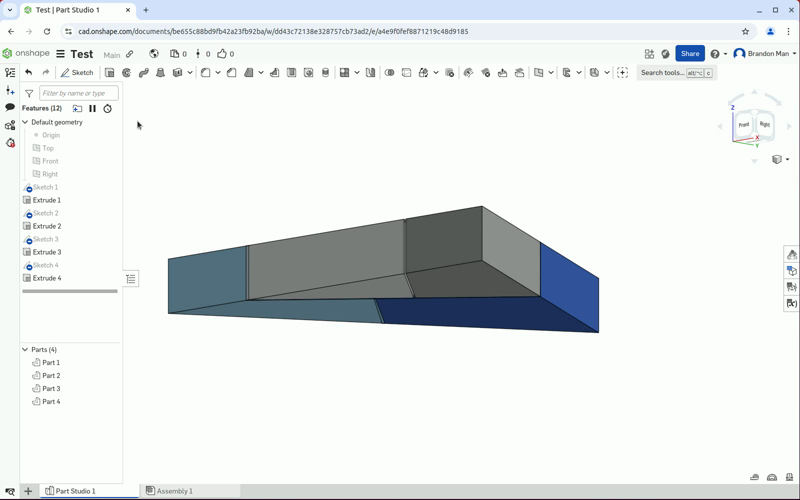
key(down, 3)
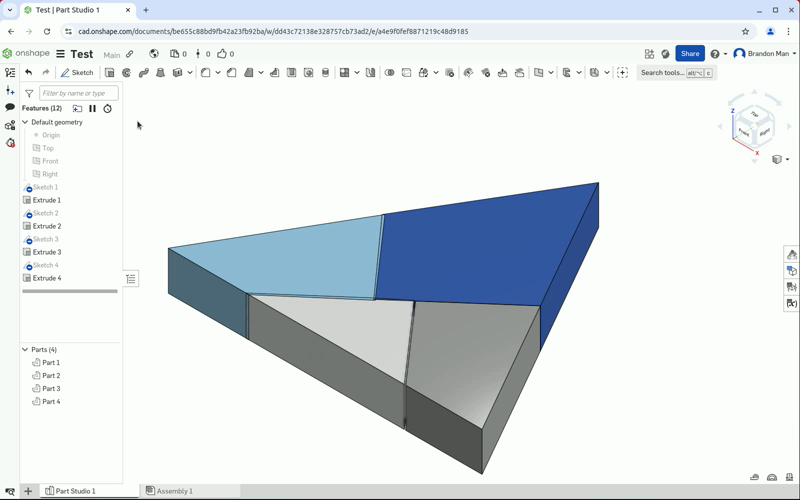
mouse_move(73, 189)
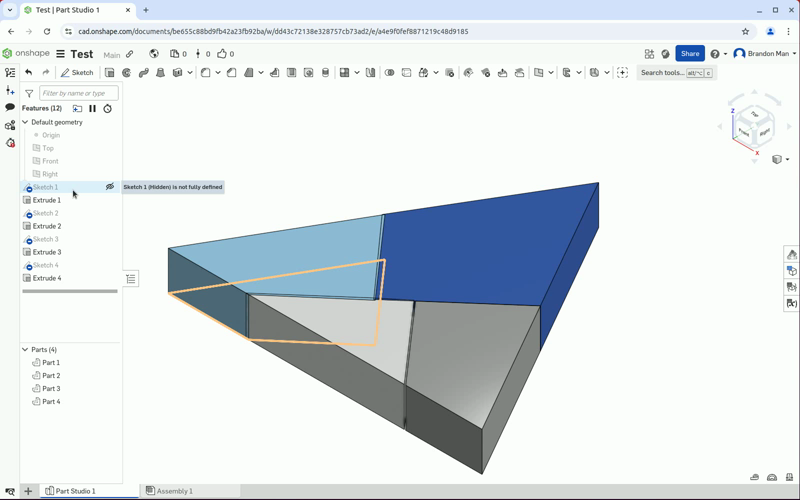
click(73, 189)